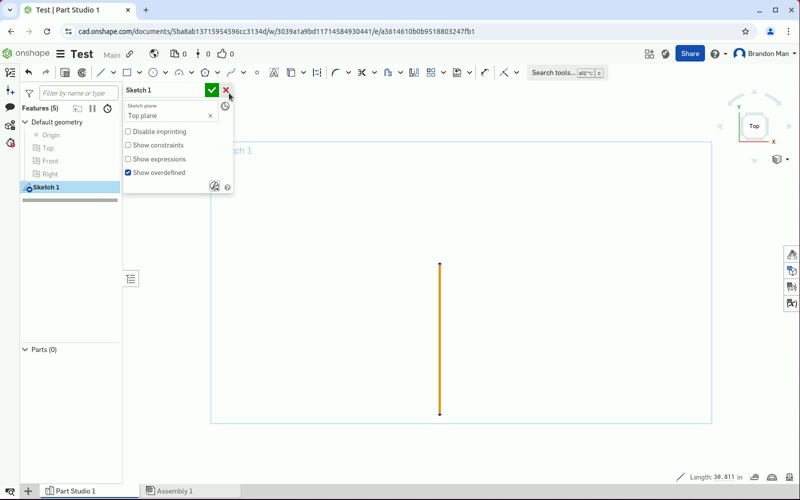
key(shift+h)
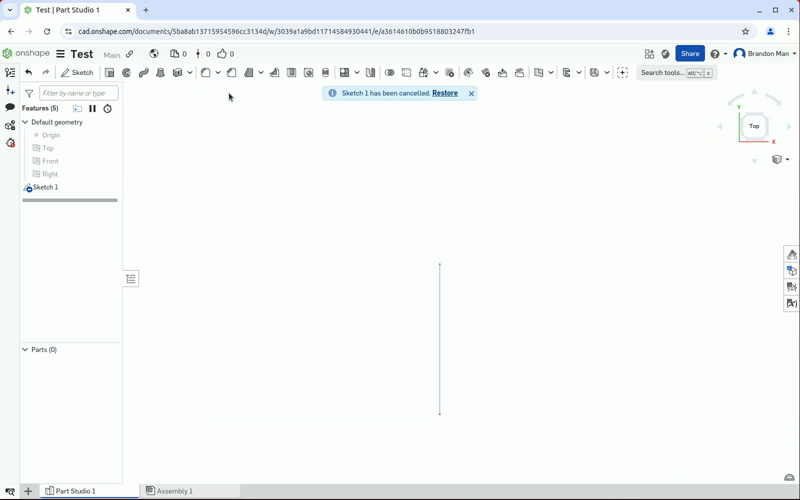
key(shift+s)
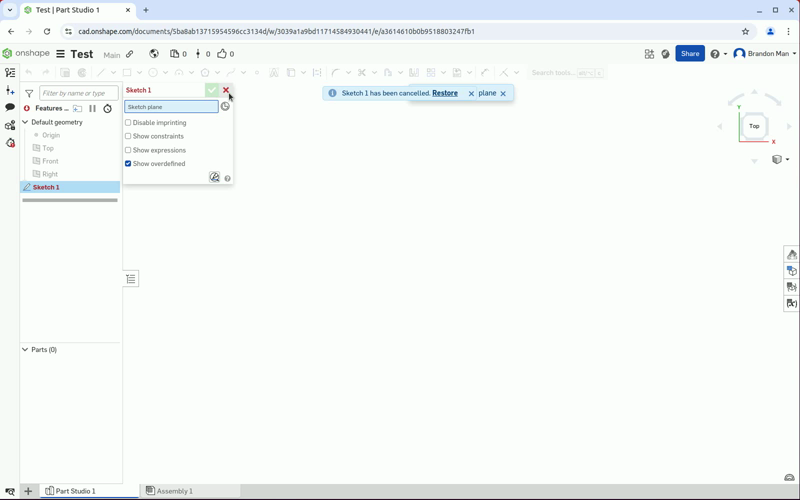
mouse_move(73, 150)
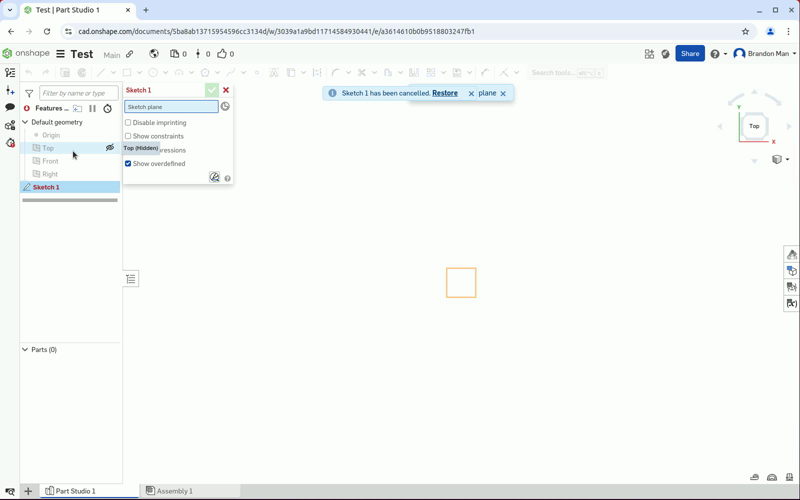
click(73, 150)
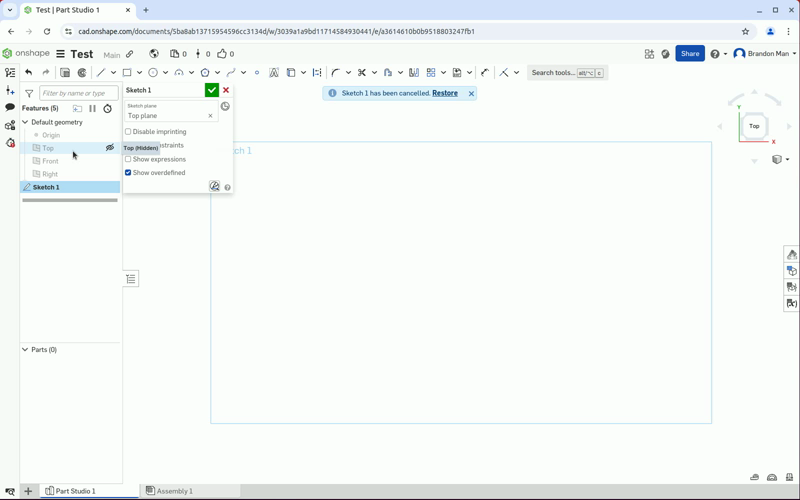
mouse_move(73, 352)
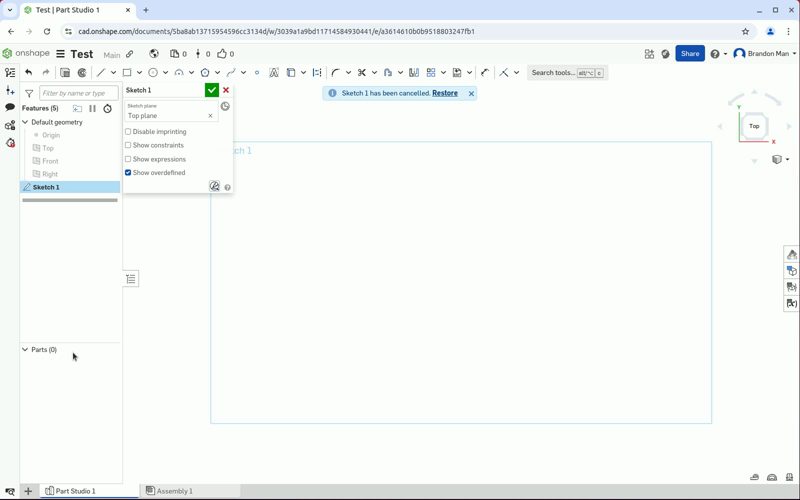
key(y)
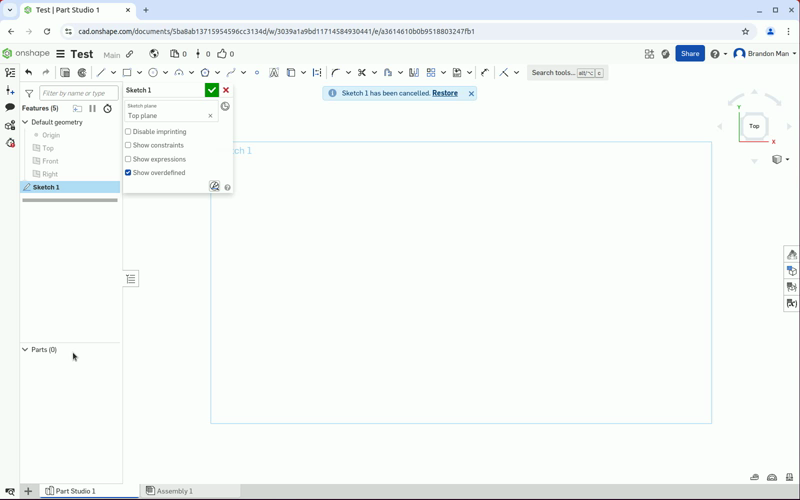
key(c)
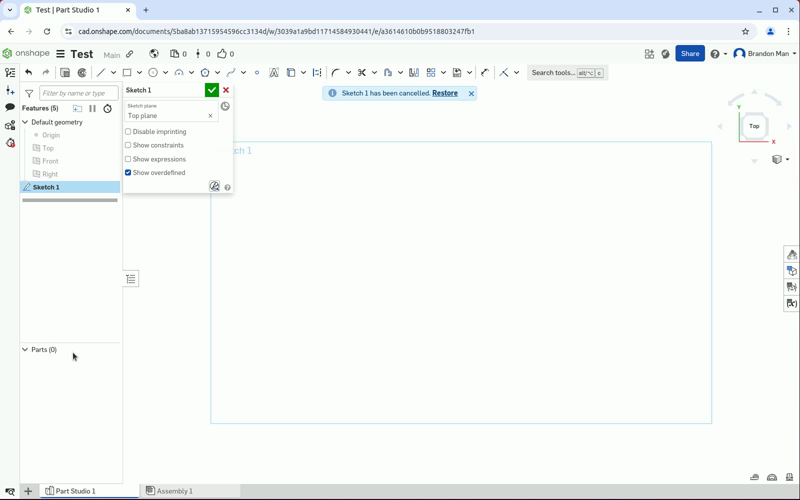
key_down(shift)
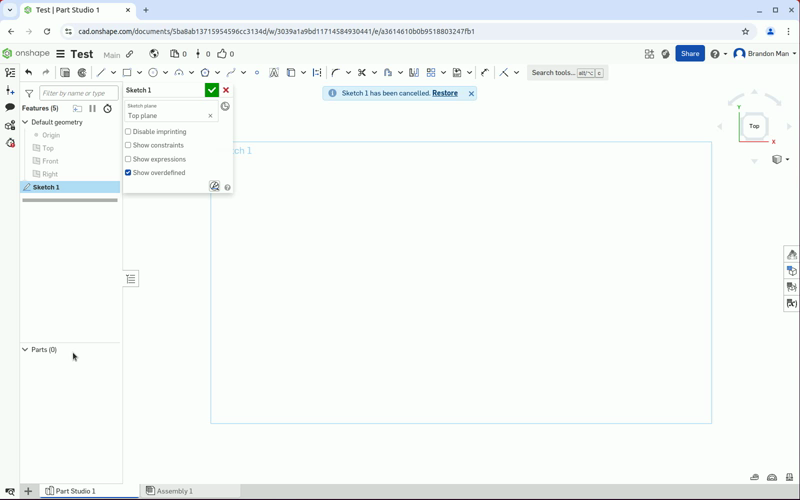
mouse_move(461, 282)
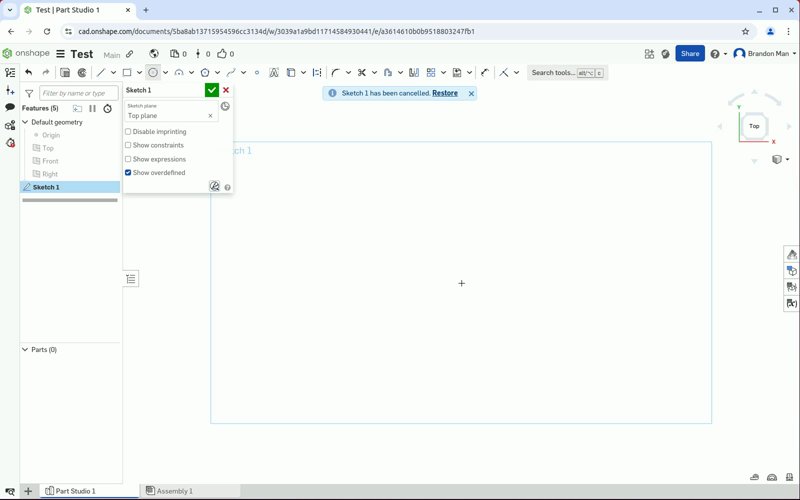
click(461, 282)
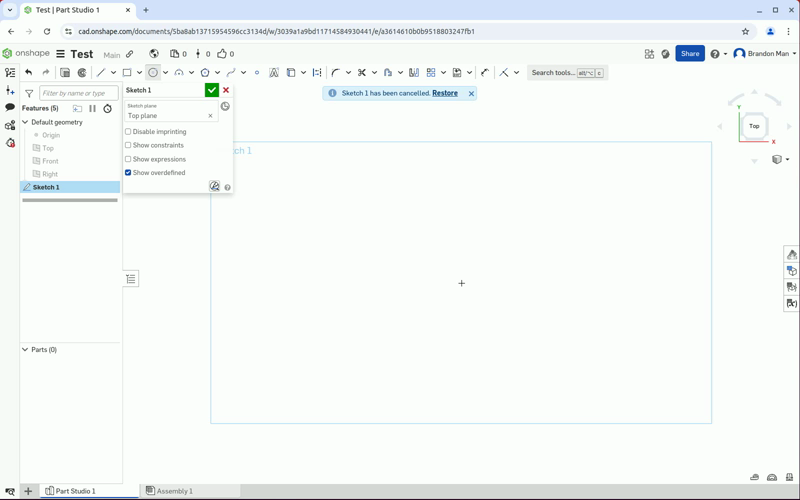
key_up(shift)
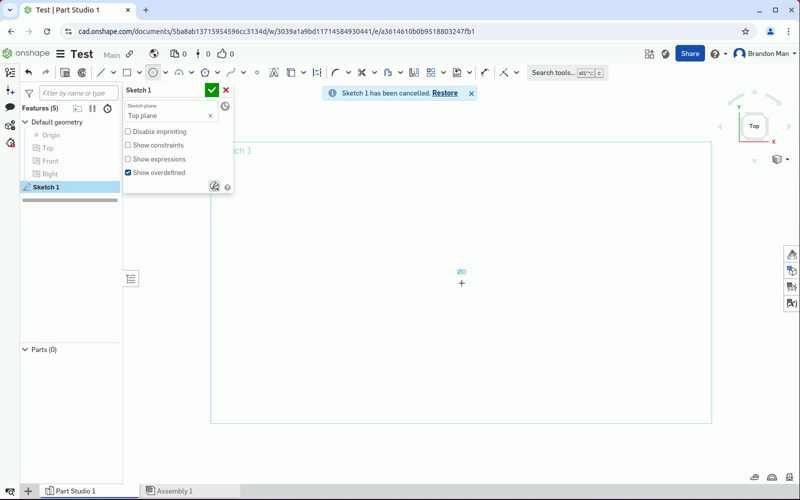
mouse_move(540, 282)
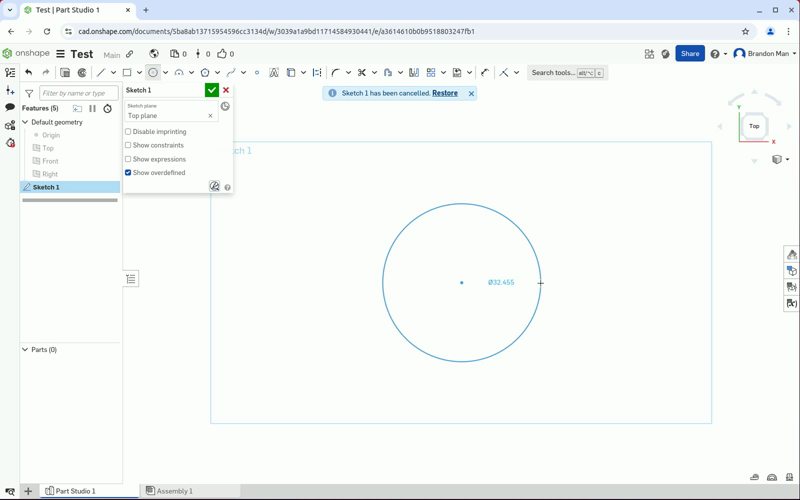
click(540, 282)
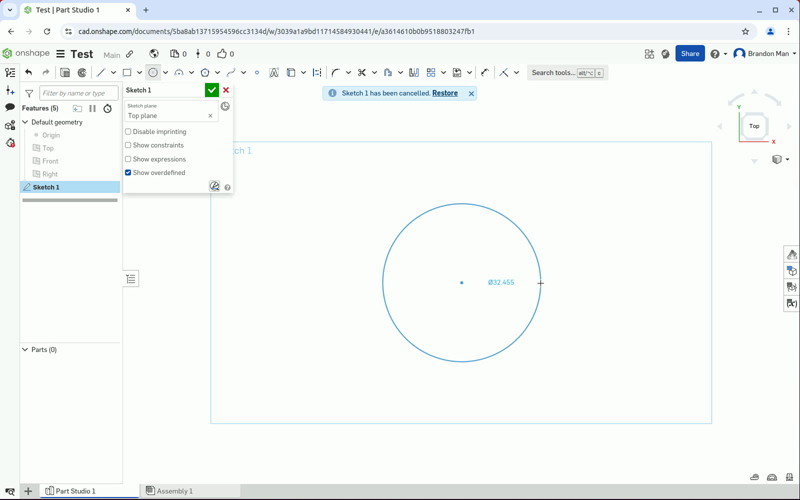
key(esc)
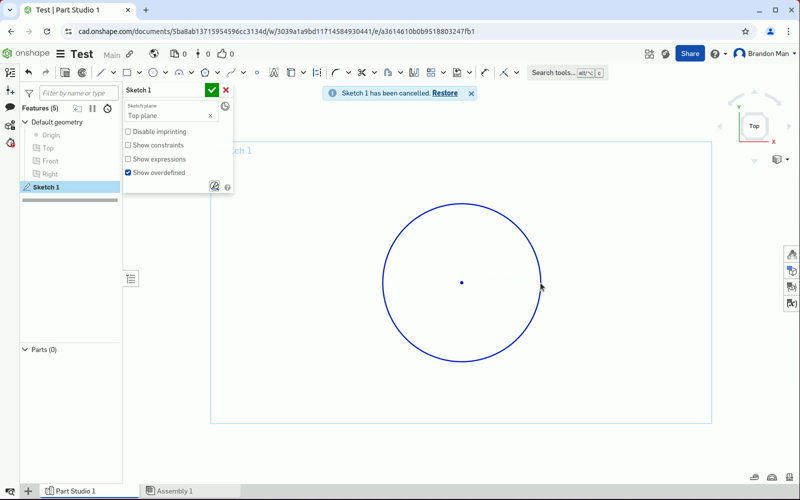
key(a)
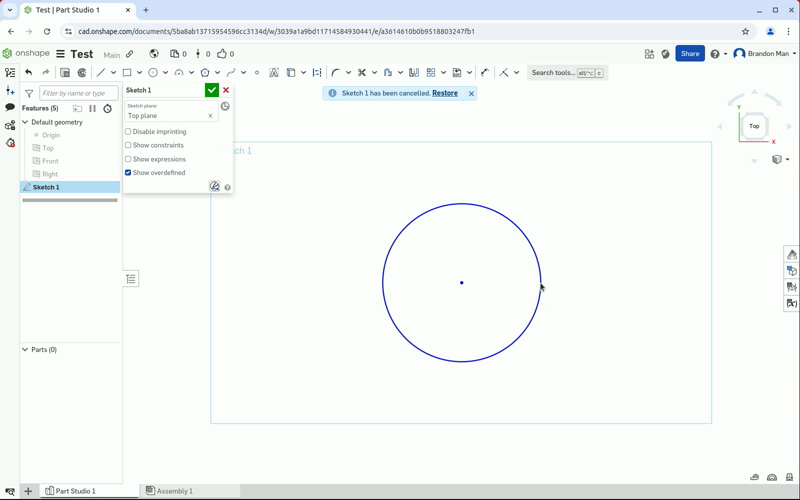
key_down(shift)
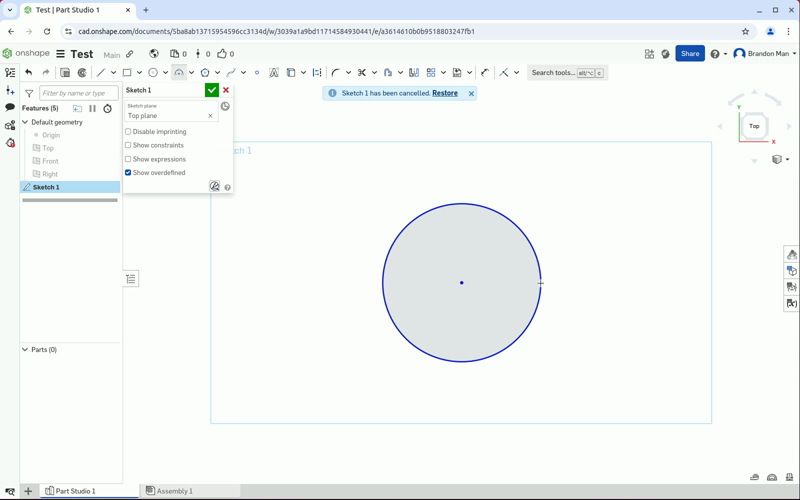
mouse_move(412, 296)
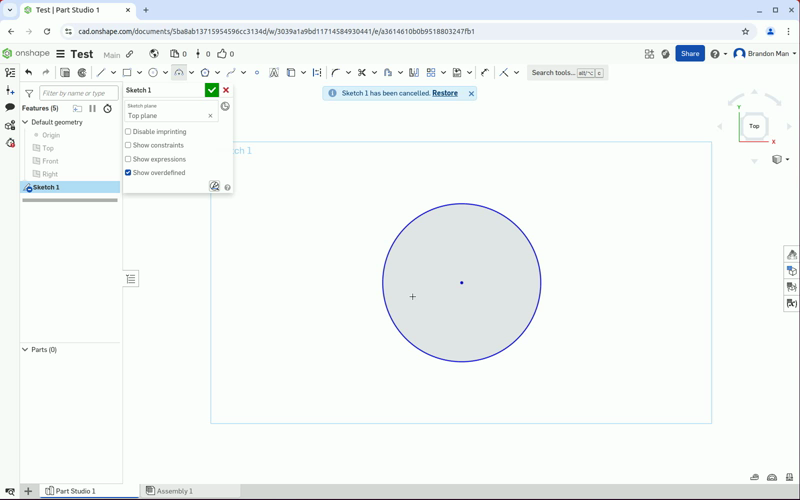
click(412, 296)
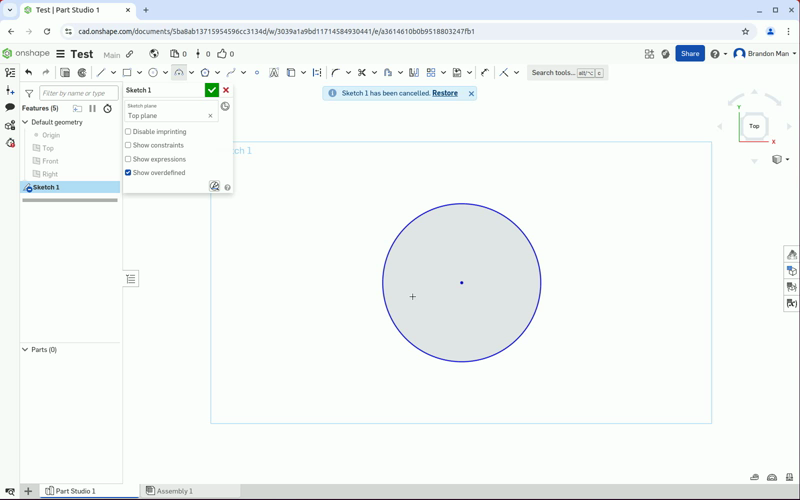
key_up(shift)
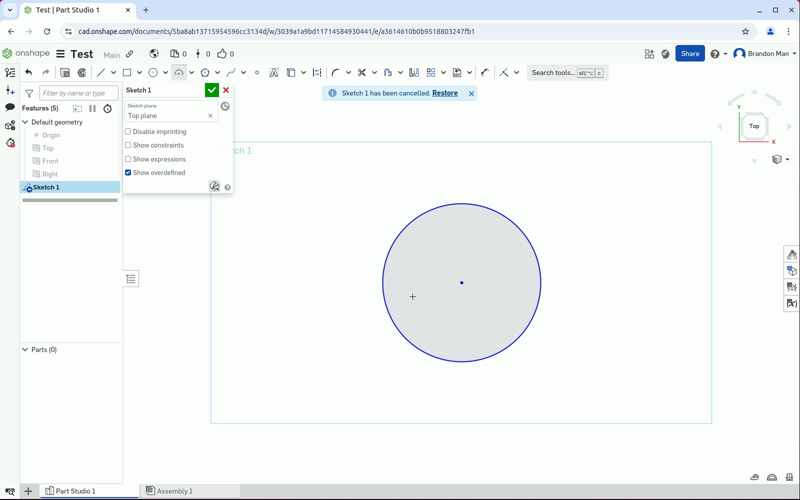
key_down(shift)
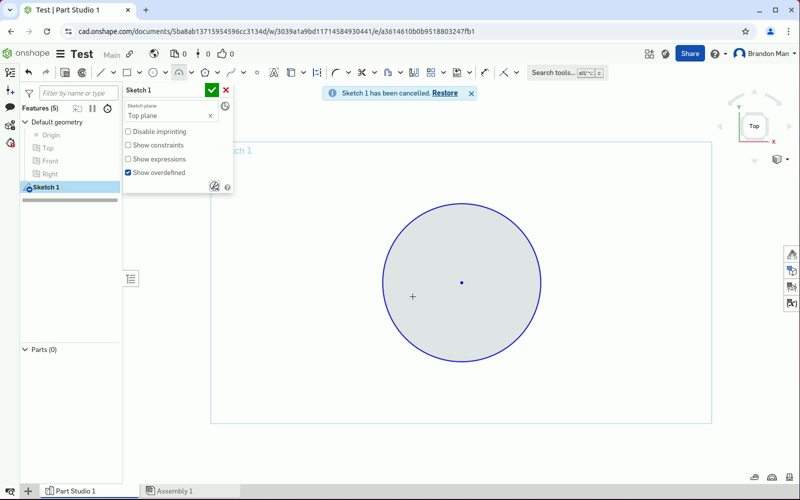
mouse_move(509, 296)
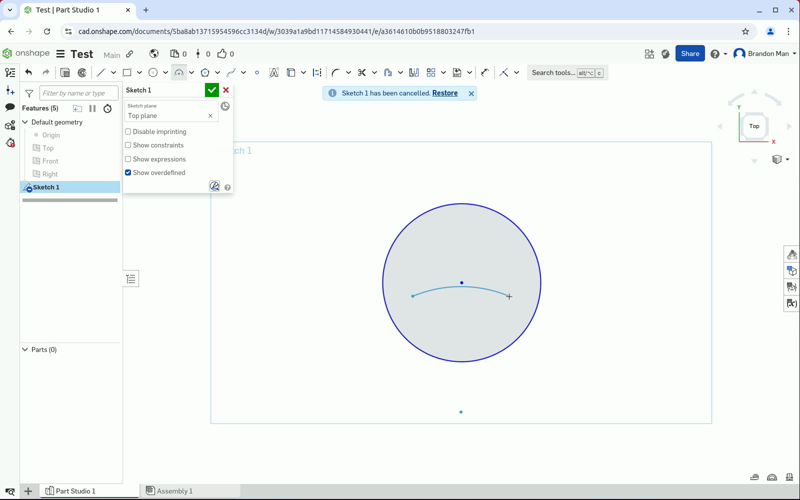
click(509, 296)
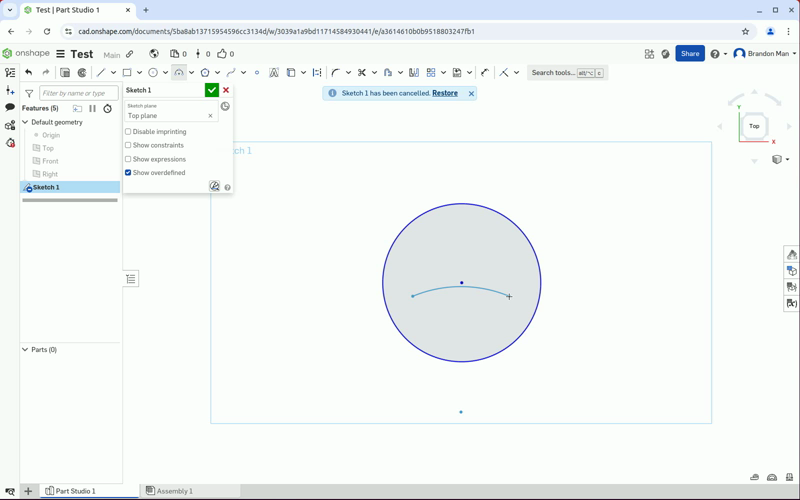
mouse_move(461, 318)
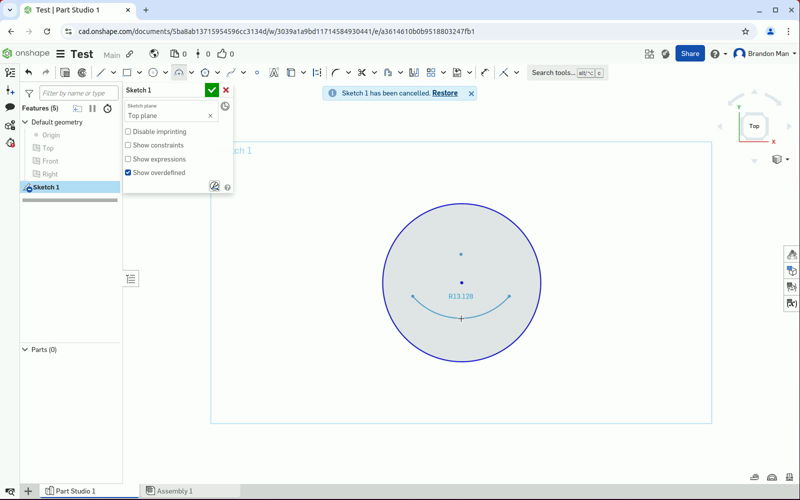
click(461, 318)
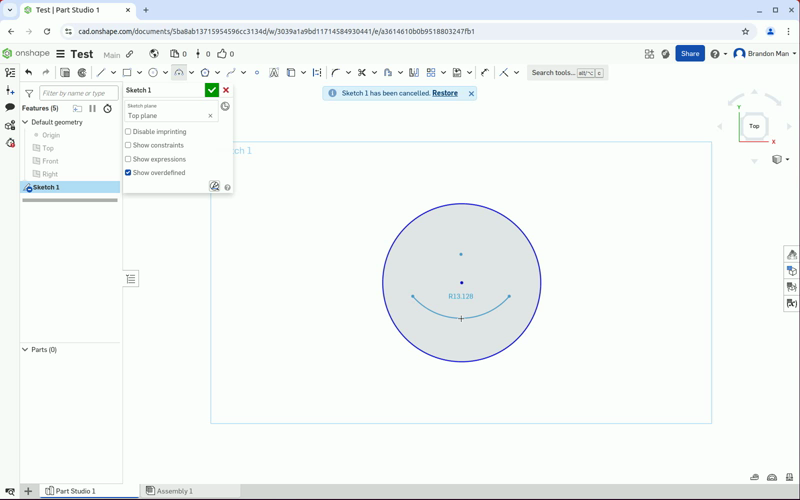
key_up(shift)
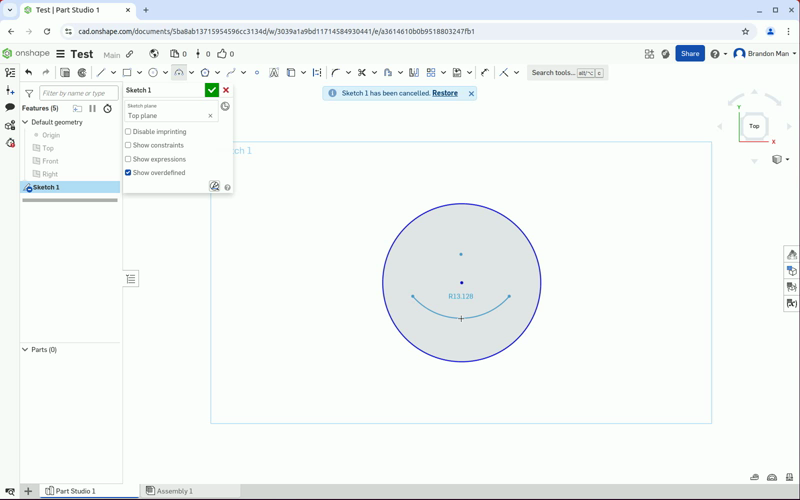
mouse_move(509, 296)
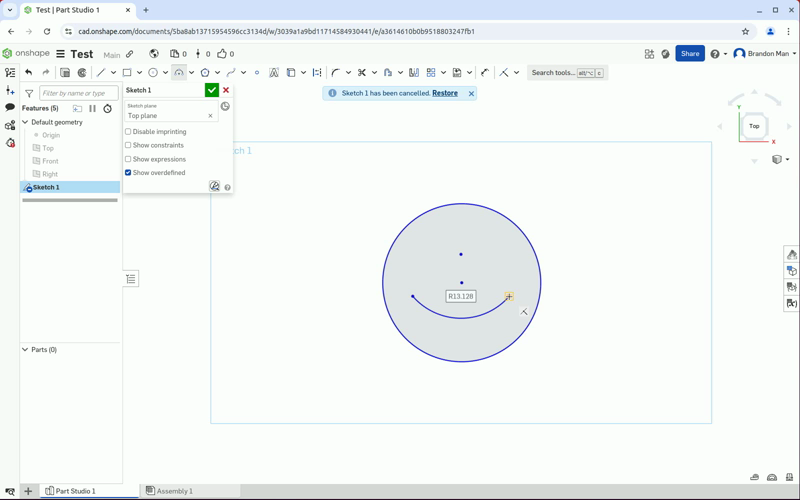
click(509, 296)
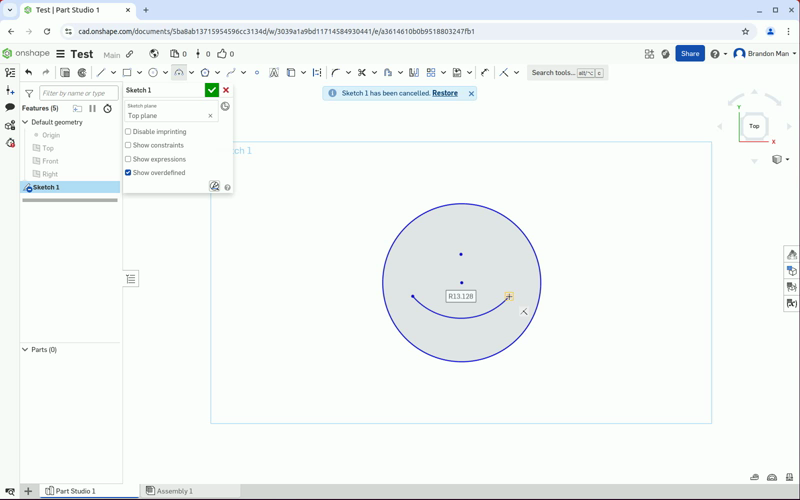
key_down(shift)
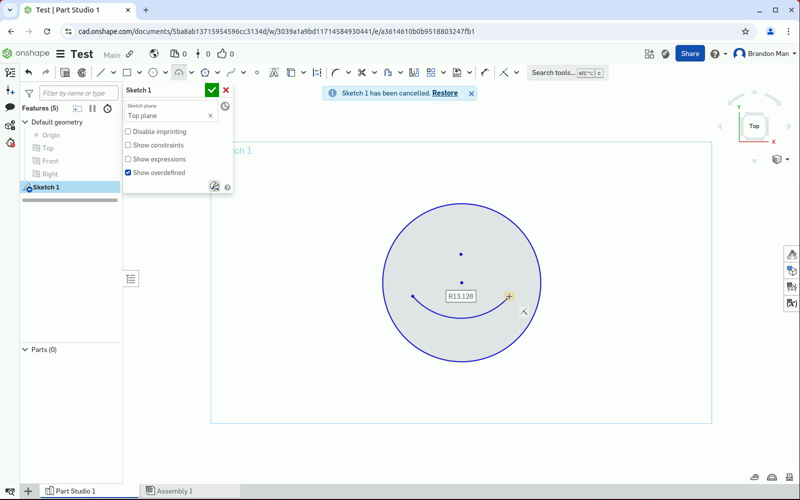
mouse_move(463, 309)
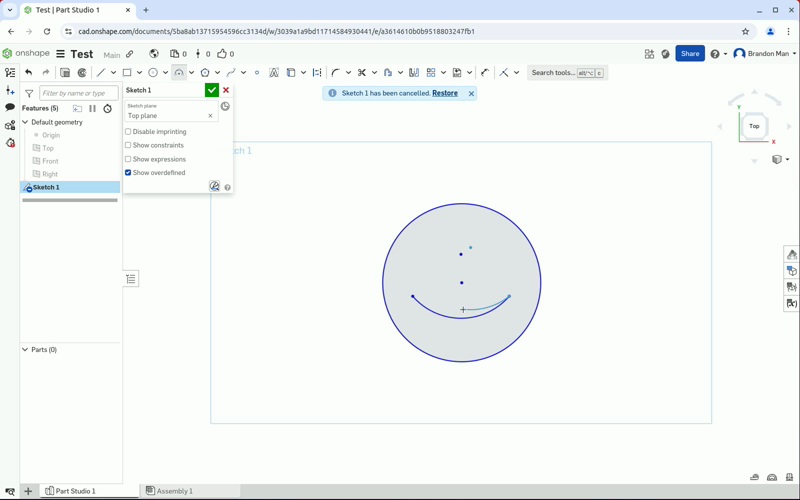
click(463, 309)
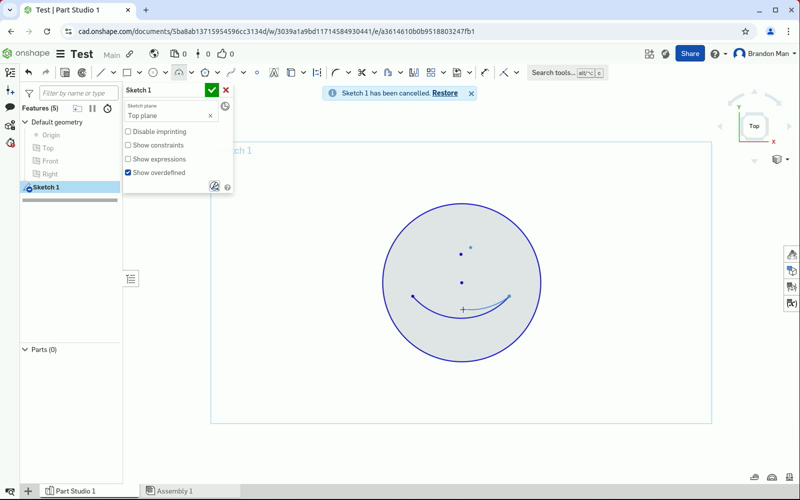
mouse_move(487, 305)
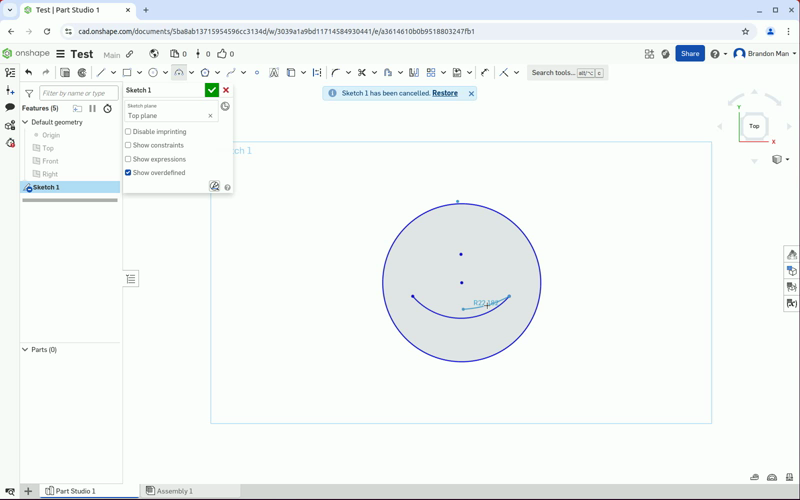
click(487, 305)
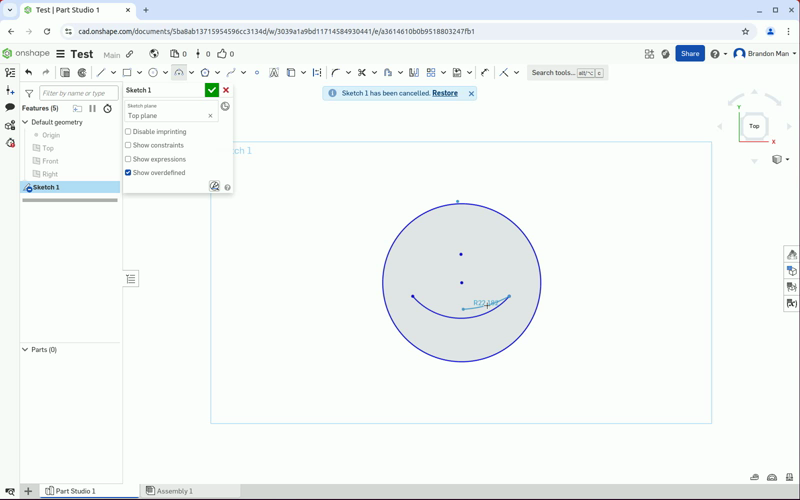
key_up(shift)
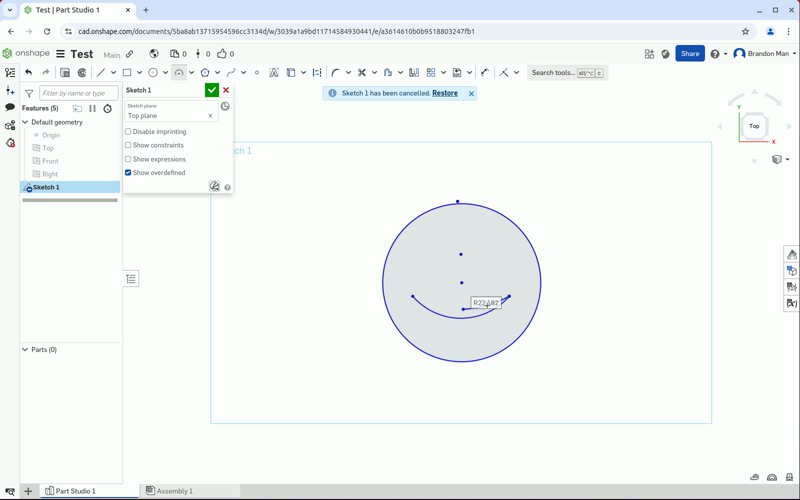
key(esc)
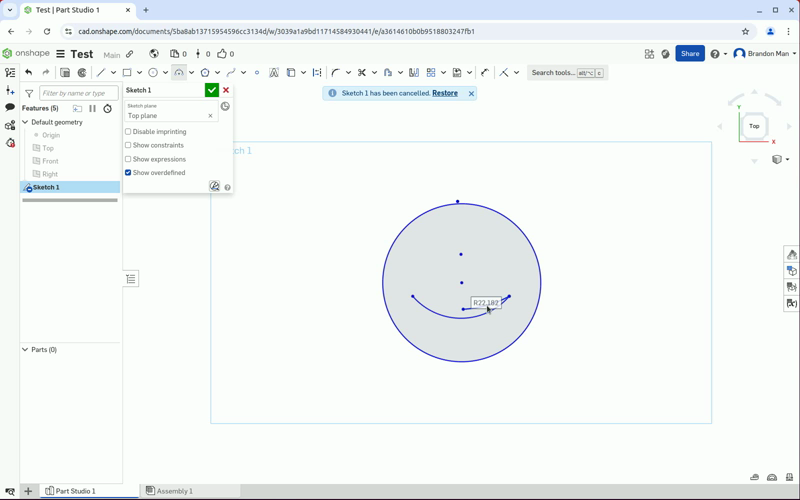
key(l)
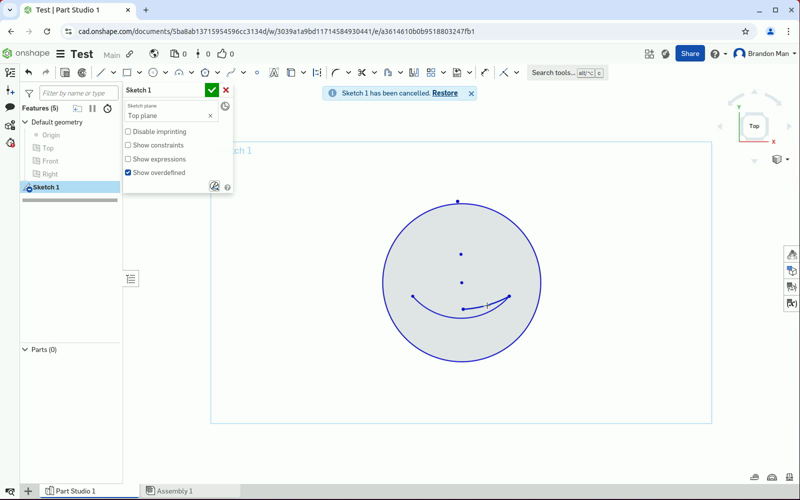
mouse_move(463, 309)
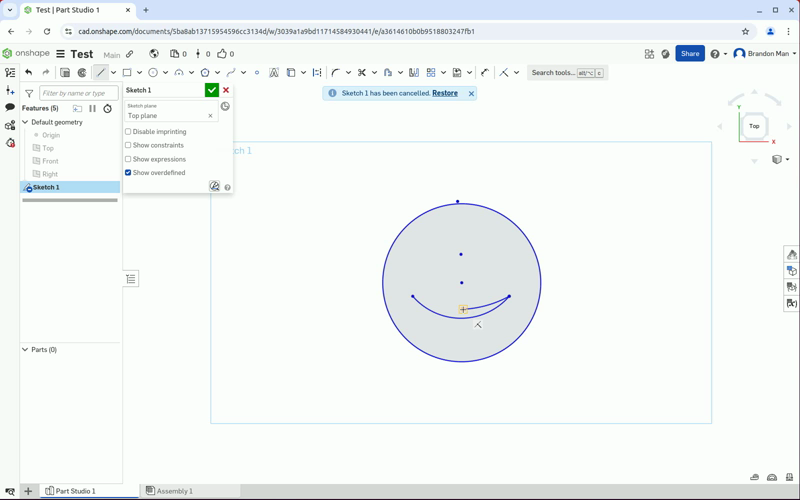
click(463, 309)
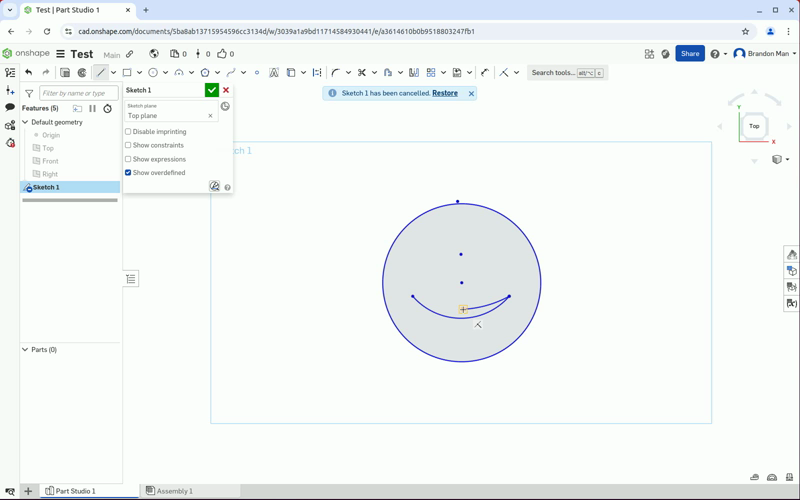
key_down(shift)
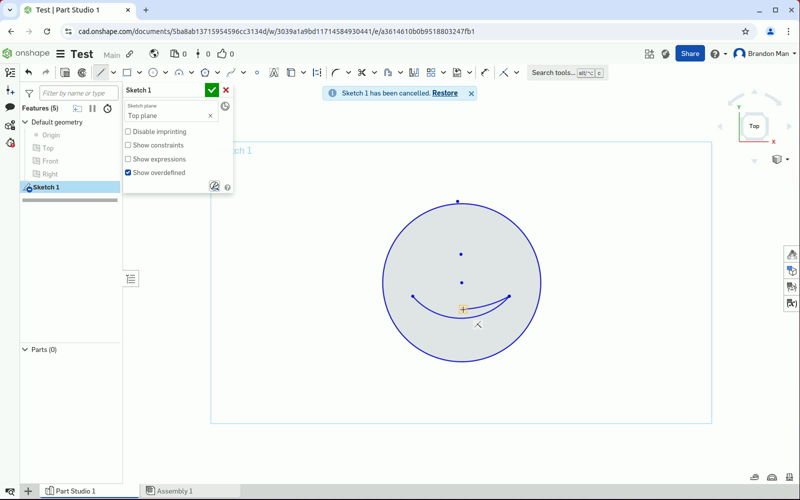
mouse_move(493, 309)
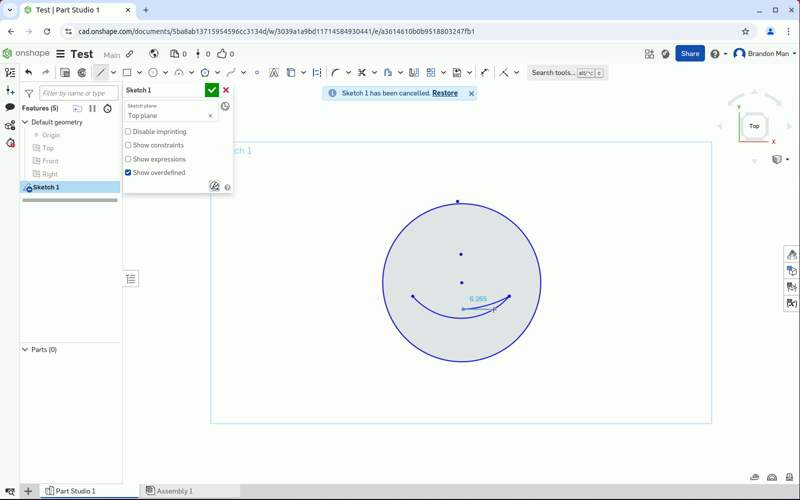
mouse_move(463, 282)
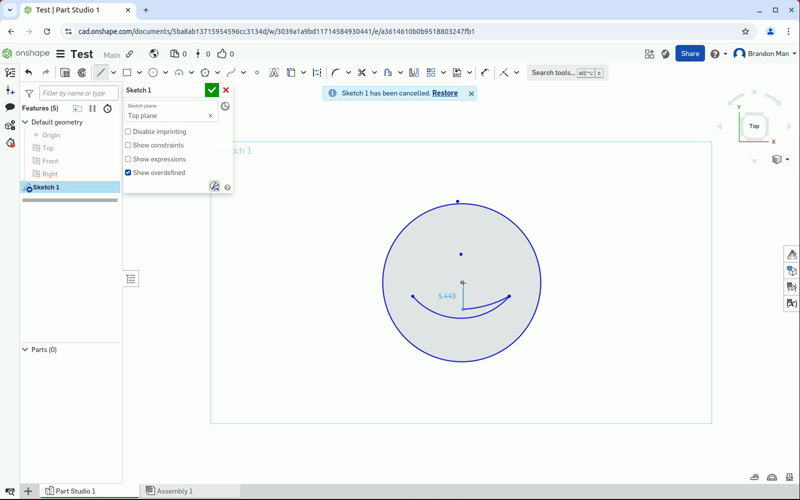
scroll(6)
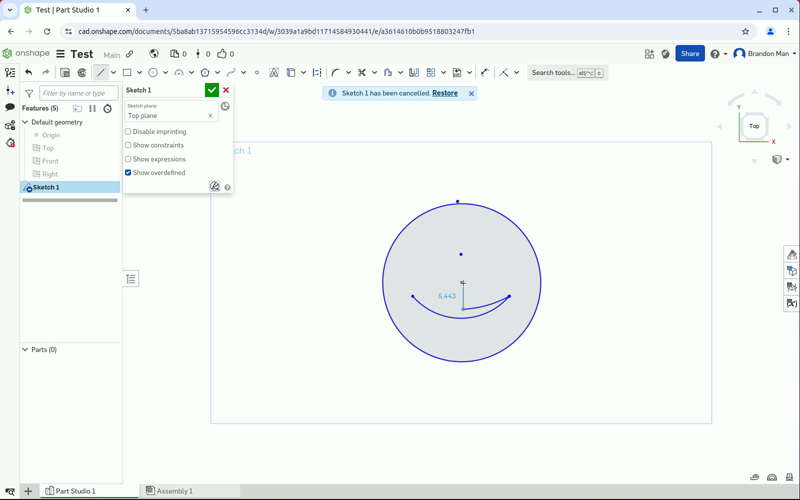
scroll(6)
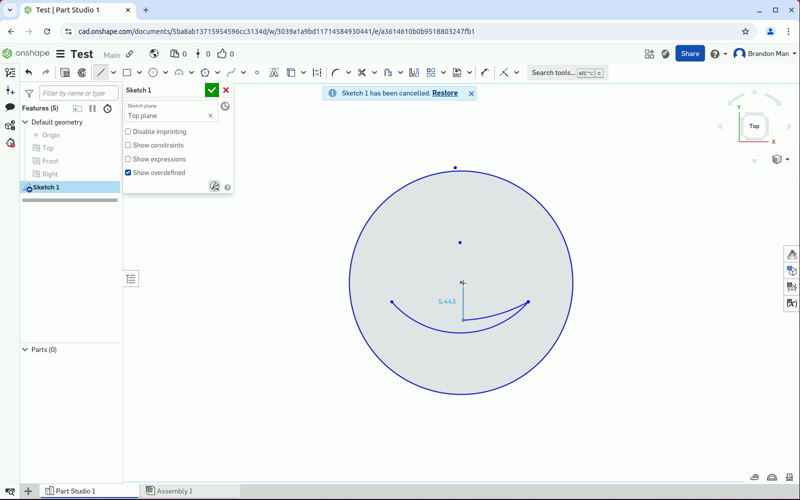
scroll(6)
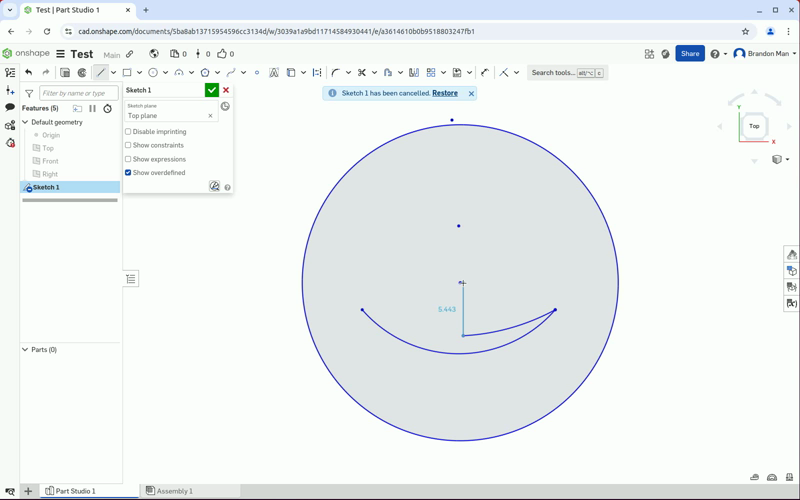
scroll(6)
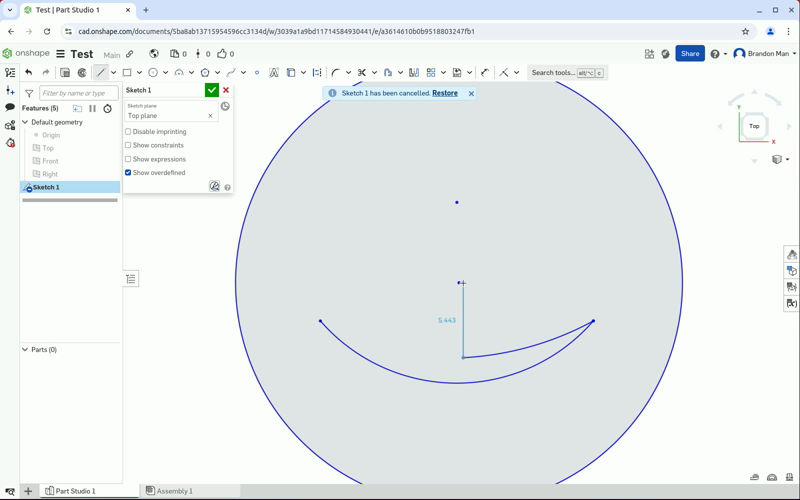
scroll(6)
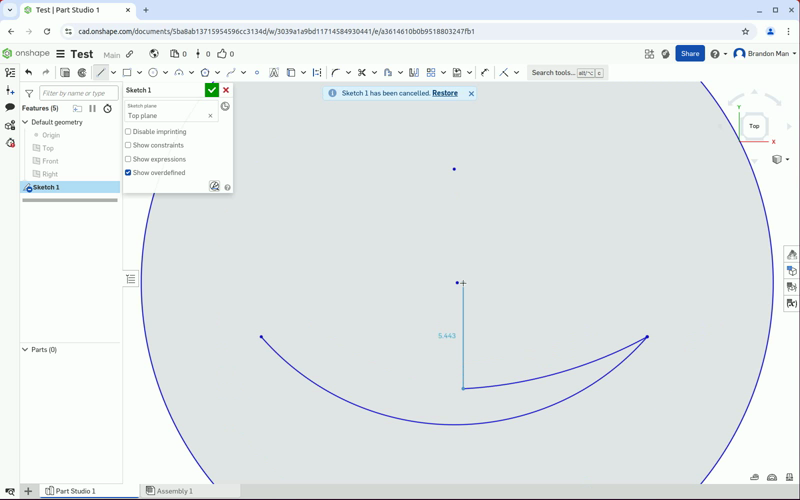
scroll(6)
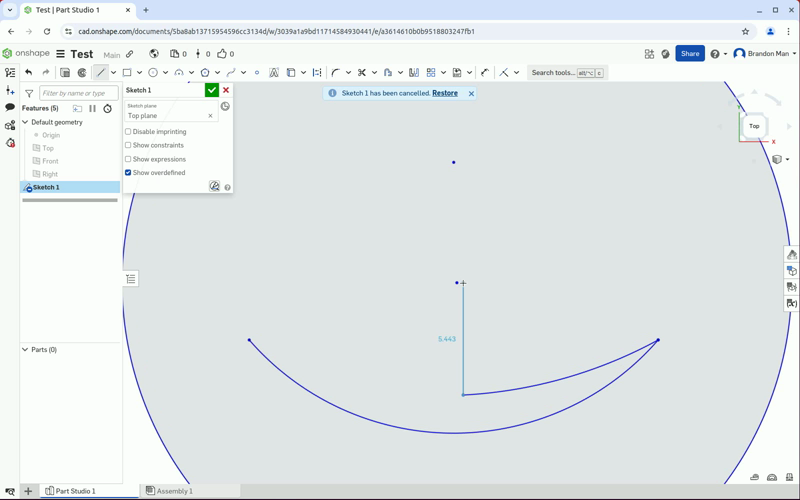
scroll(6)
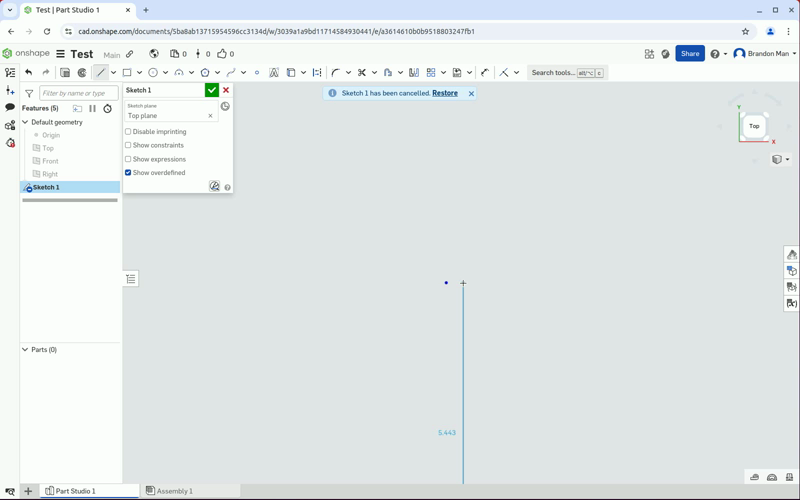
click(463, 282)
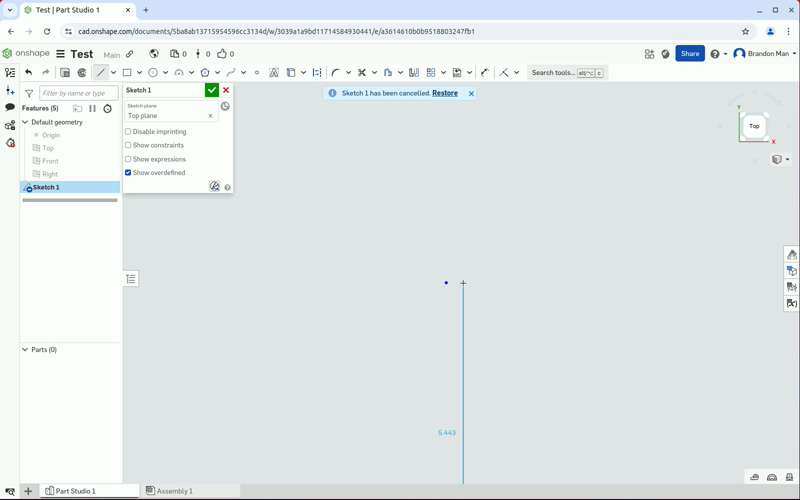
scroll(-6)
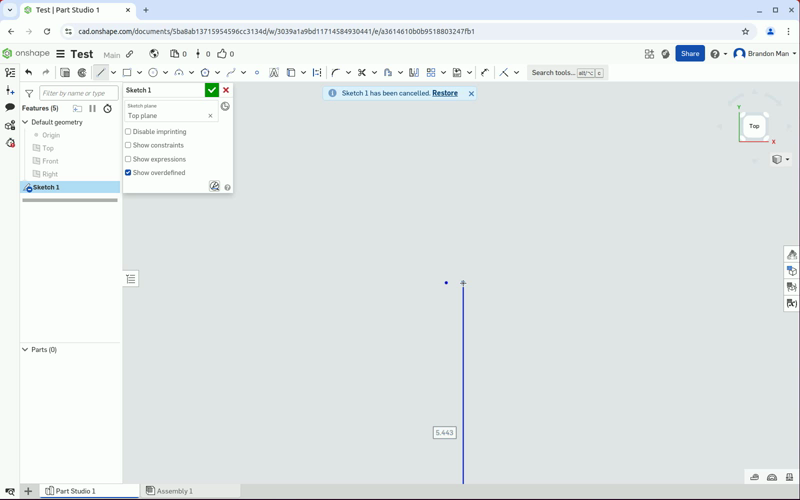
scroll(-6)
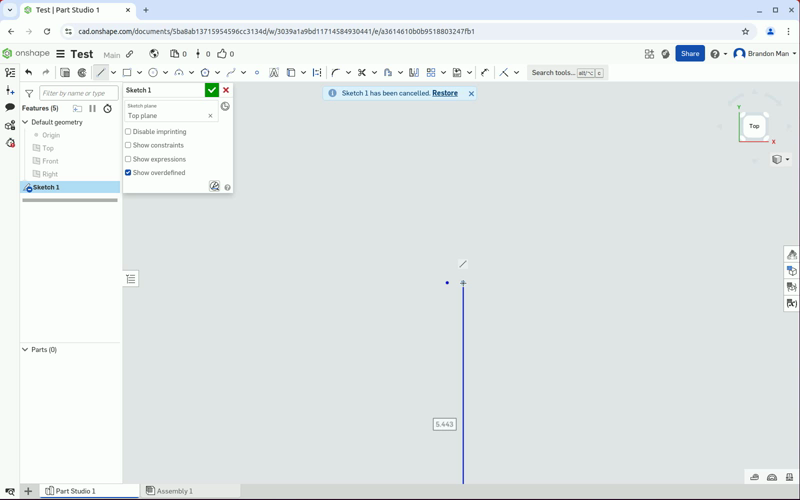
scroll(-6)
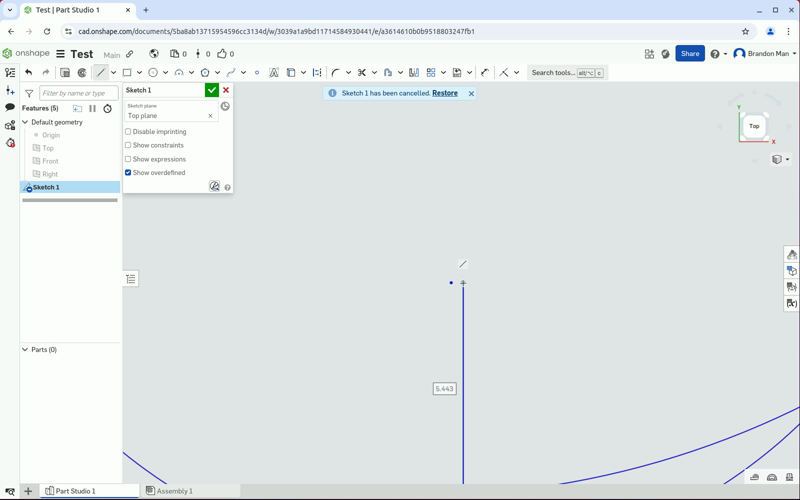
scroll(-6)
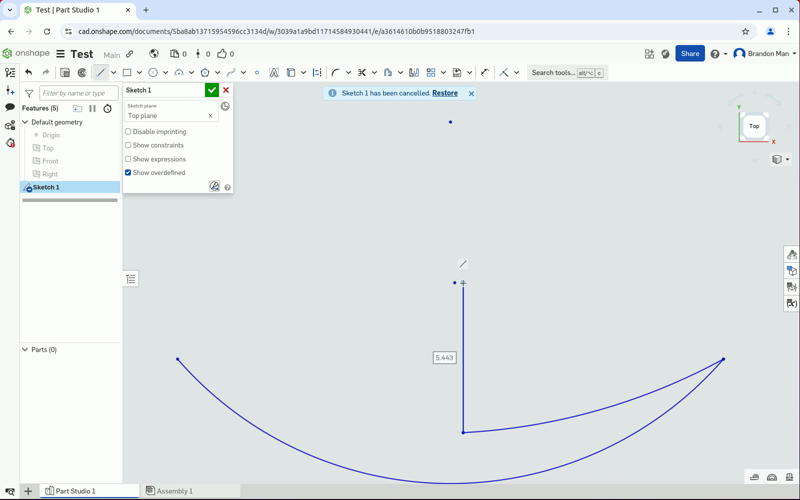
scroll(-6)
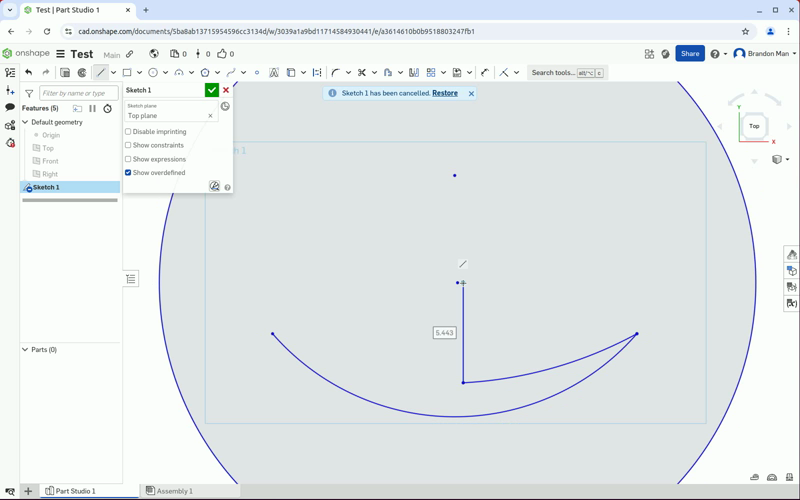
scroll(-6)
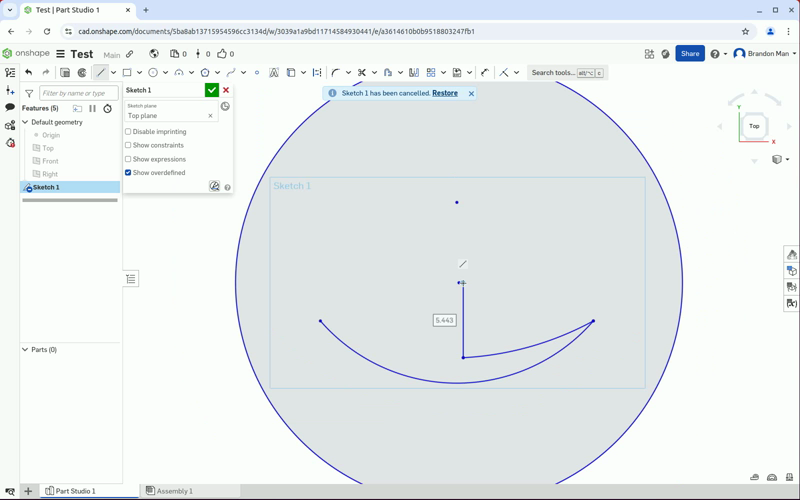
scroll(-6)
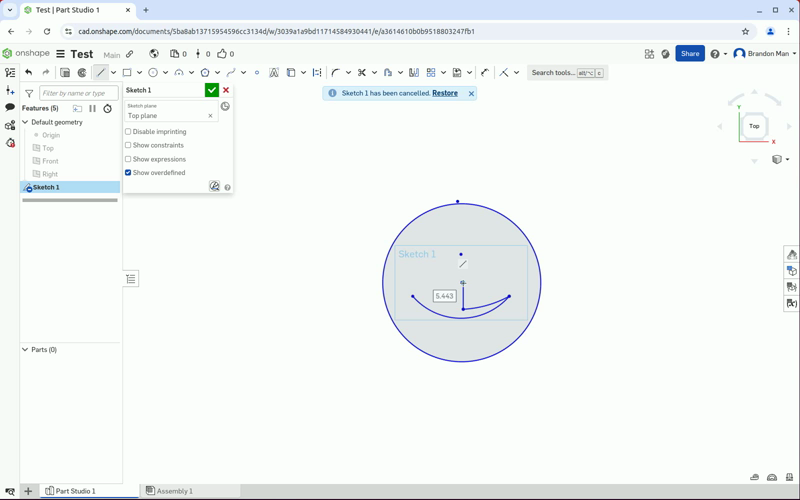
key_up(shift)
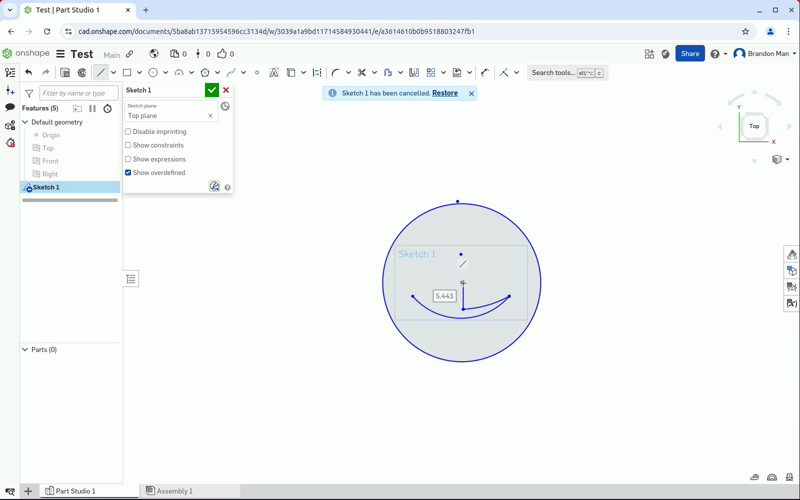
key_down(shift)
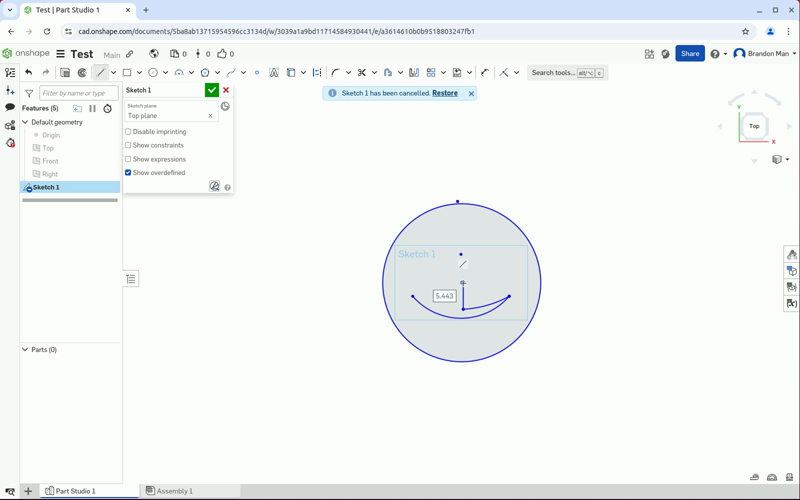
mouse_move(493, 282)
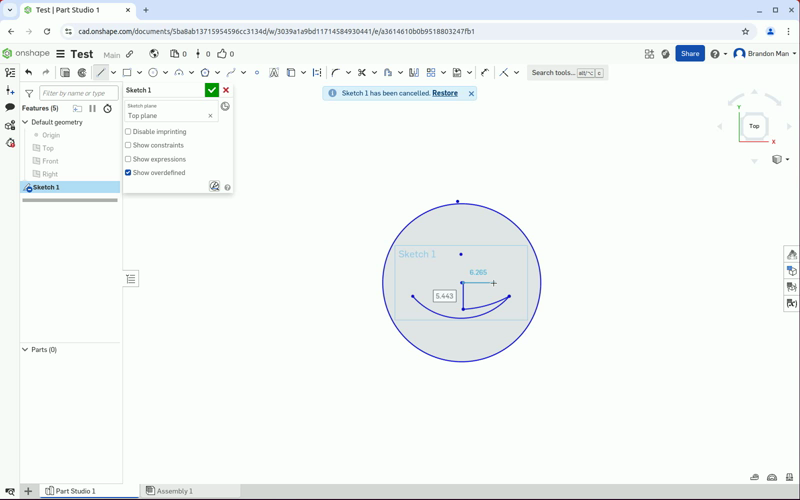
mouse_move(473, 273)
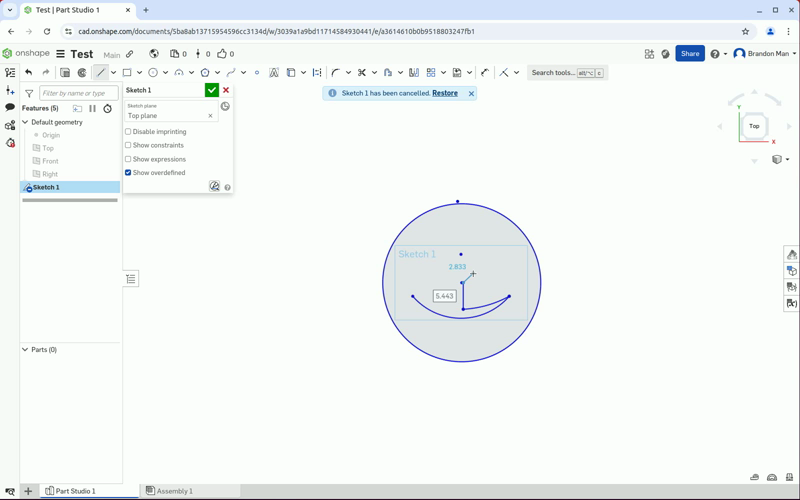
click(473, 273)
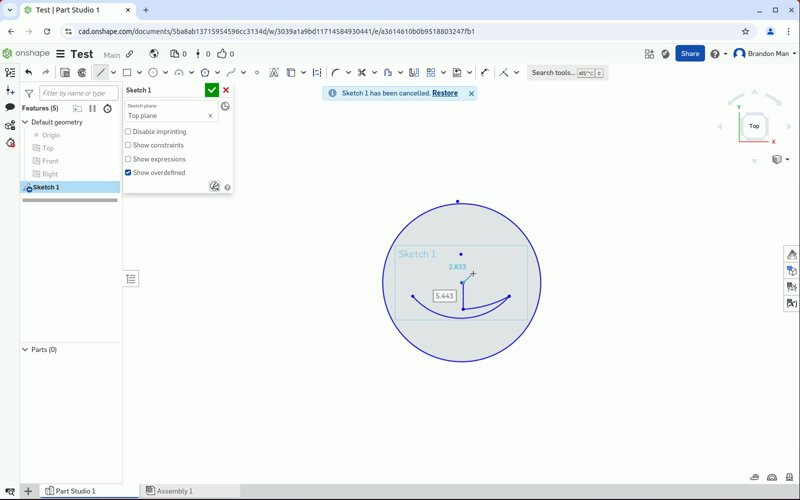
key_up(shift)
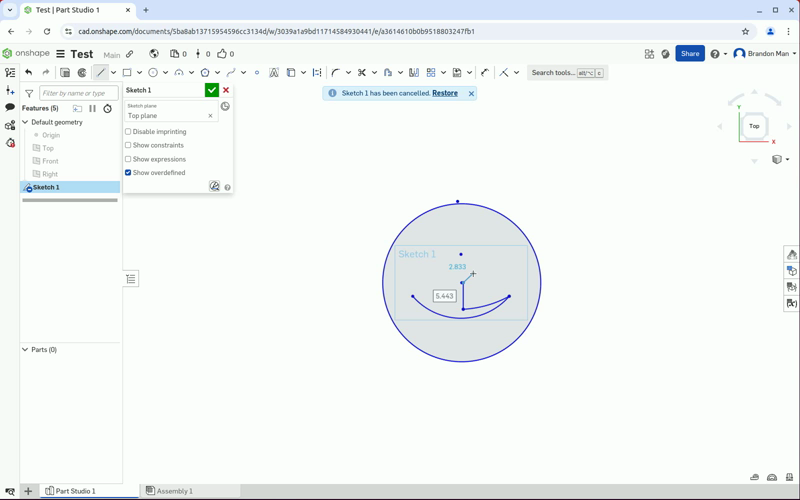
key_down(shift)
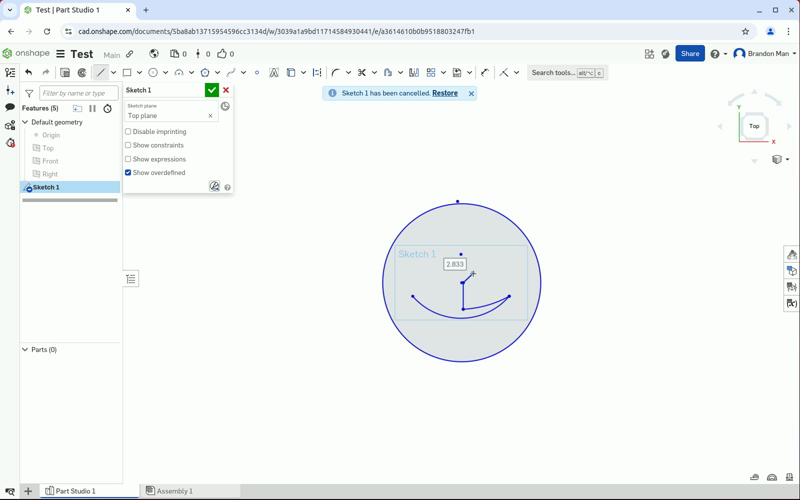
mouse_move(503, 273)
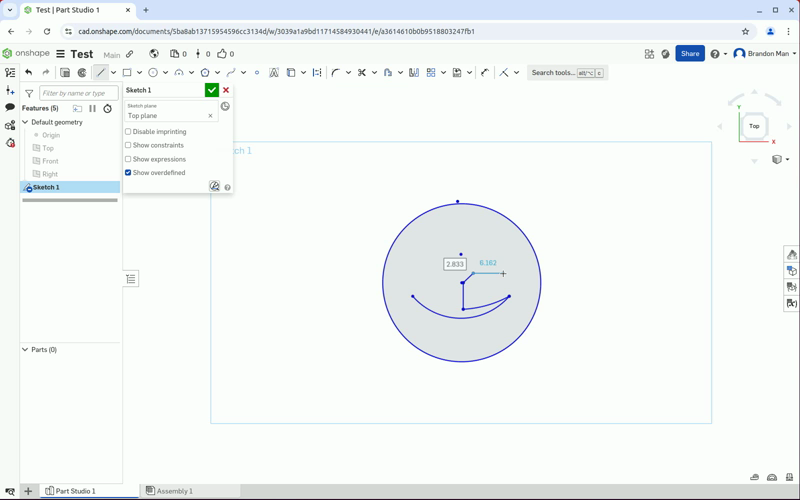
mouse_move(448, 273)
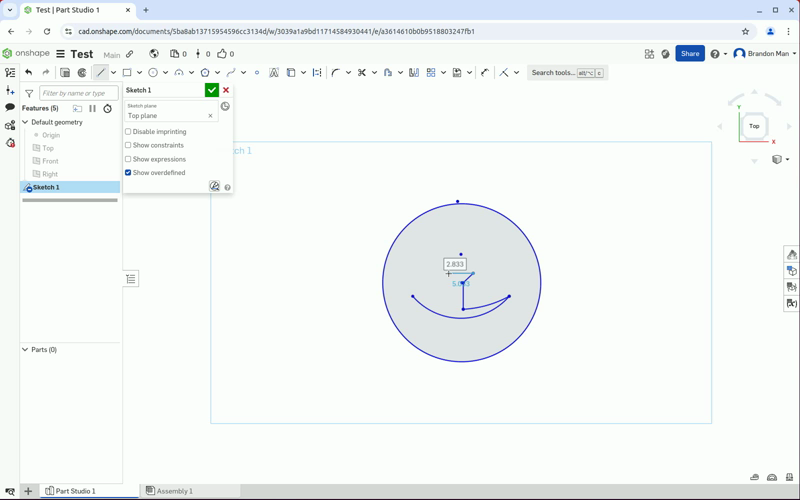
click(448, 273)
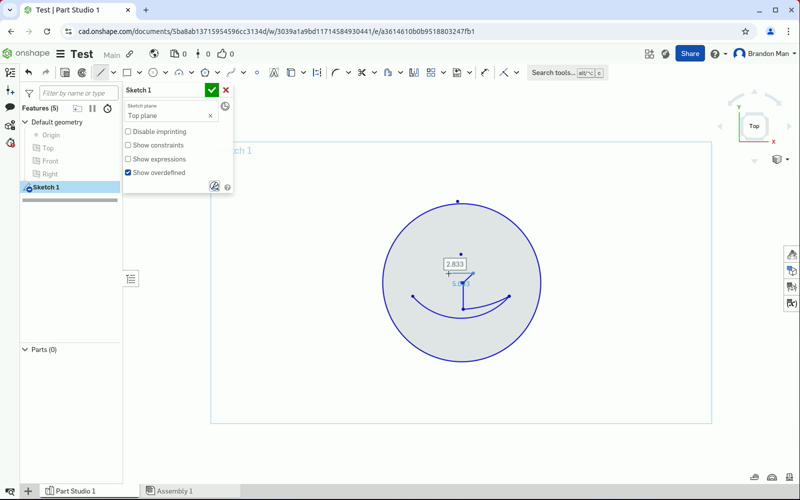
key_up(shift)
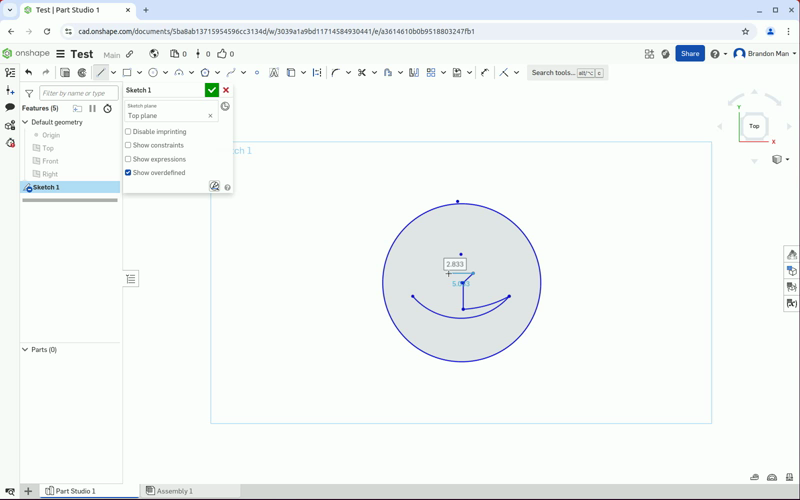
key_down(shift)
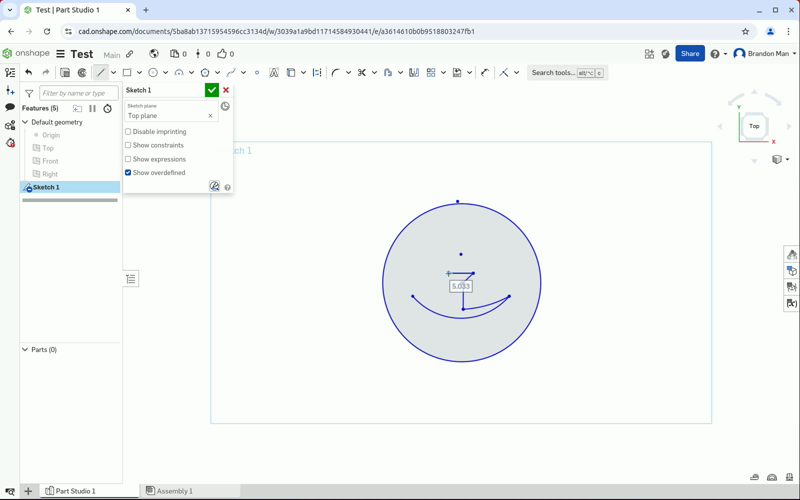
mouse_move(478, 273)
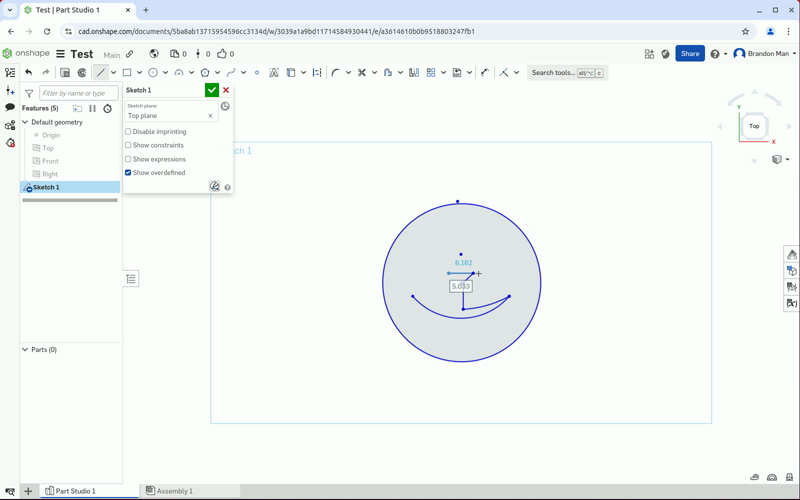
mouse_move(458, 282)
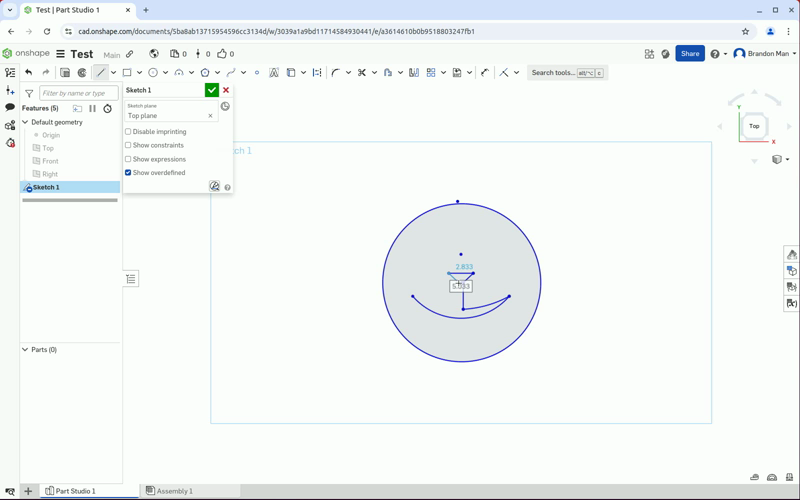
scroll(6)
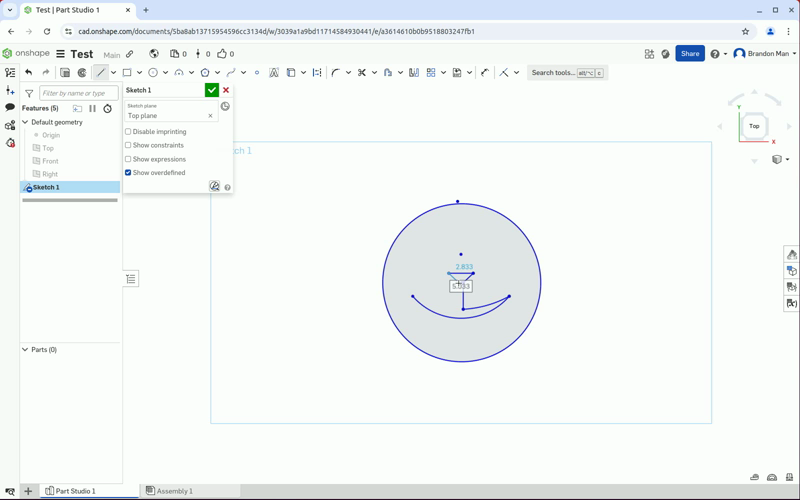
scroll(6)
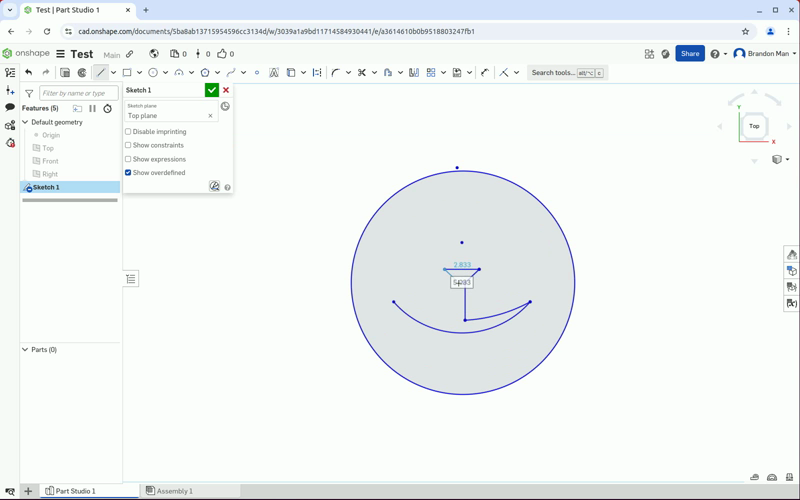
scroll(6)
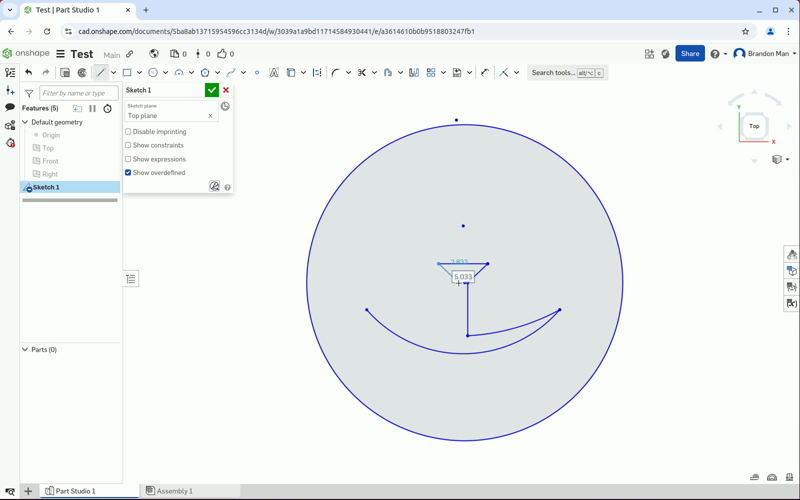
scroll(6)
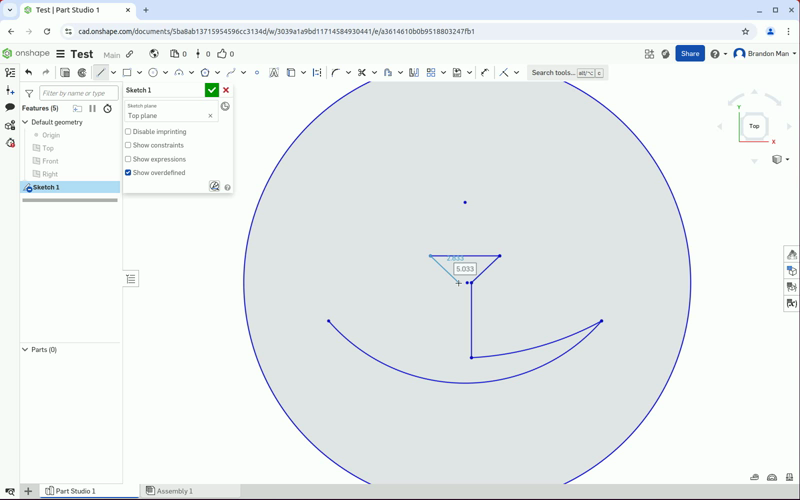
scroll(6)
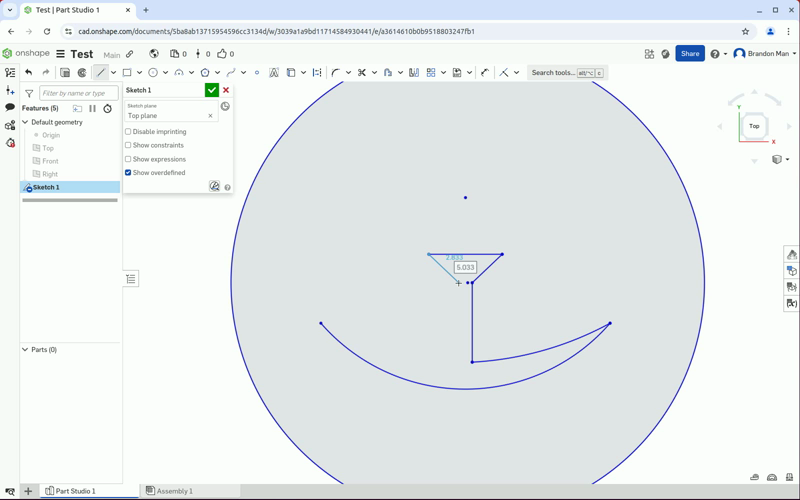
scroll(6)
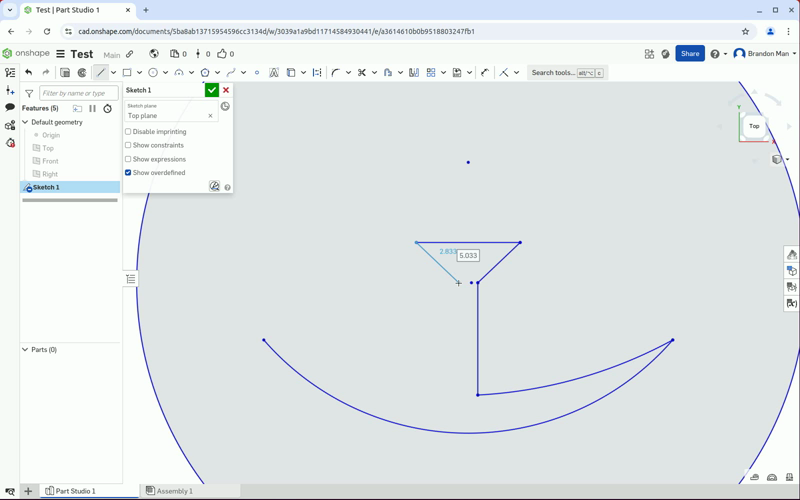
scroll(6)
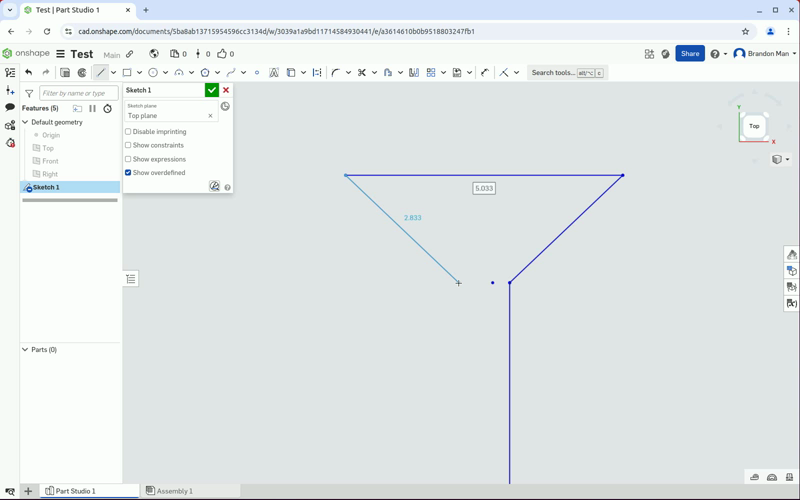
click(458, 282)
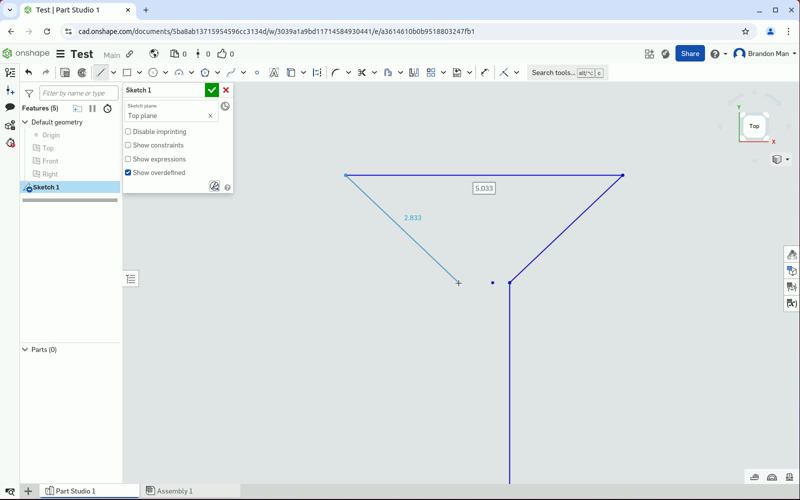
scroll(-6)
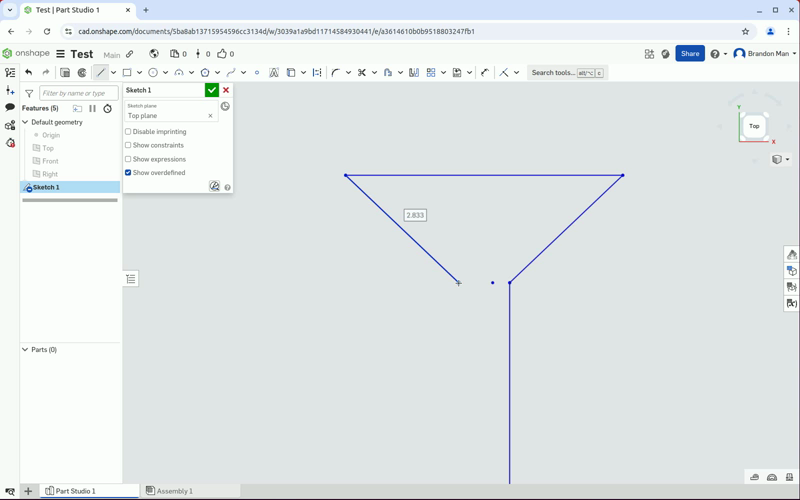
scroll(-6)
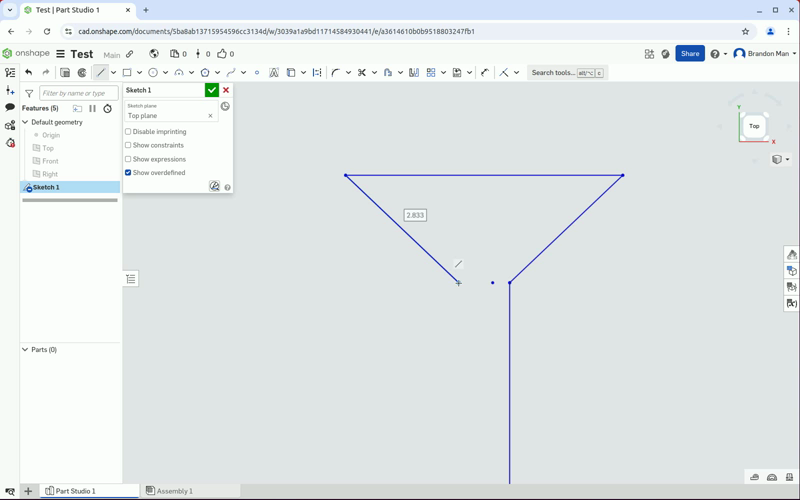
scroll(-6)
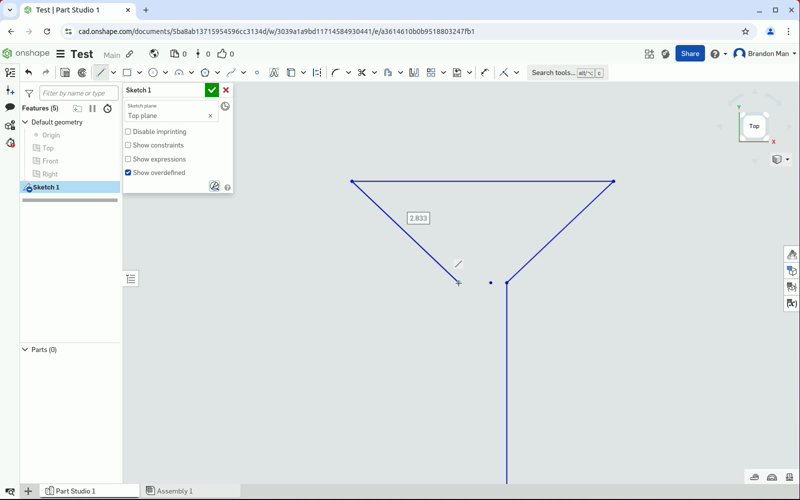
scroll(-6)
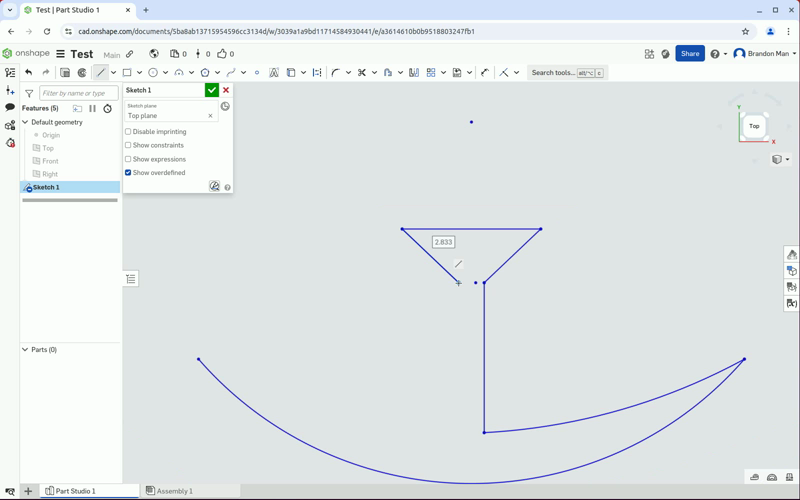
scroll(-6)
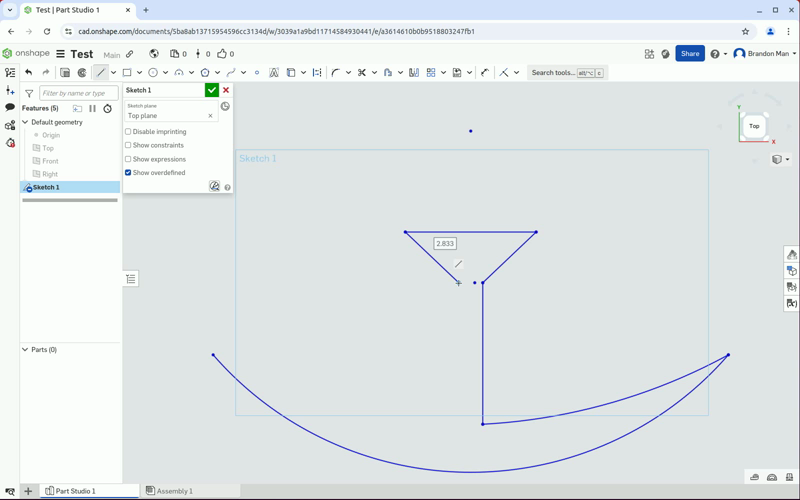
scroll(-6)
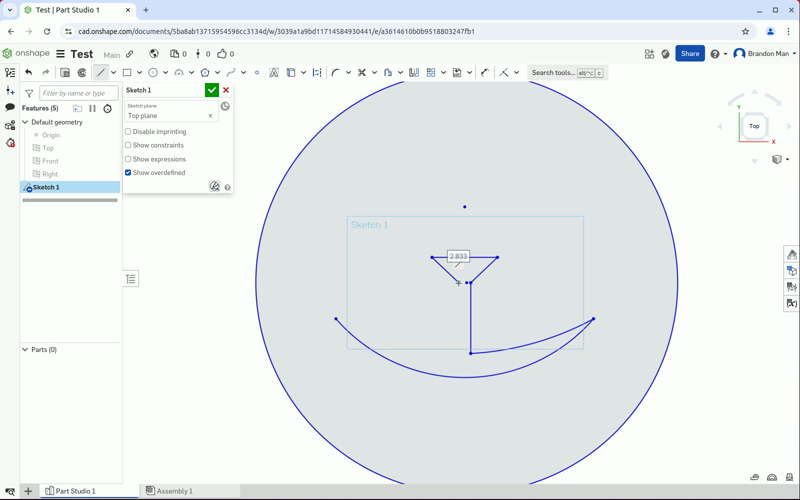
scroll(-6)
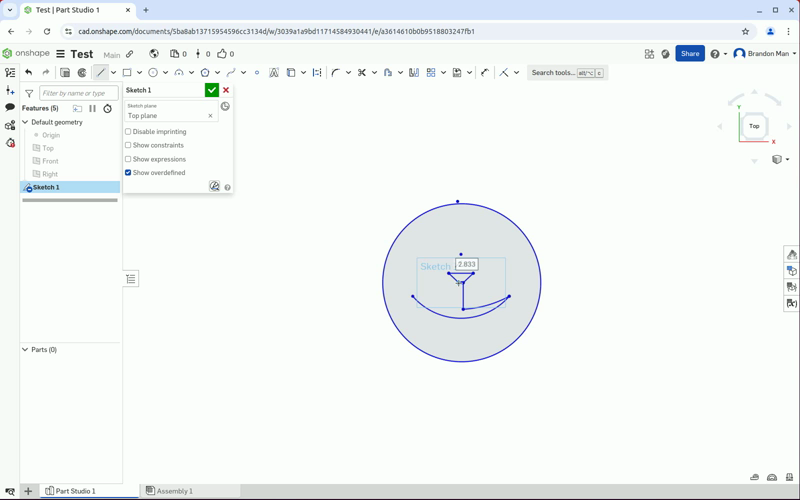
key_up(shift)
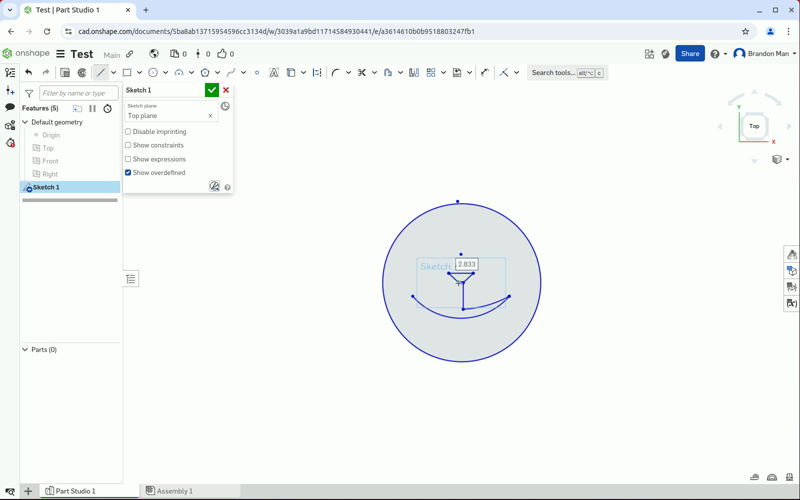
key_down(shift)
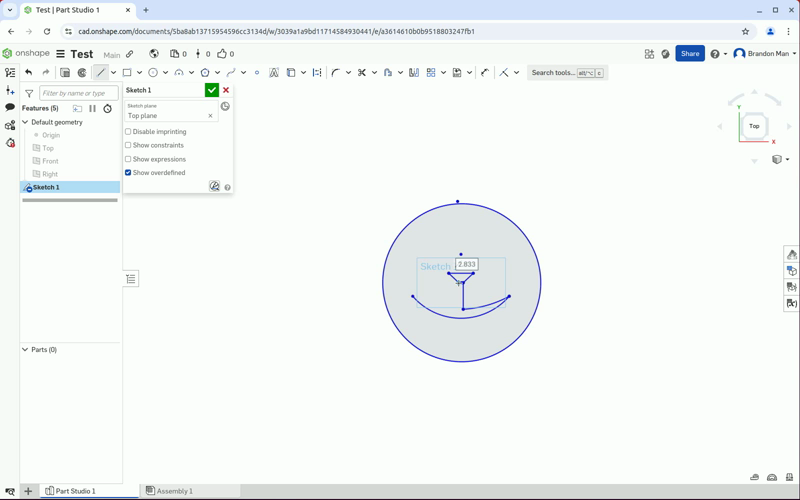
mouse_move(488, 282)
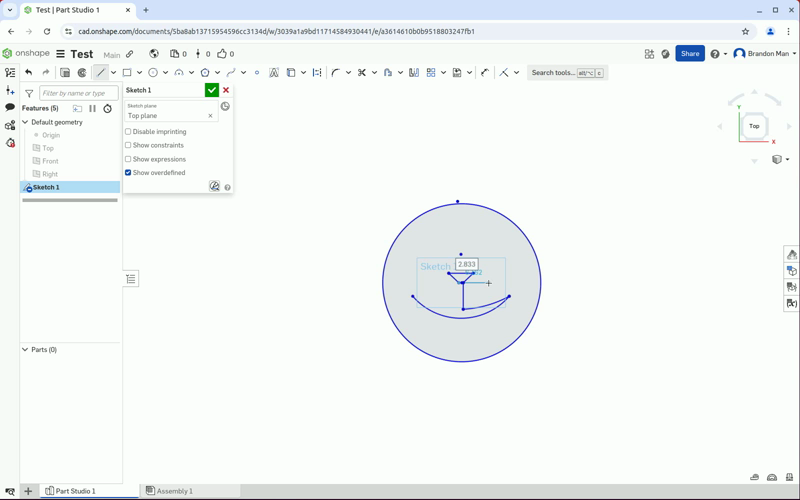
mouse_move(458, 309)
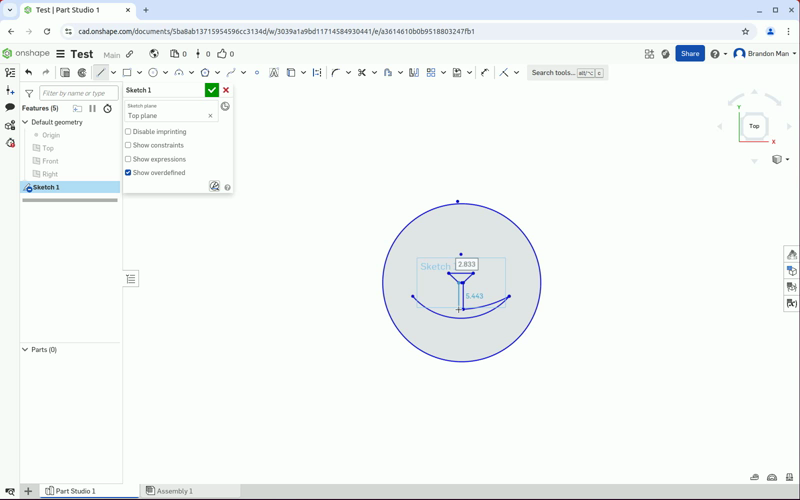
click(458, 309)
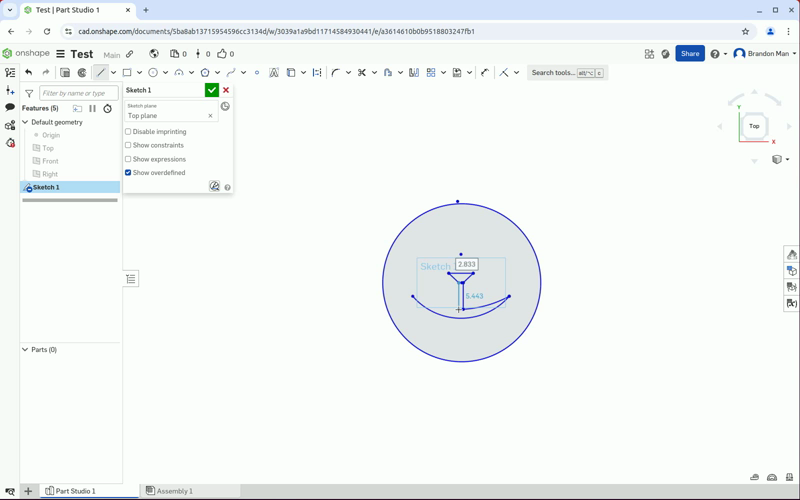
key_up(shift)
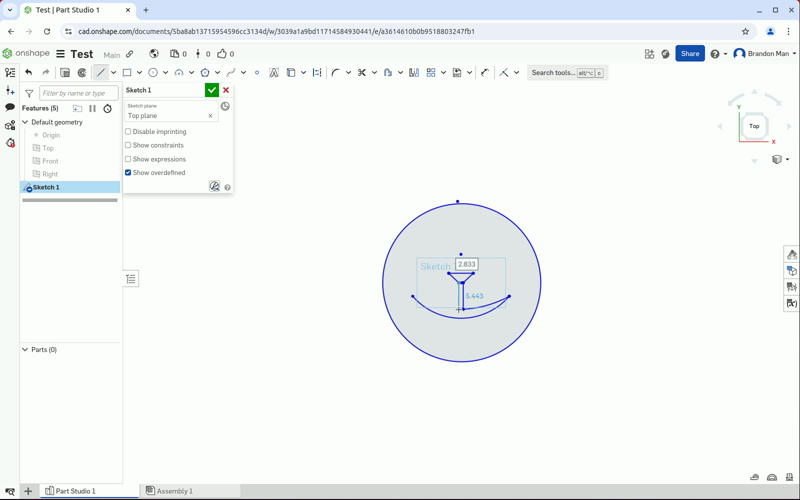
key(esc)
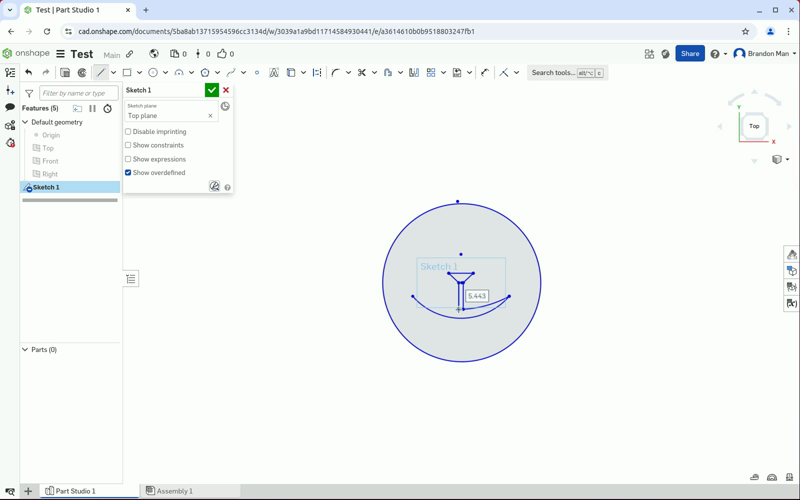
key(a)
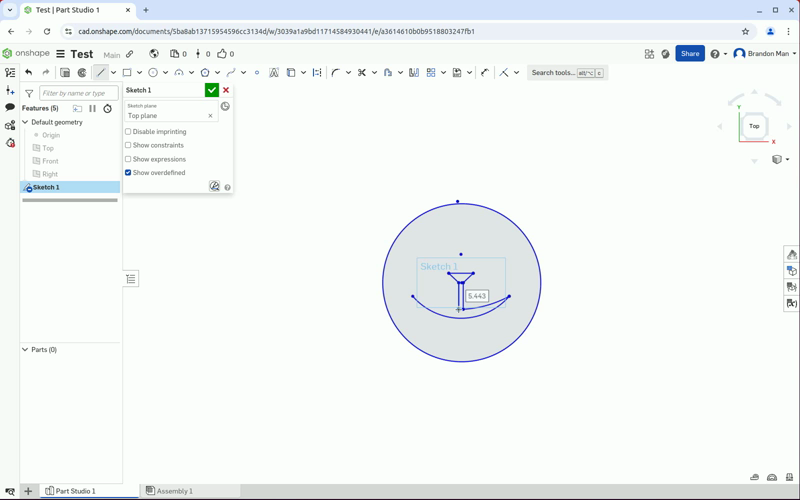
mouse_move(458, 309)
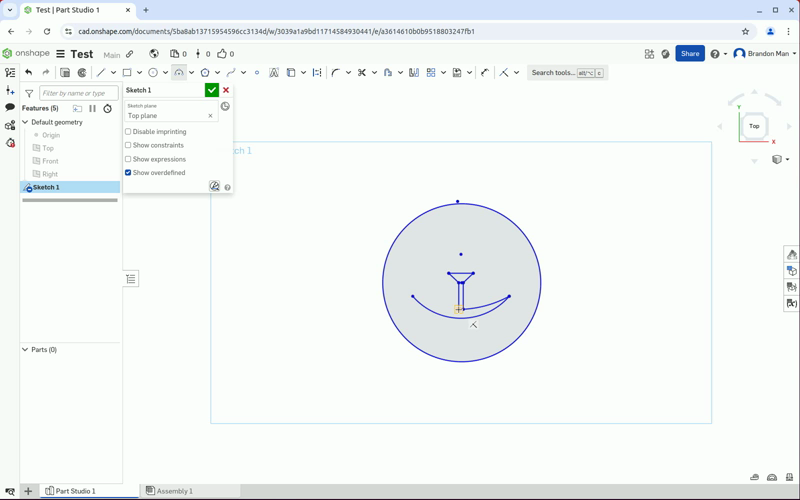
click(458, 309)
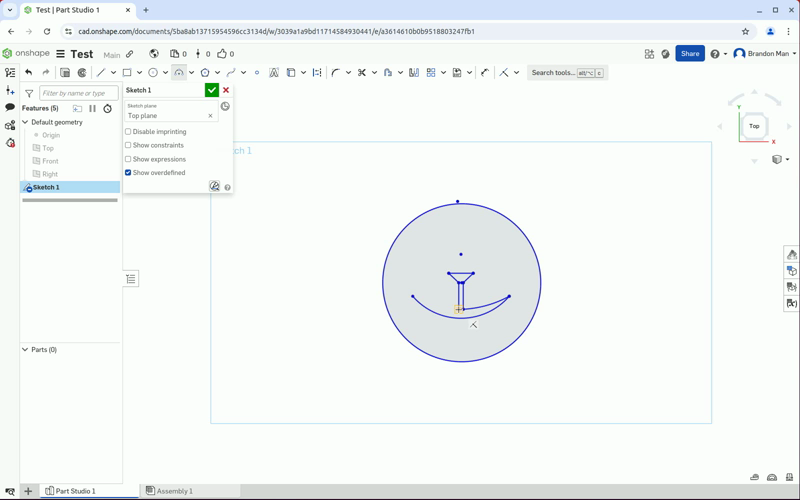
mouse_move(412, 296)
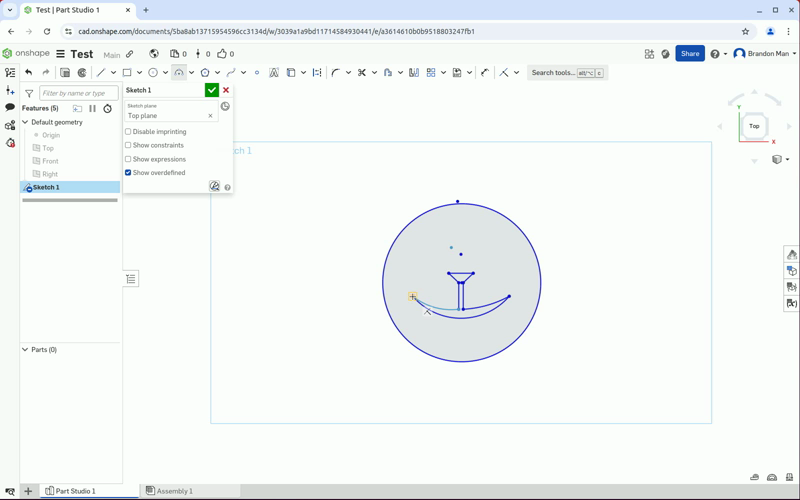
click(412, 296)
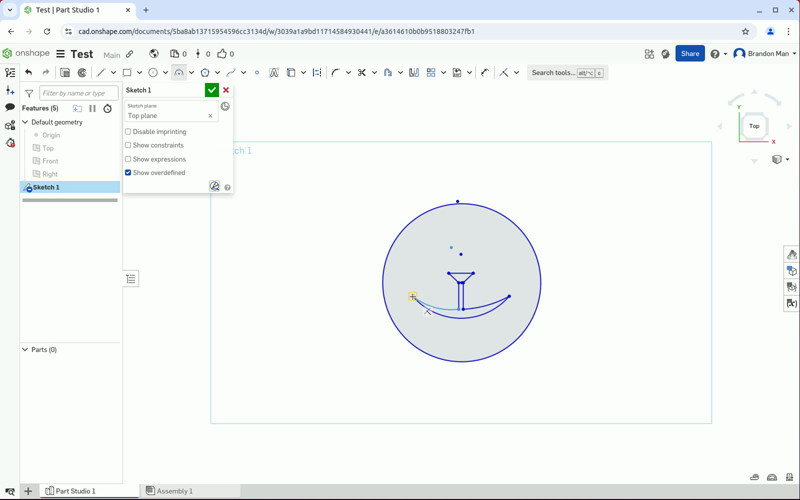
key_down(shift)
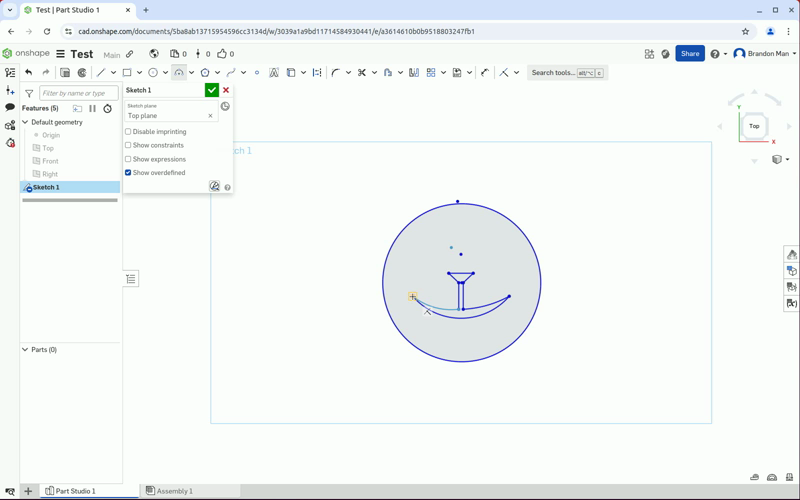
mouse_move(434, 305)
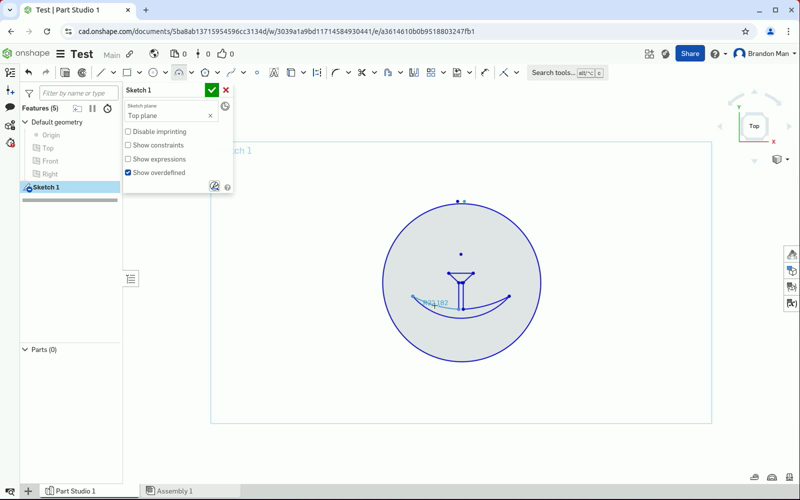
click(434, 305)
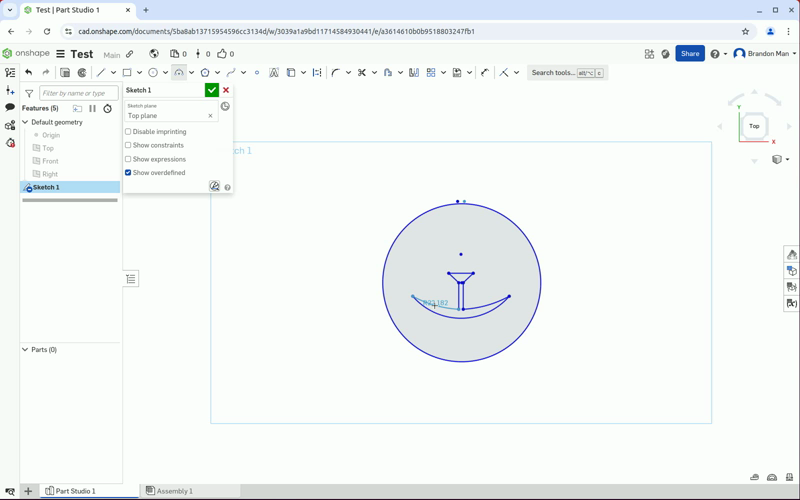
key_up(shift)
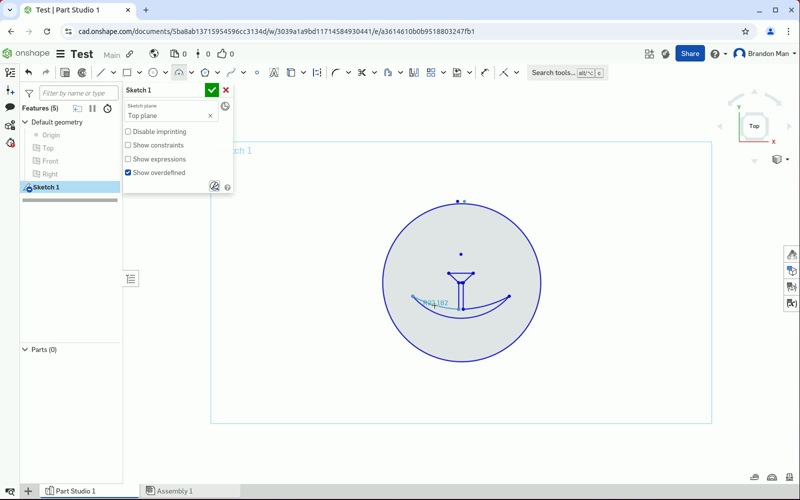
key(esc)
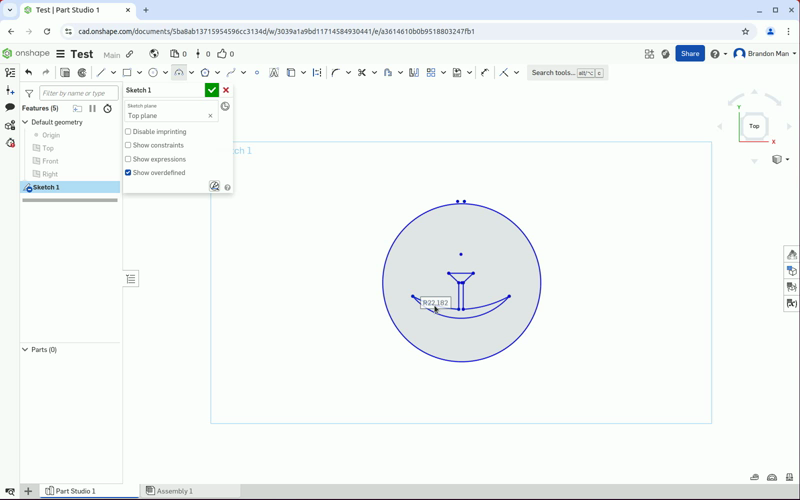
key(c)
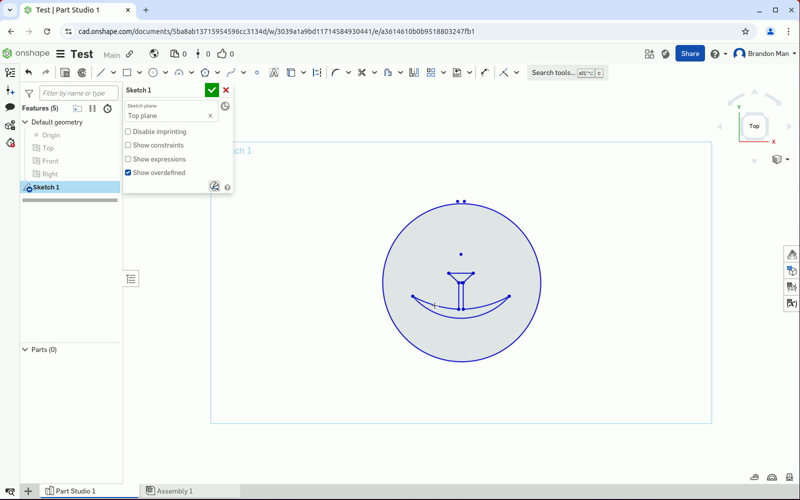
key_down(shift)
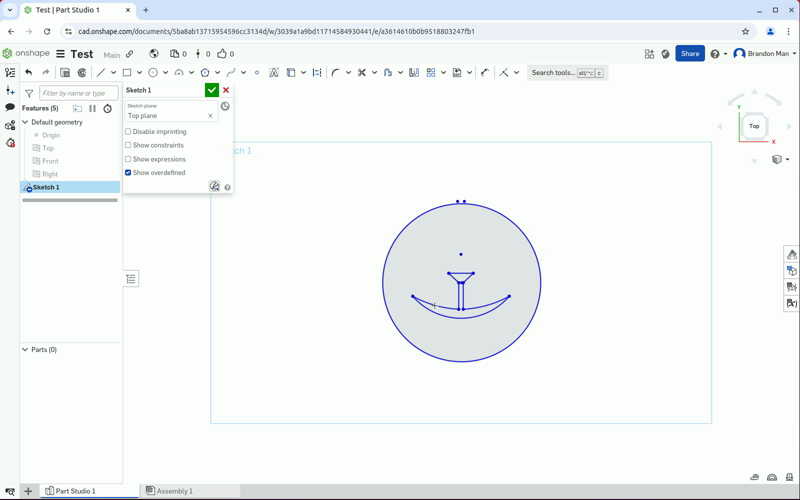
mouse_move(437, 246)
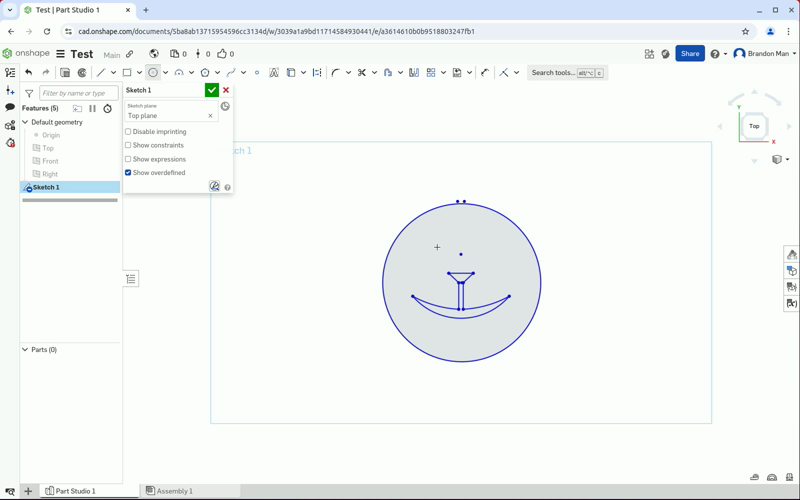
click(437, 246)
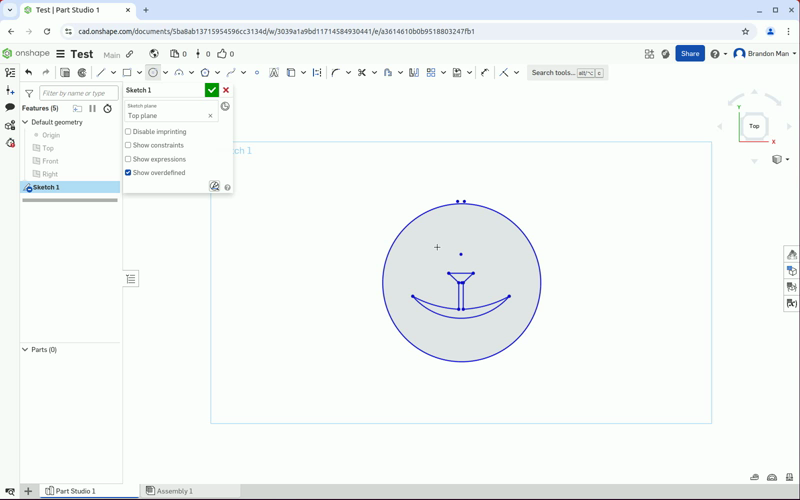
key_up(shift)
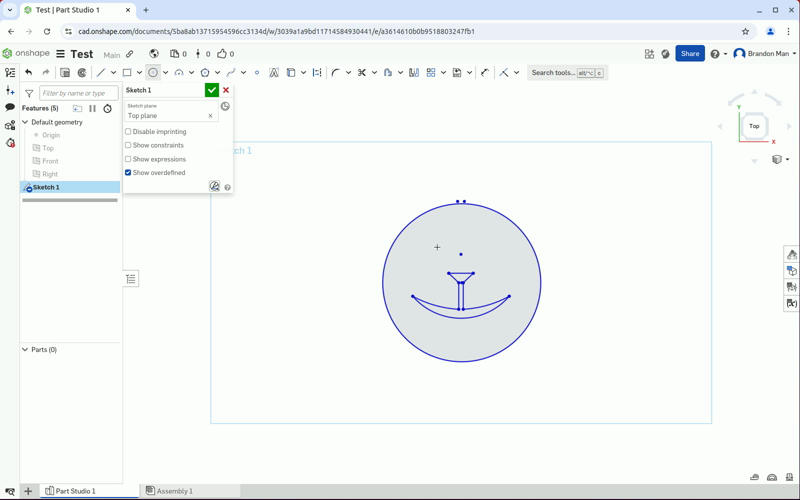
mouse_move(447, 246)
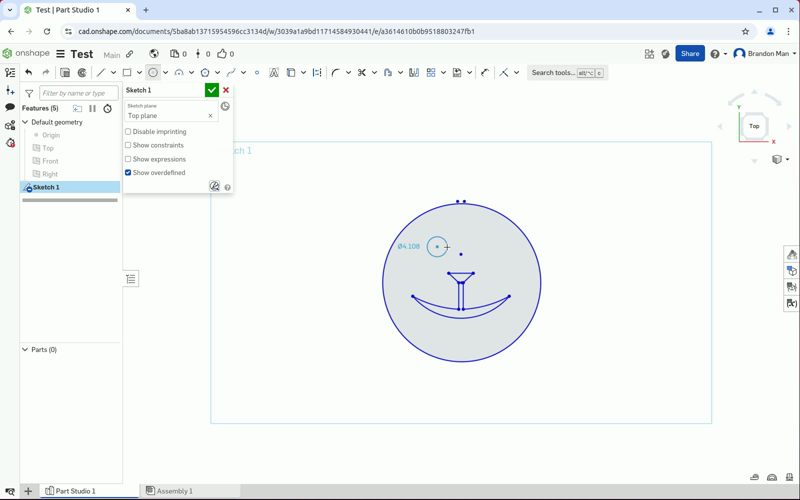
click(447, 246)
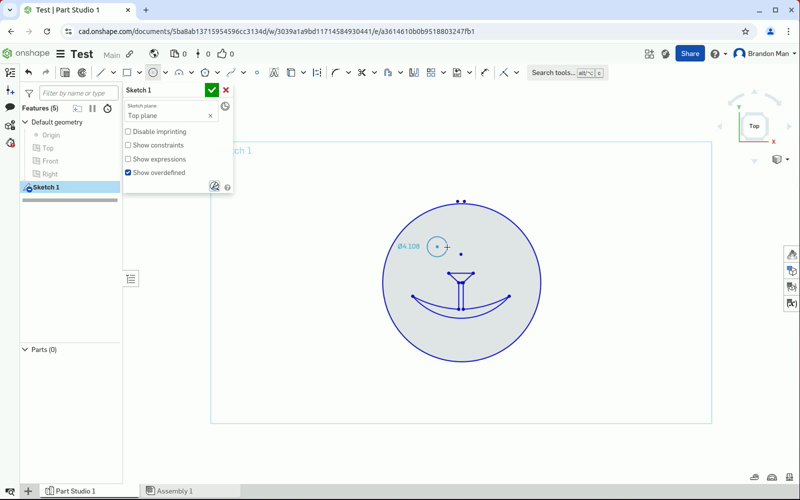
key(esc)
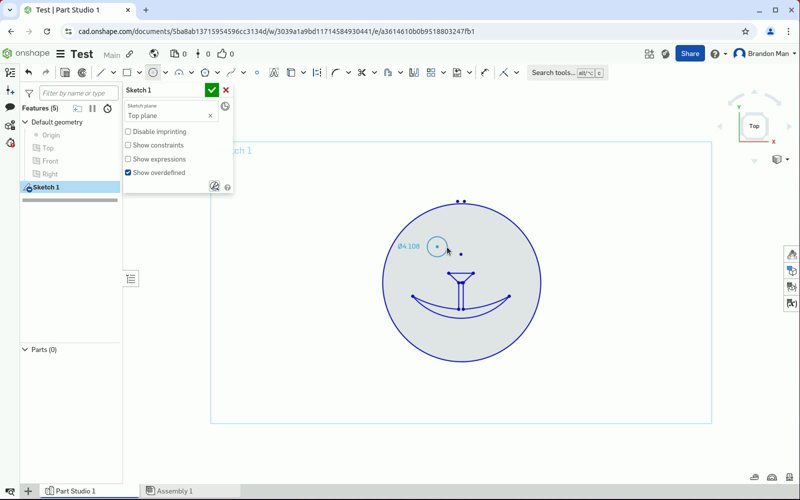
key(c)
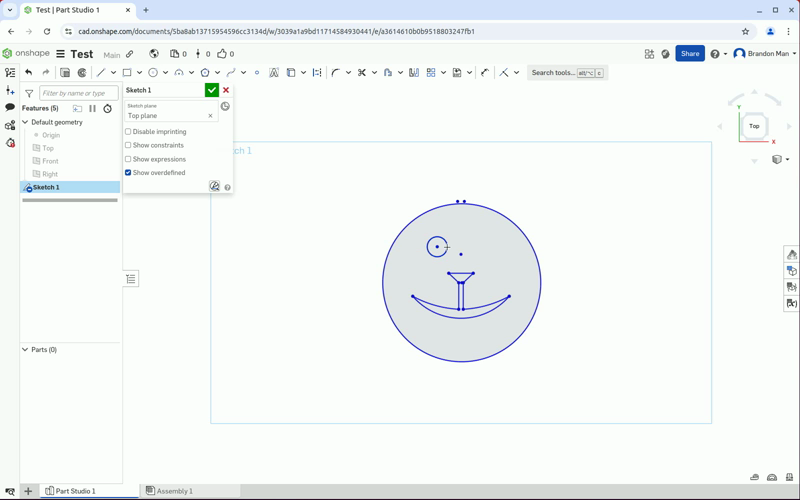
key_down(shift)
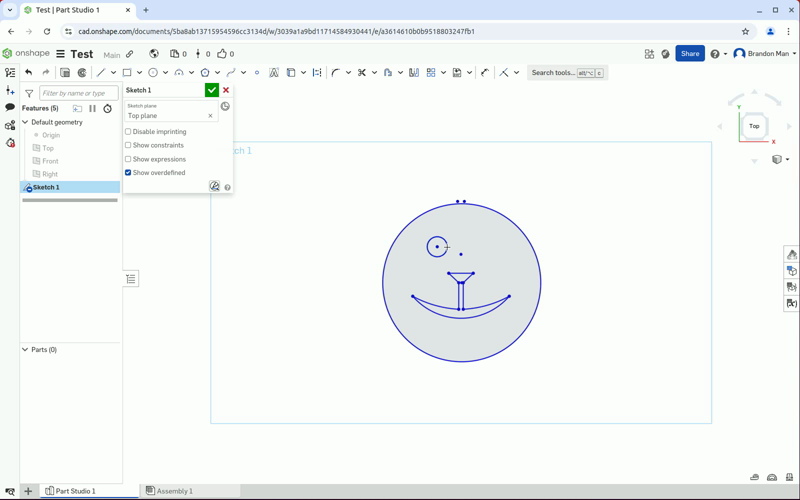
mouse_move(484, 246)
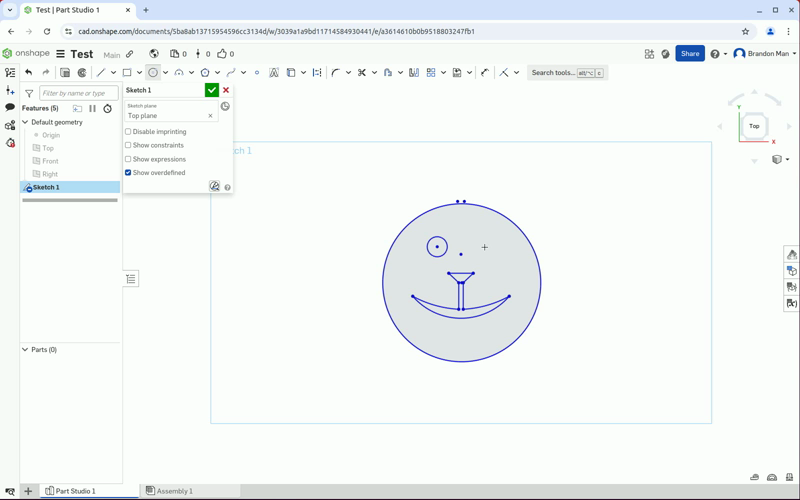
click(484, 246)
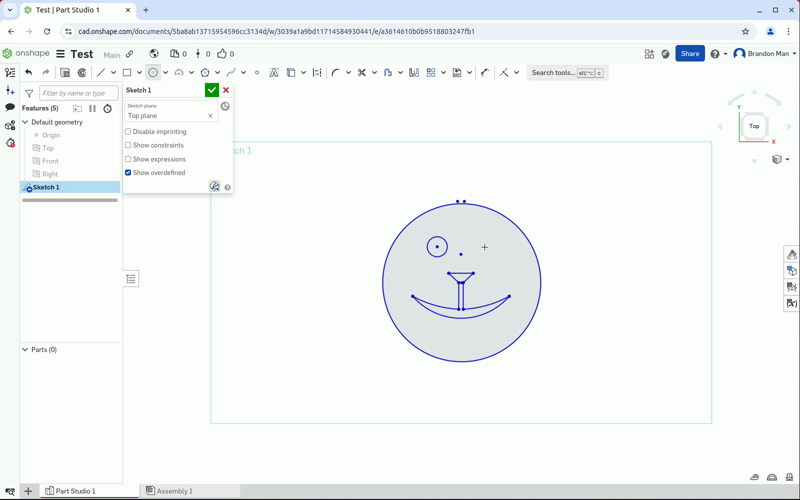
key_up(shift)
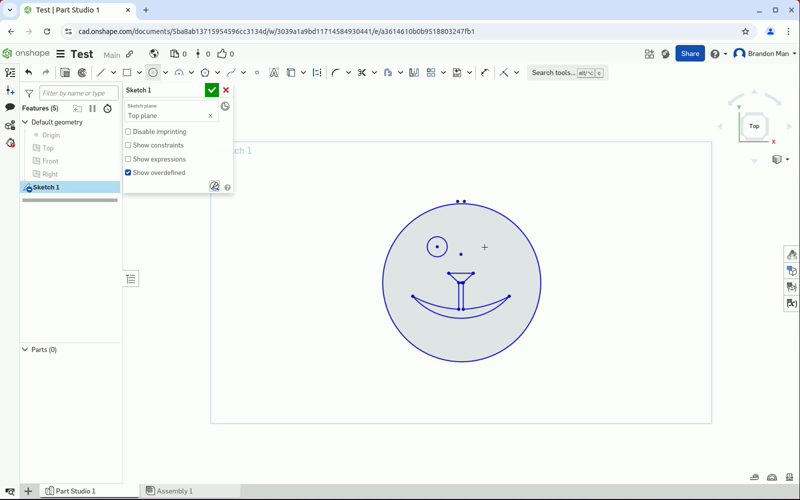
mouse_move(494, 246)
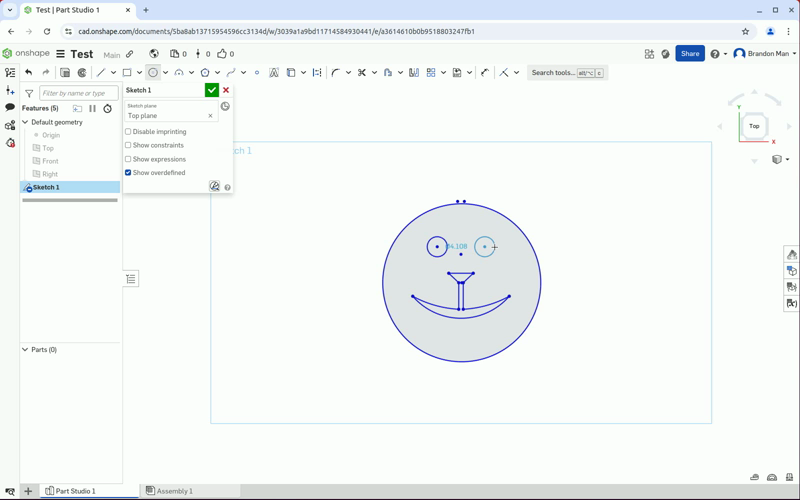
click(494, 246)
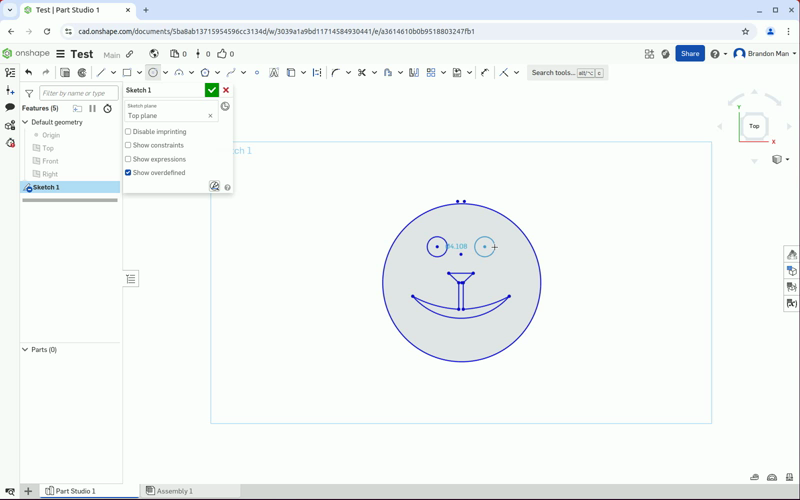
key(esc)
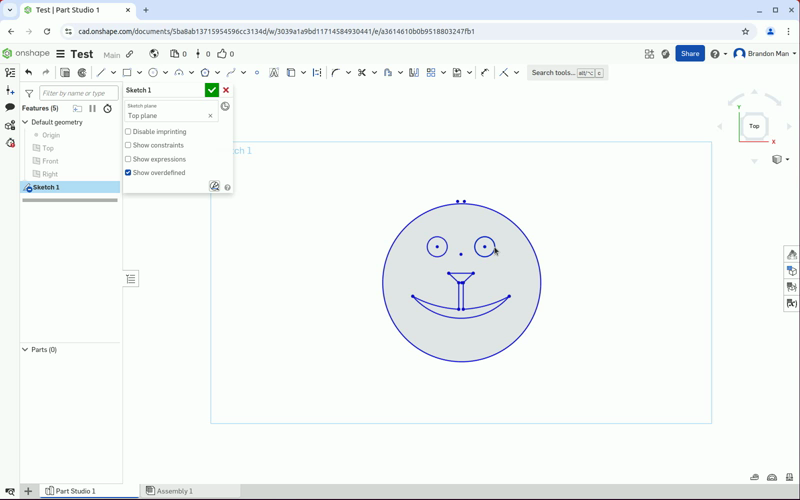
mouse_move(496, 328)
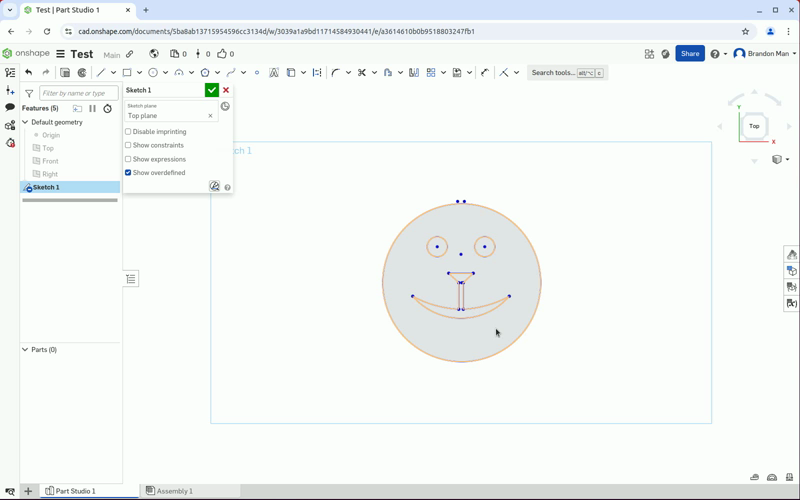
click(496, 328)
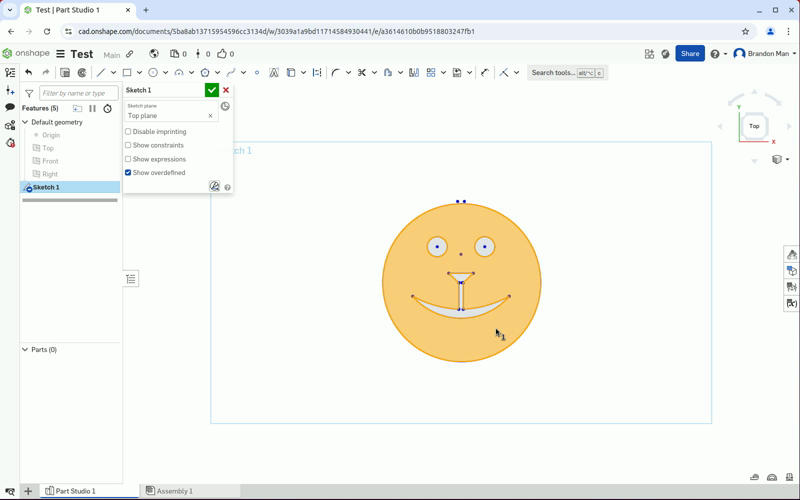
mouse_move(73, 352)
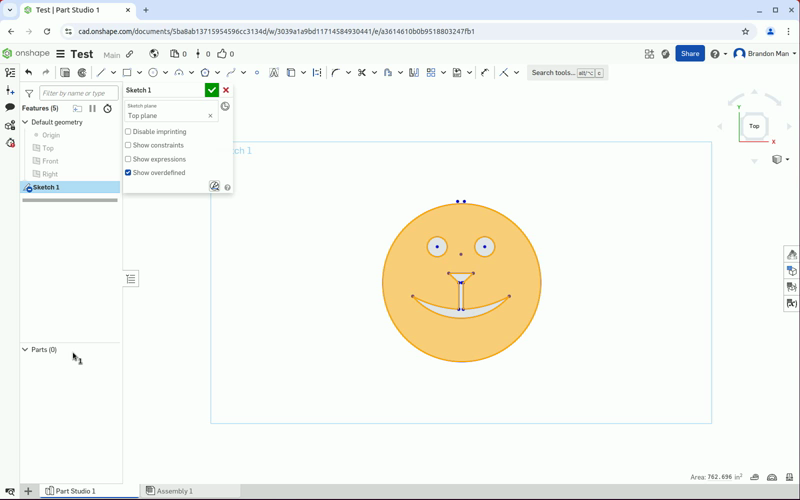
key(shift+y)
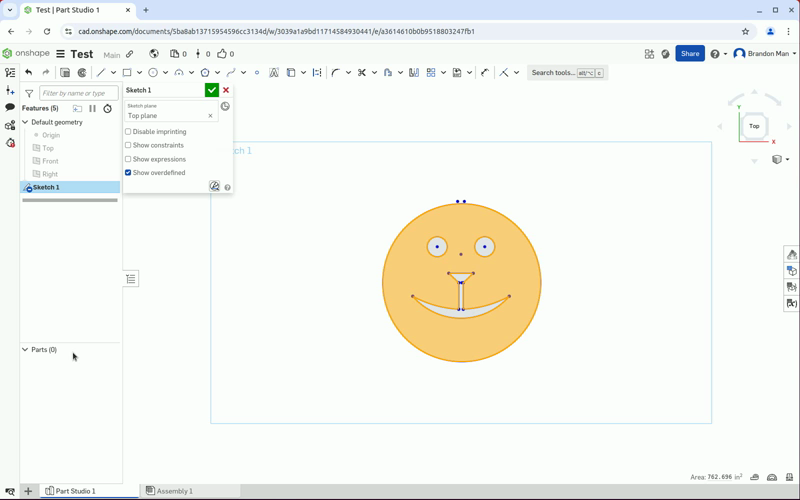
key(shift+e)
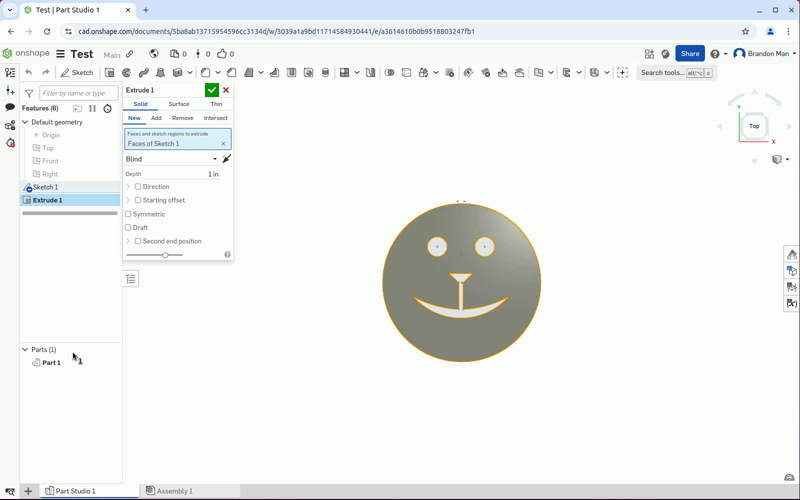
mouse_move(143, 106)
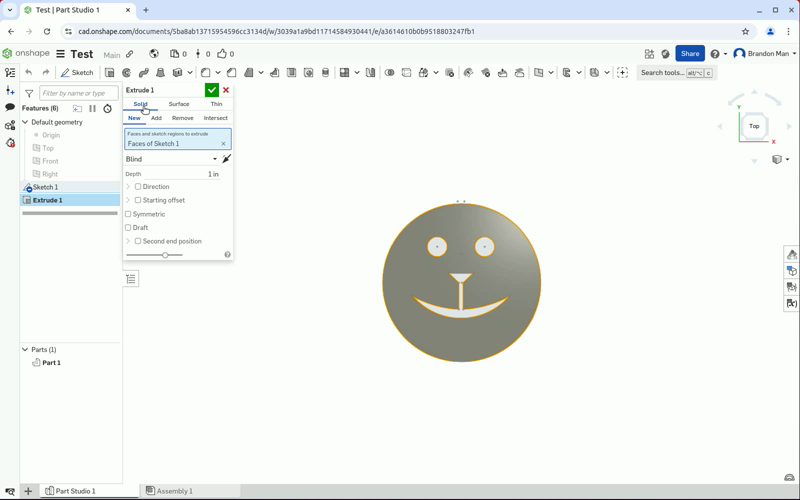
click(143, 106)
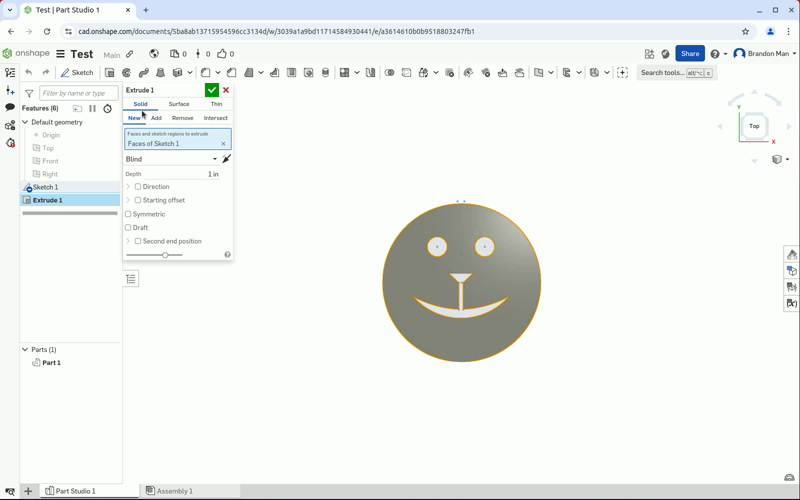
mouse_move(137, 120)
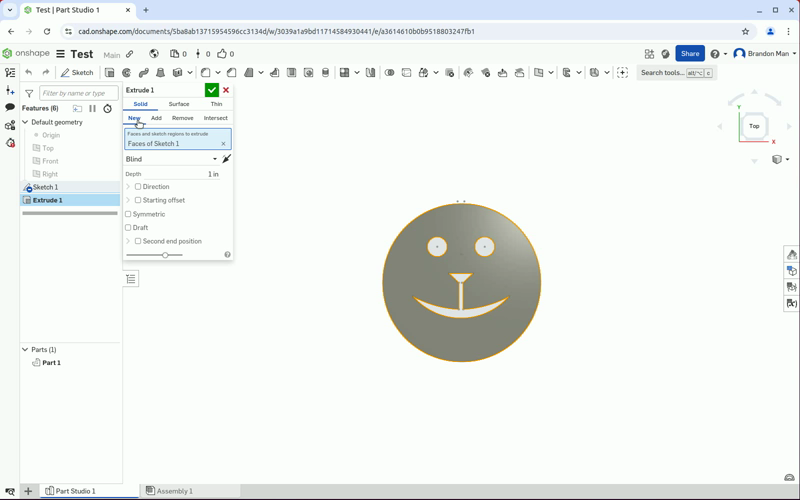
click(137, 120)
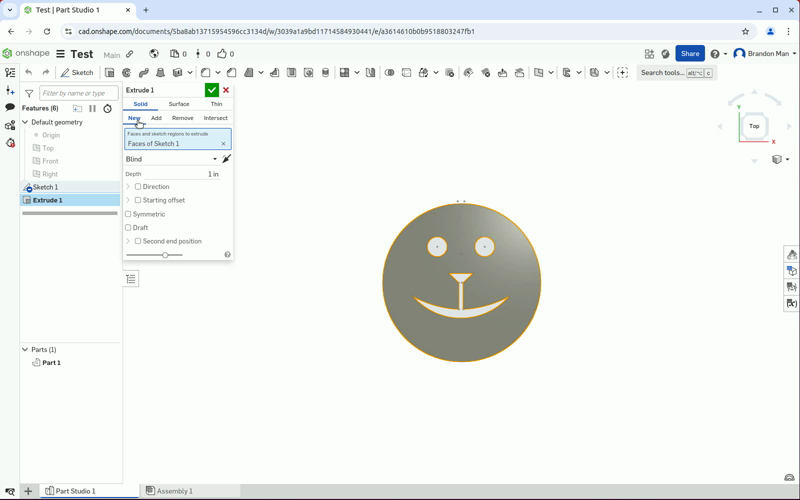
key(tab, 4)
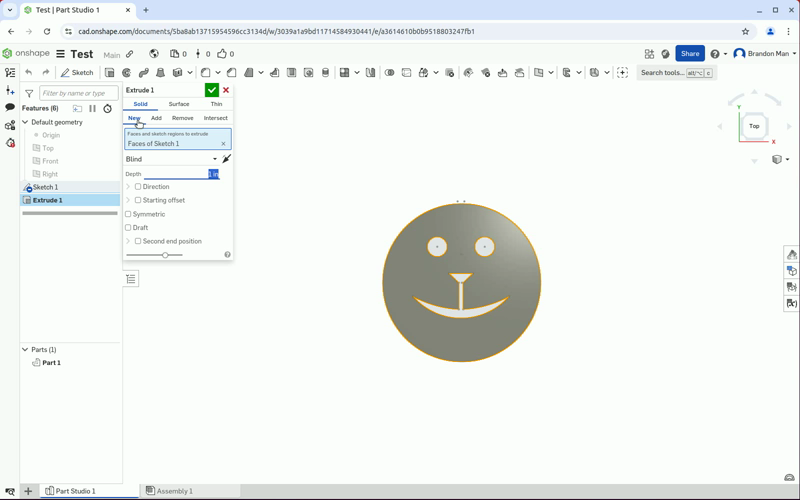
text(4.333)
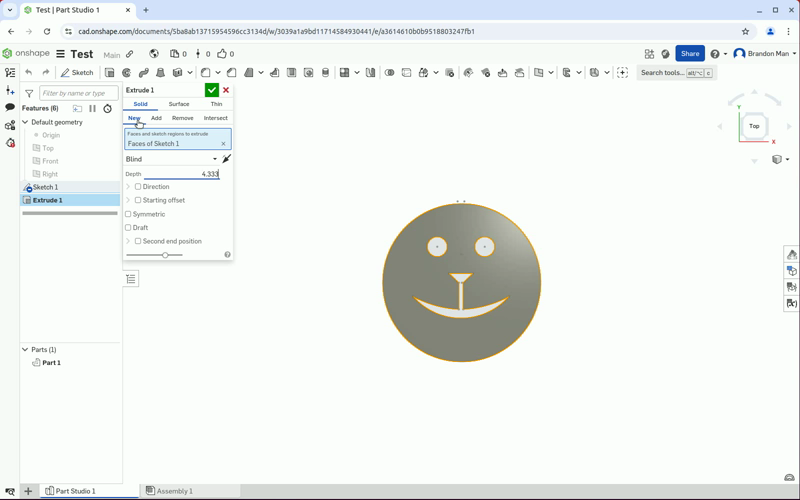
key(enter)
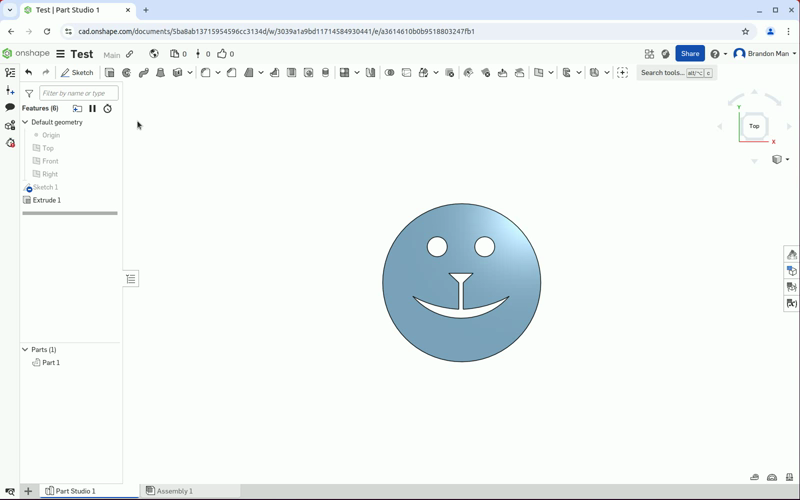
key(shift+h)
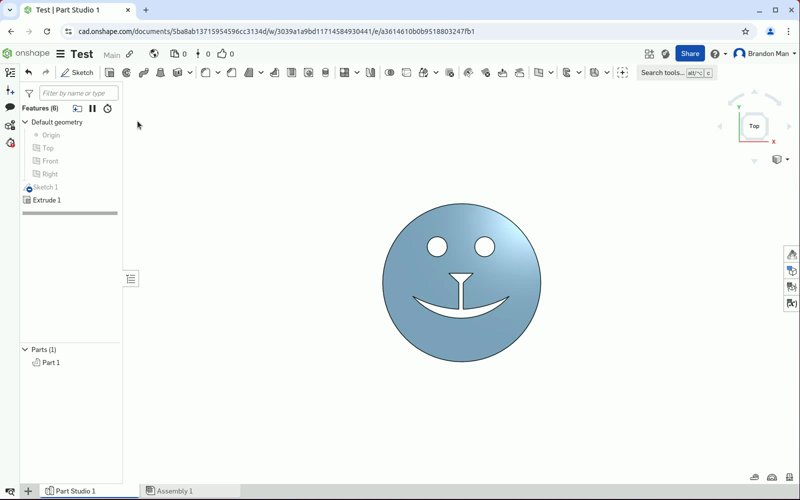
key(shift+h)
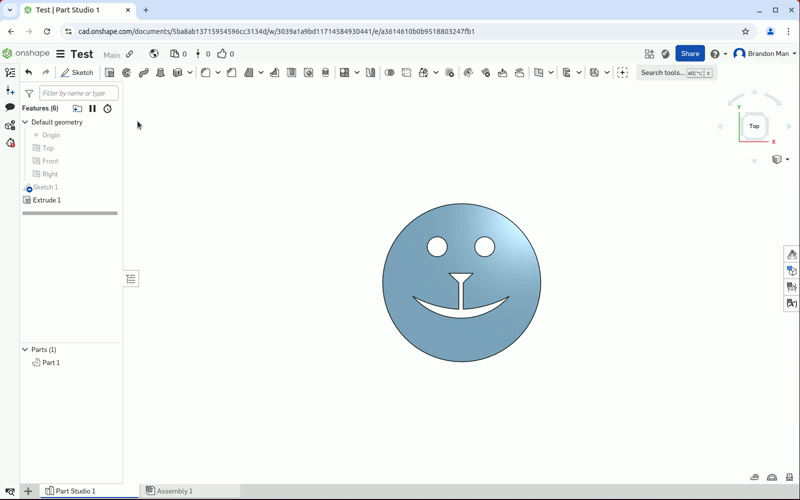
mouse_move(73, 189)
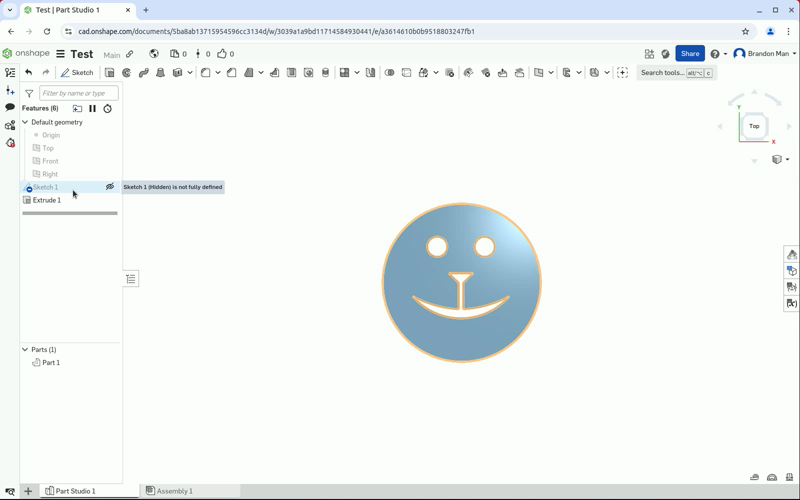
click(73, 189)
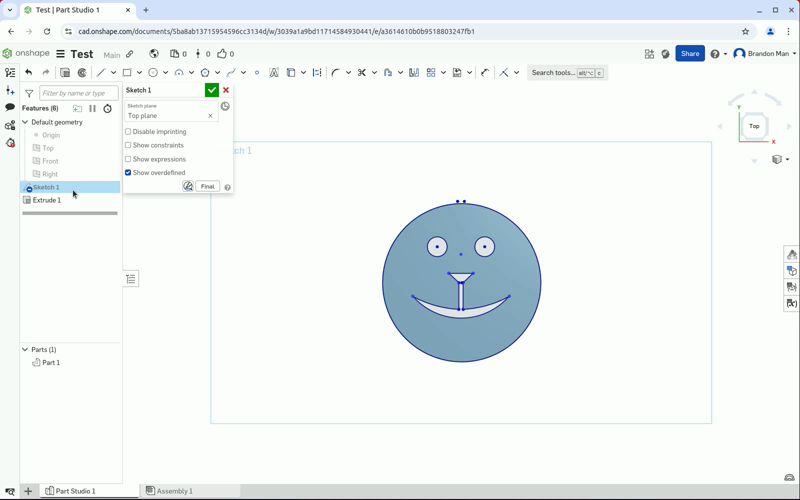
mouse_move(229, 92)
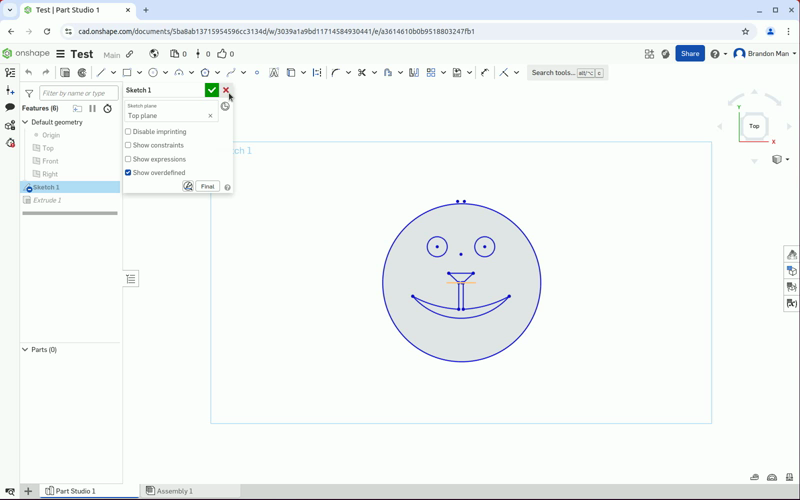
click(229, 92)
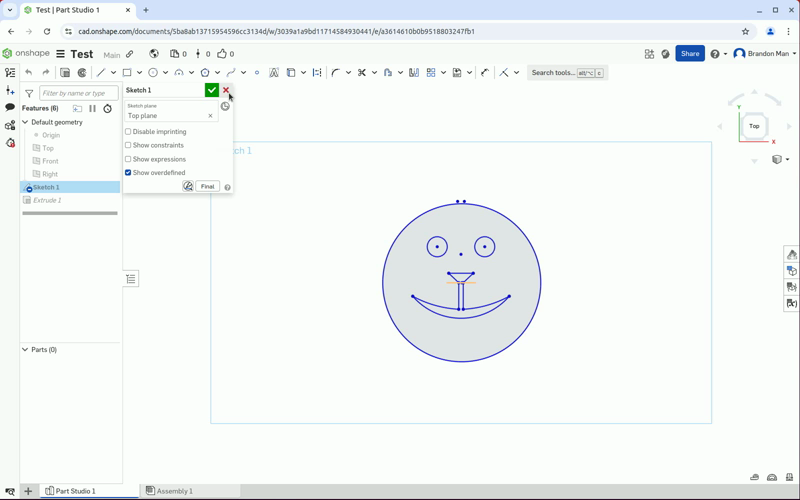
key(shift+s)
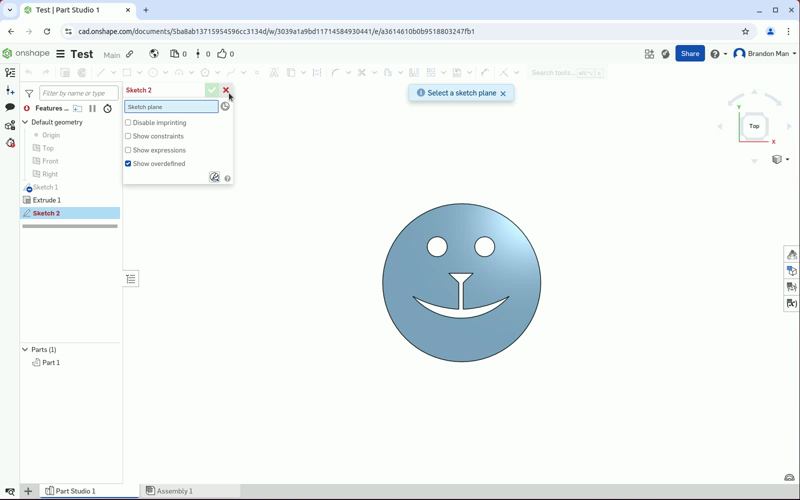
mouse_move(73, 150)
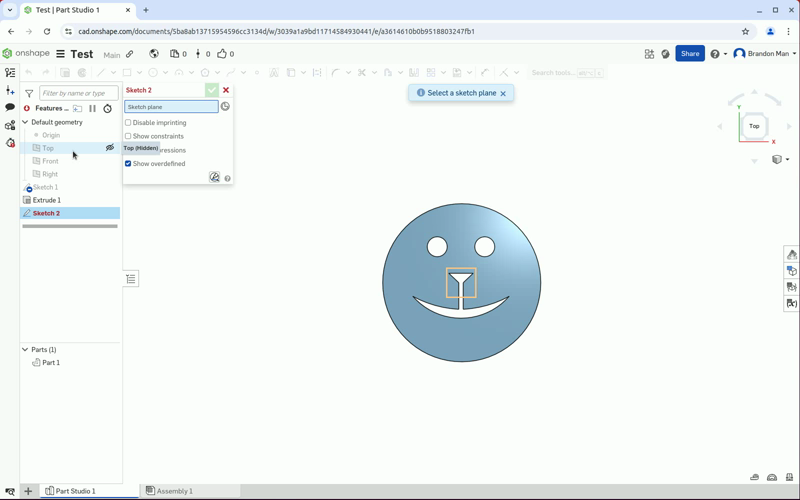
click(73, 150)
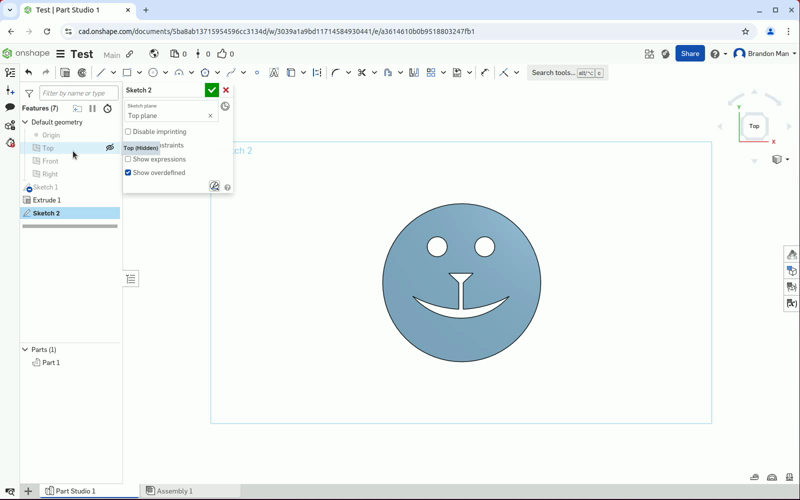
mouse_move(73, 352)
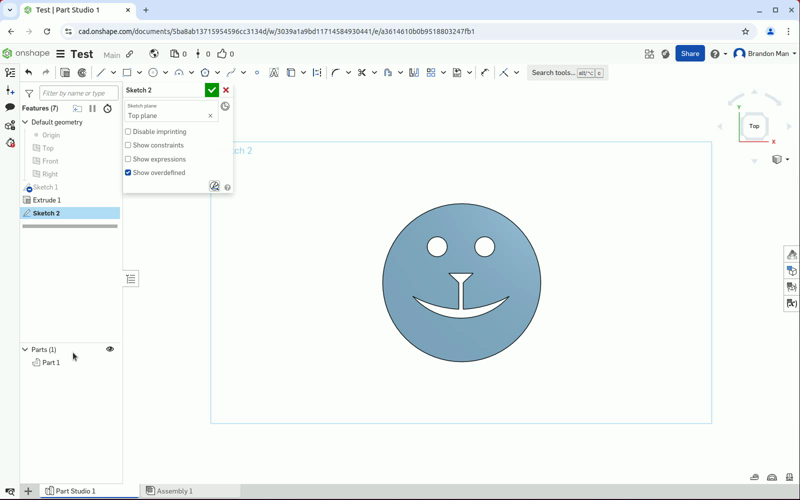
key(y)
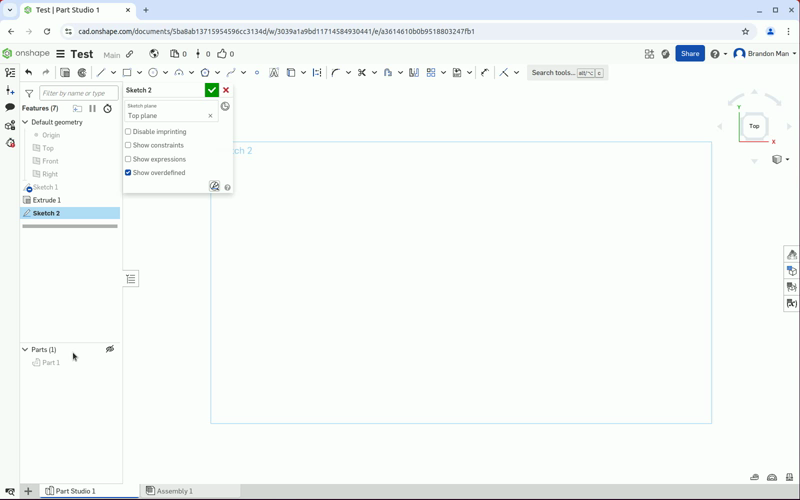
key(a)
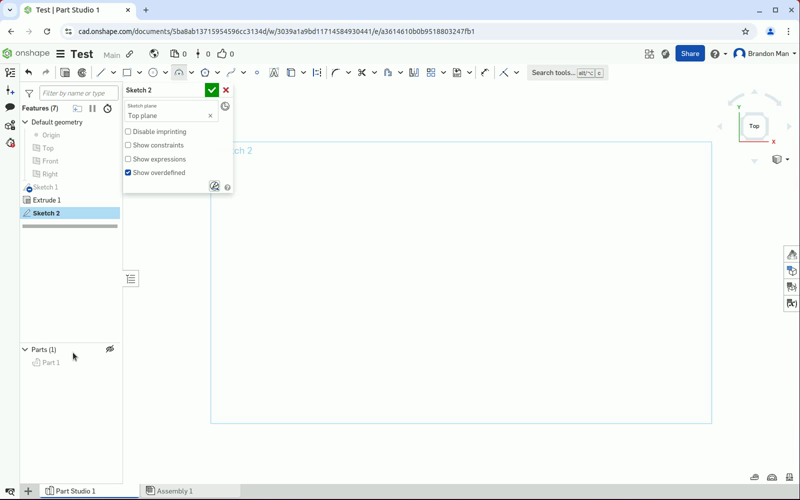
key_down(shift)
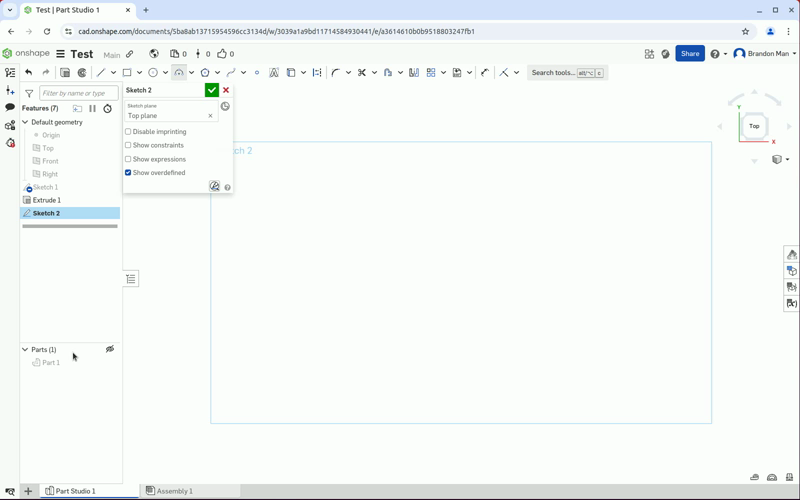
mouse_move(502, 217)
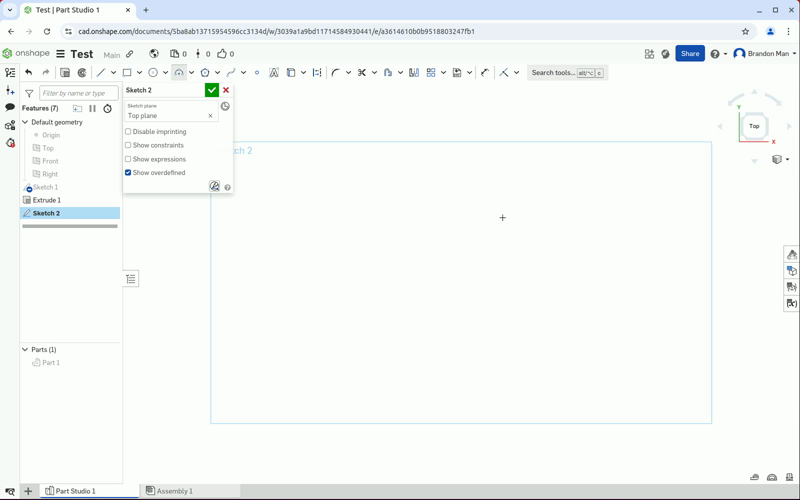
click(502, 217)
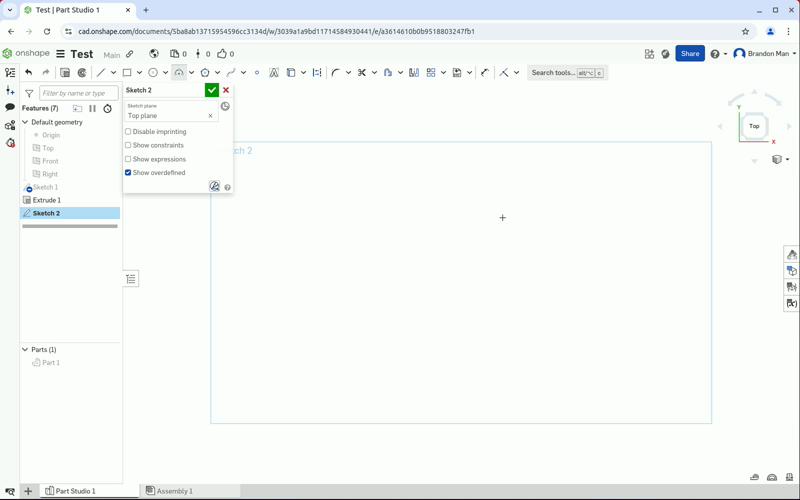
key_up(shift)
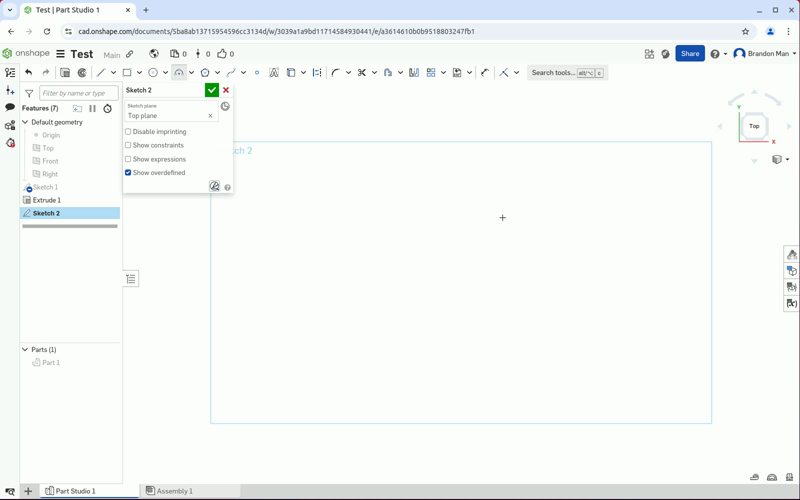
key_down(shift)
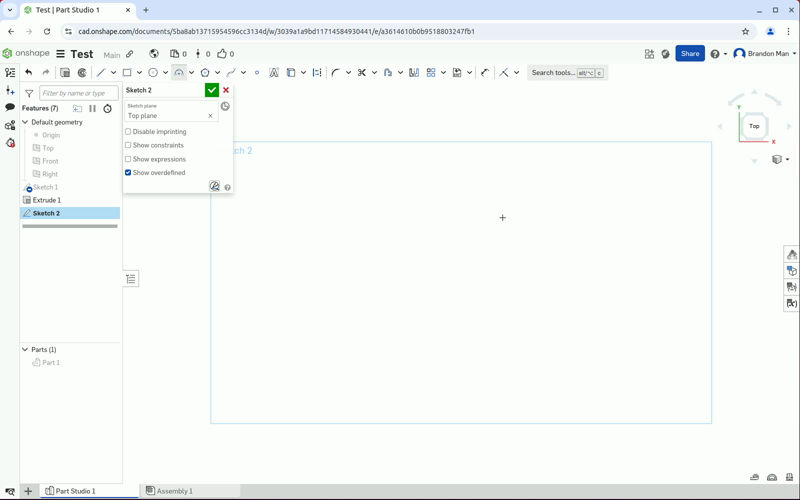
mouse_move(531, 248)
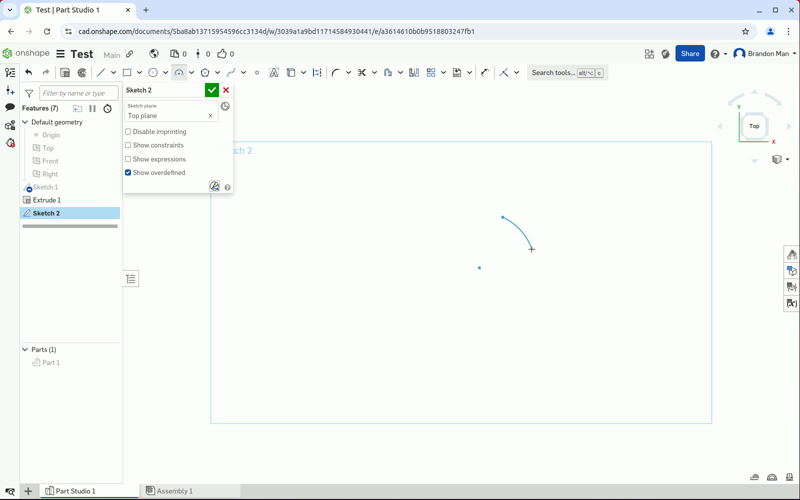
click(531, 248)
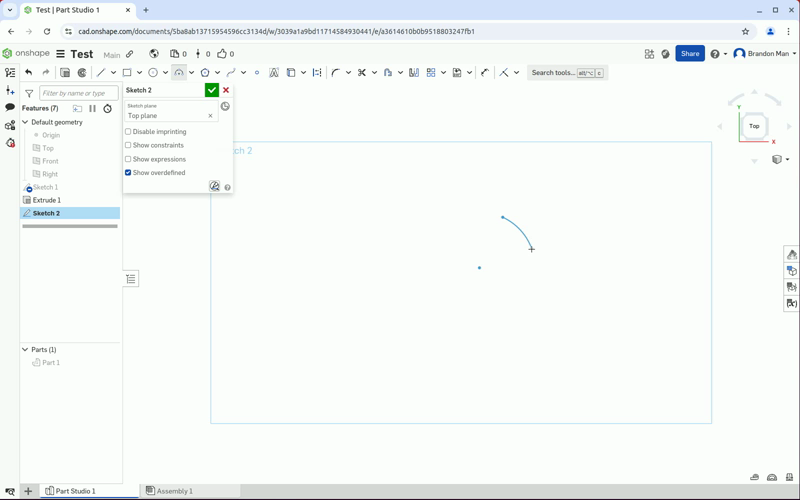
mouse_move(519, 231)
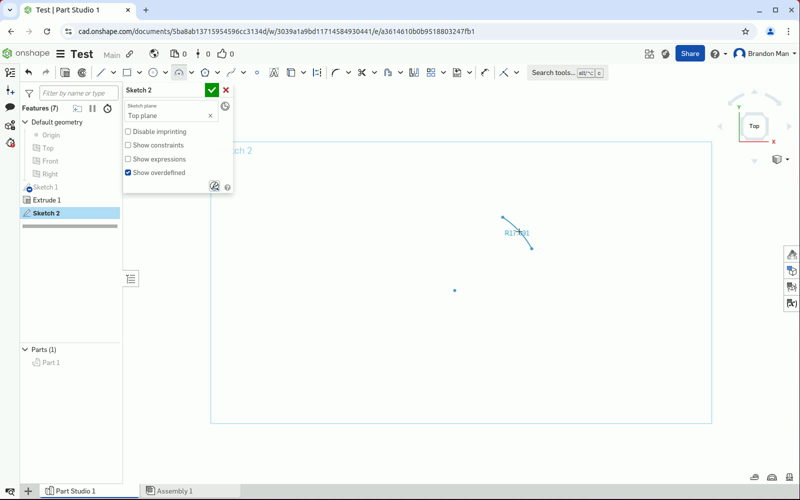
click(519, 231)
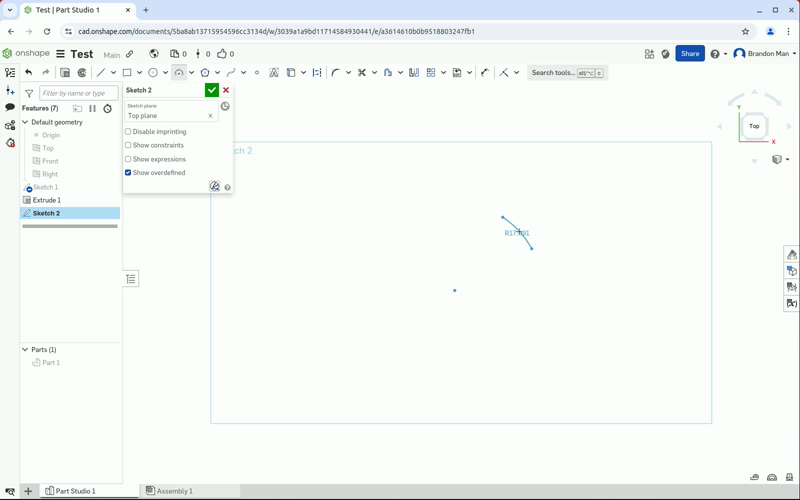
key_up(shift)
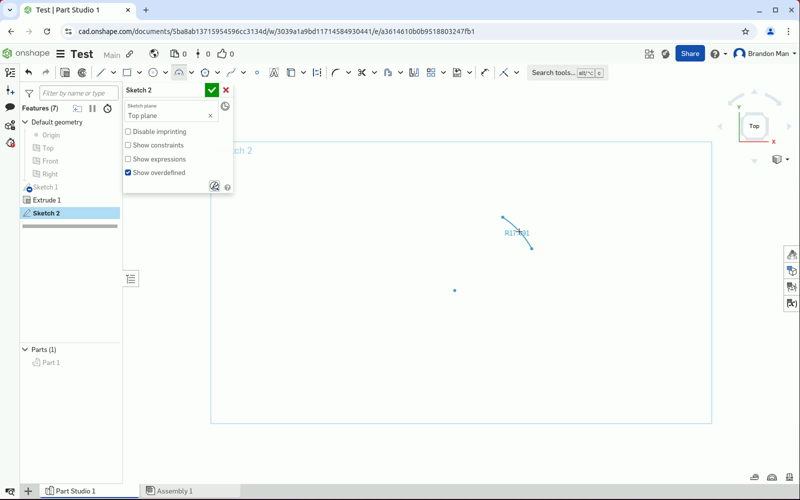
key(esc)
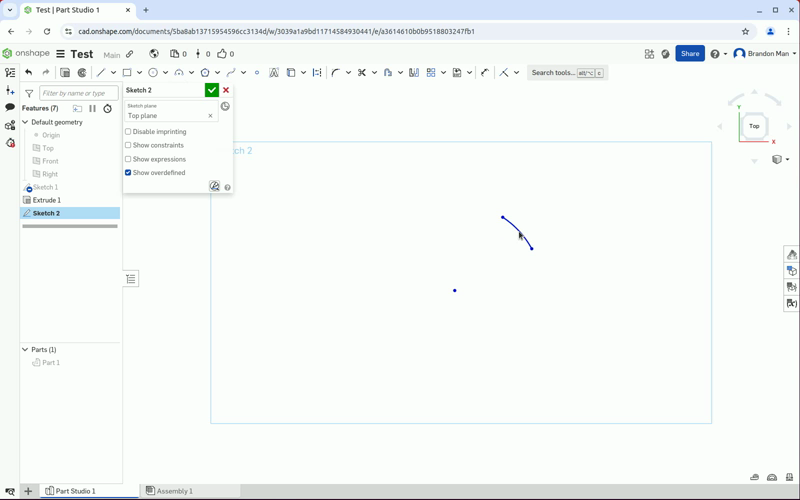
key(l)
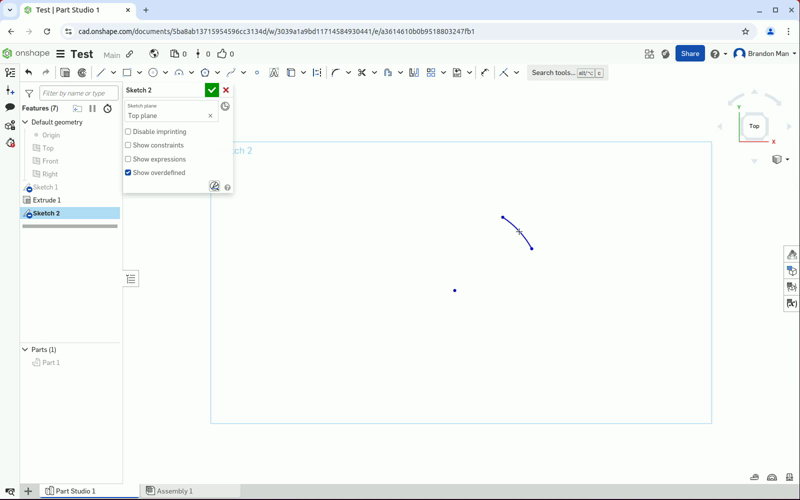
mouse_move(531, 248)
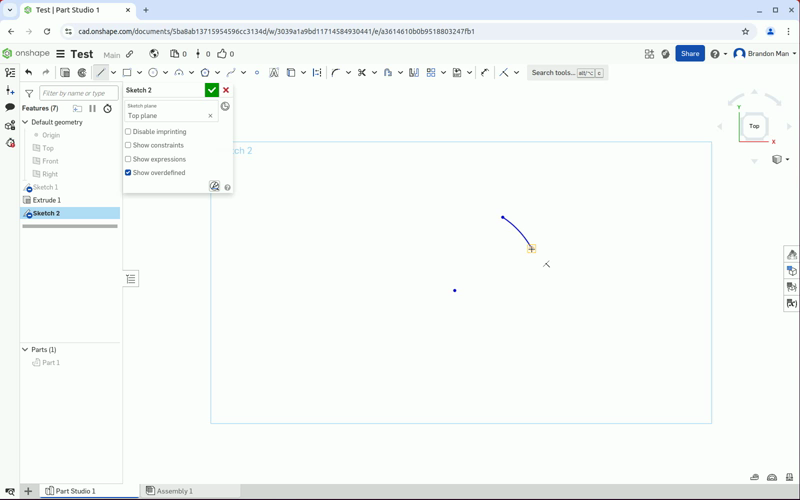
click(531, 248)
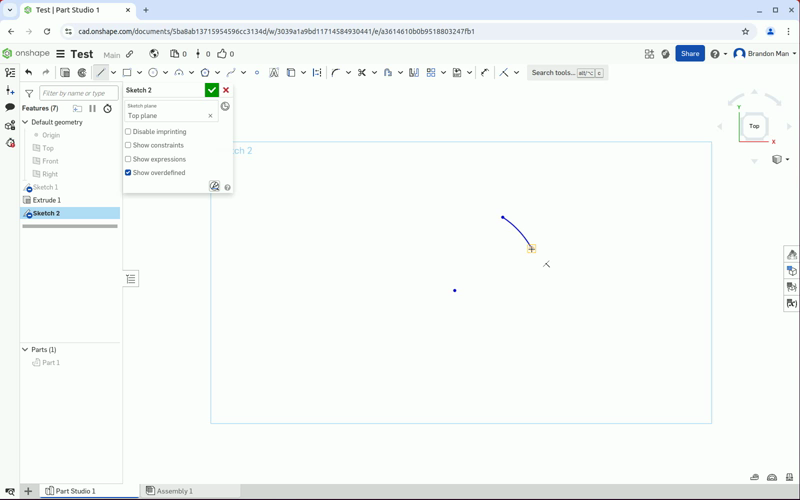
key_down(shift)
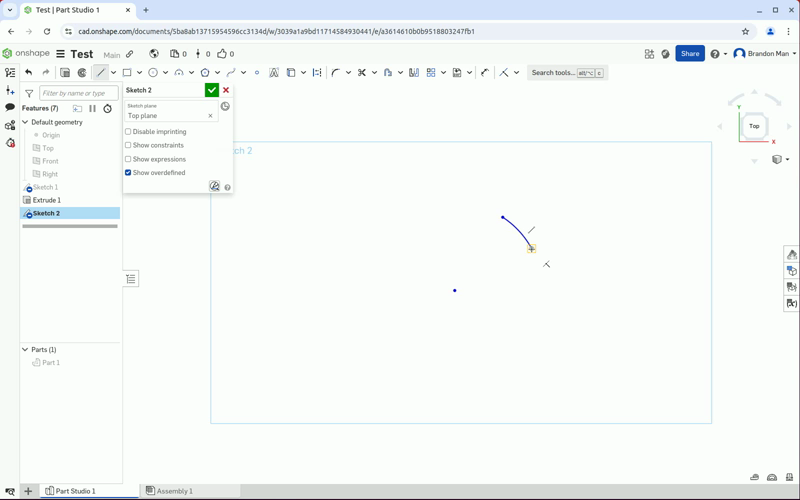
mouse_move(546, 169)
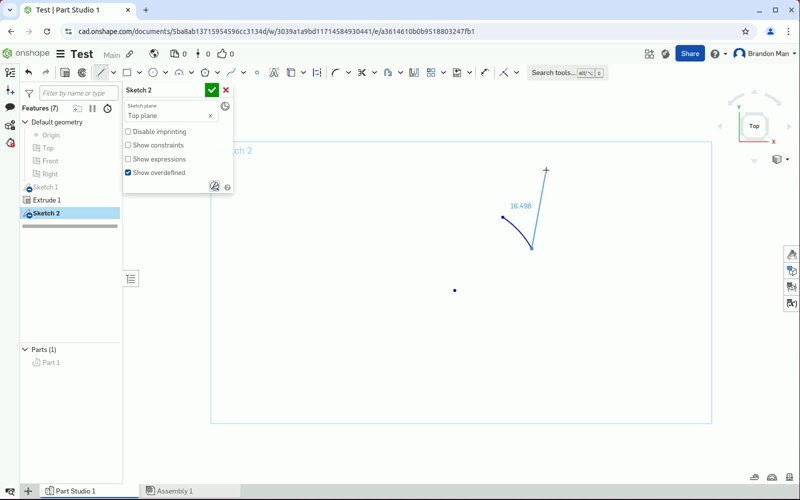
click(546, 169)
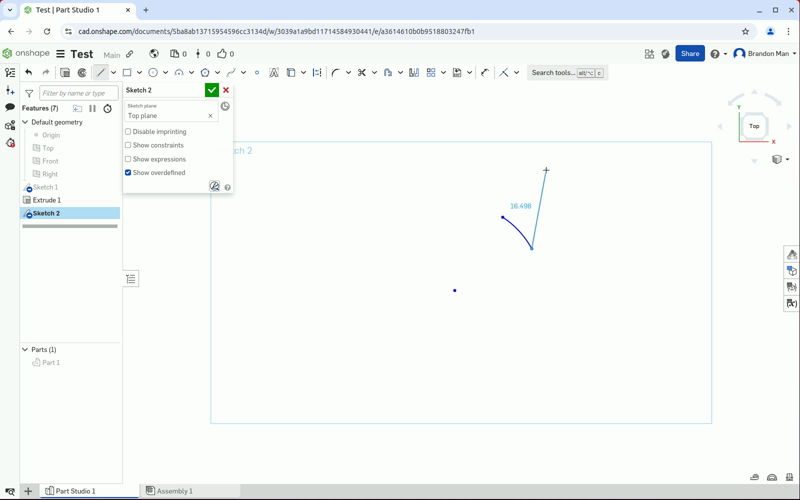
key_up(shift)
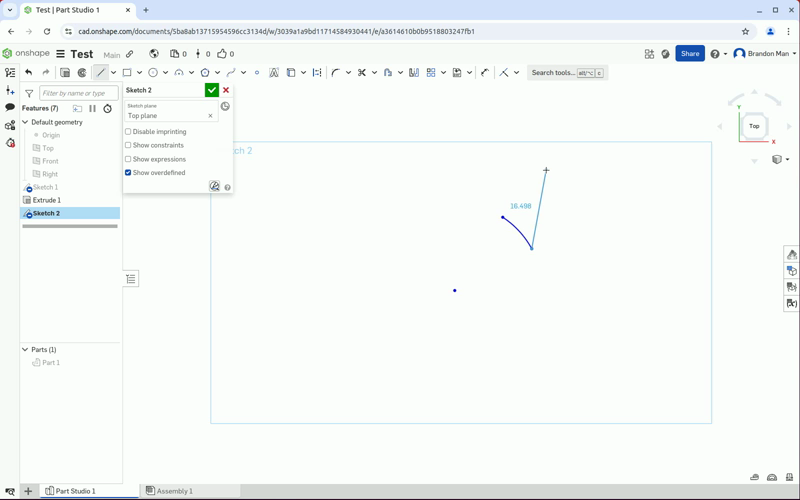
key_down(shift)
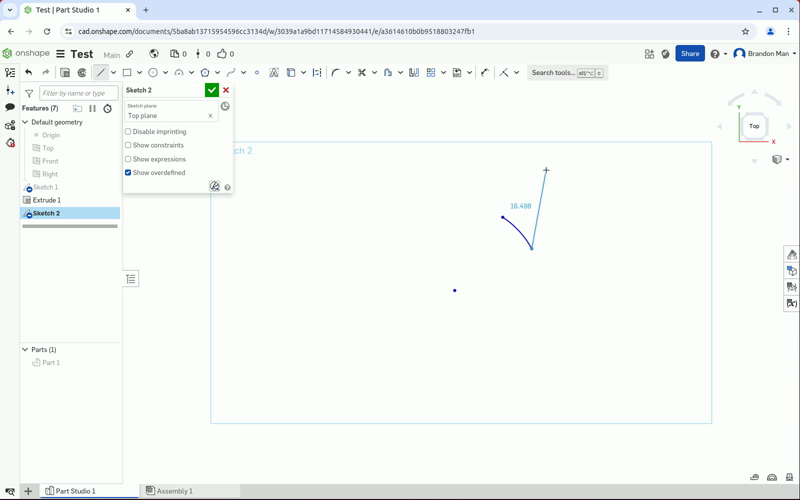
mouse_move(502, 217)
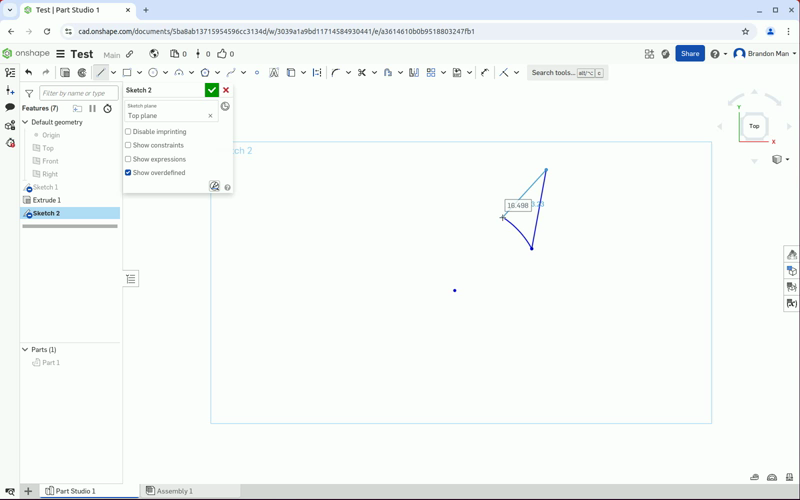
key_up(shift)
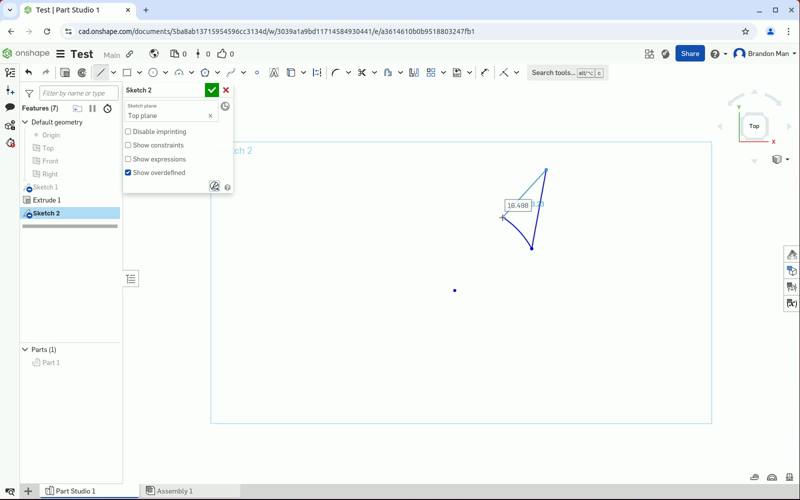
click(502, 217)
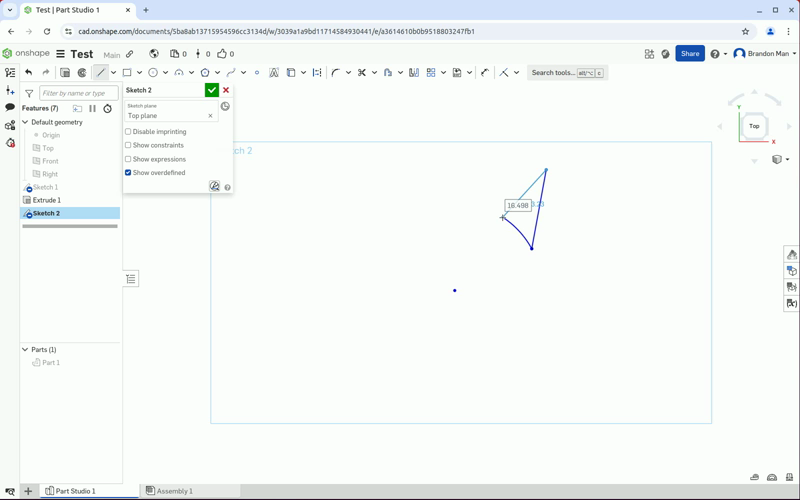
key(esc)
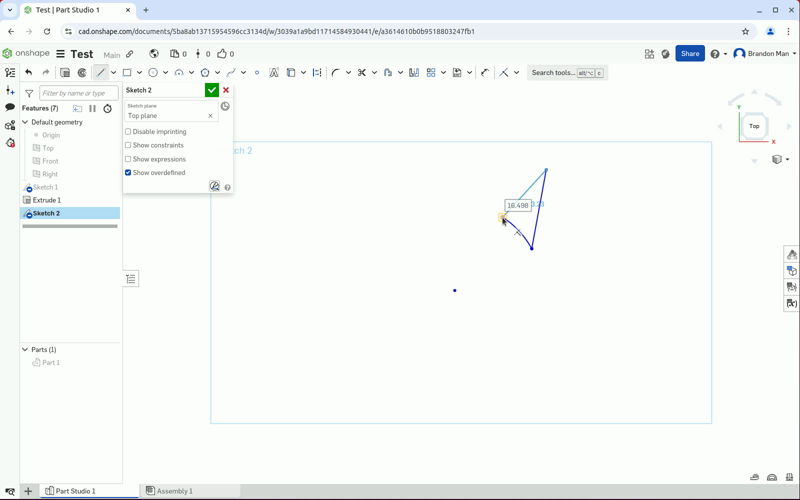
mouse_move(524, 230)
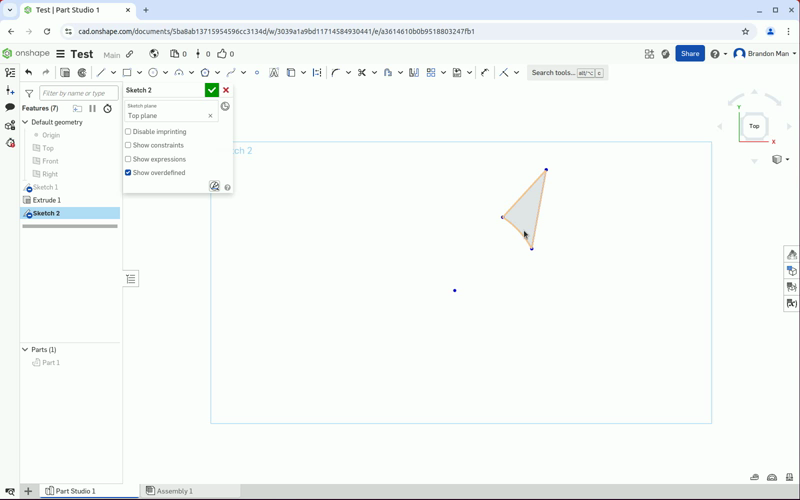
scroll(6)
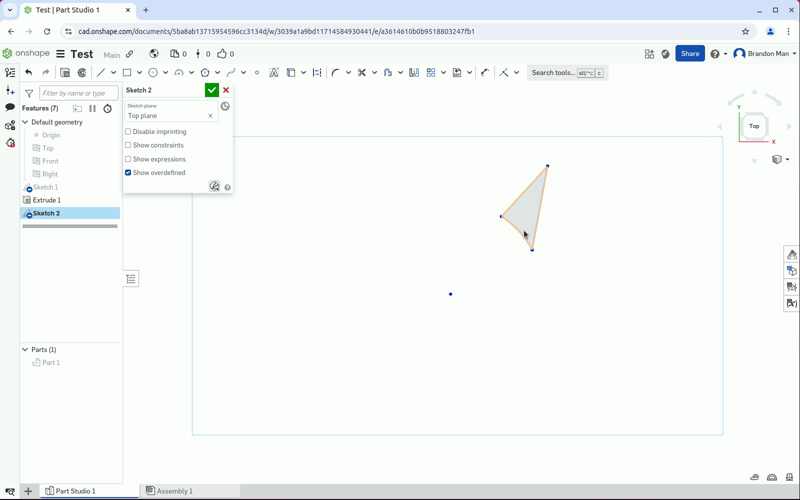
scroll(6)
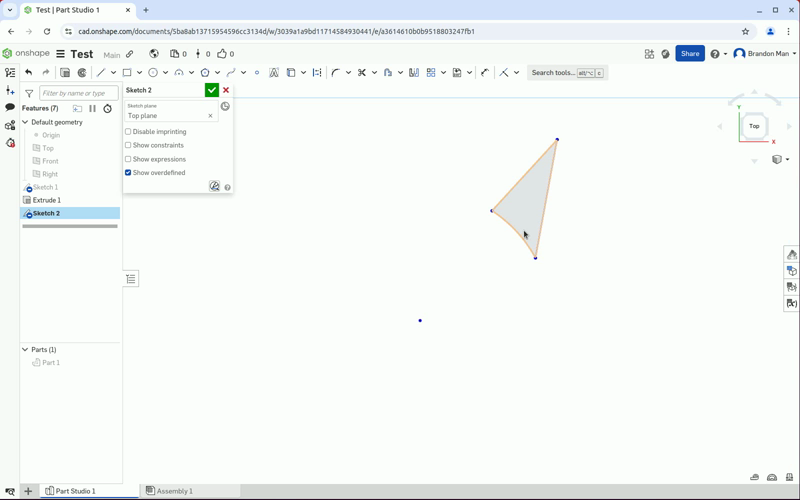
scroll(6)
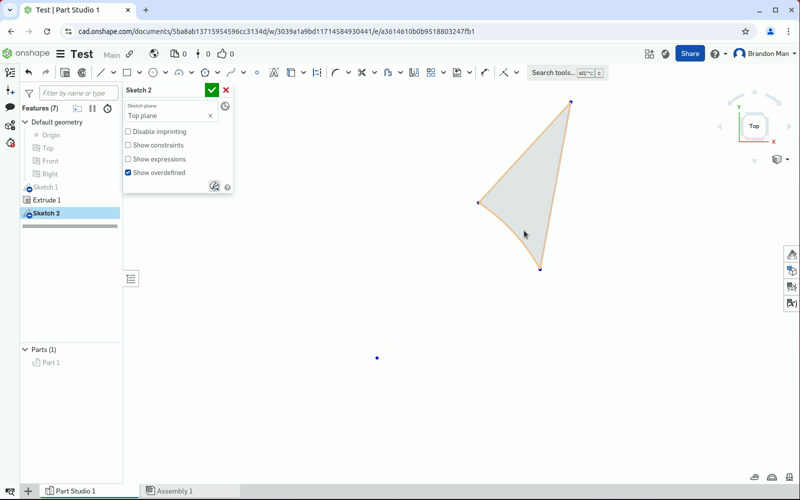
scroll(6)
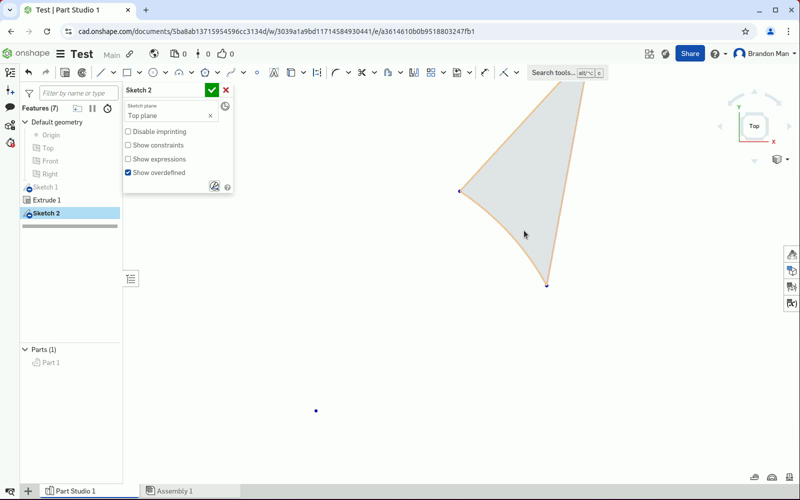
scroll(6)
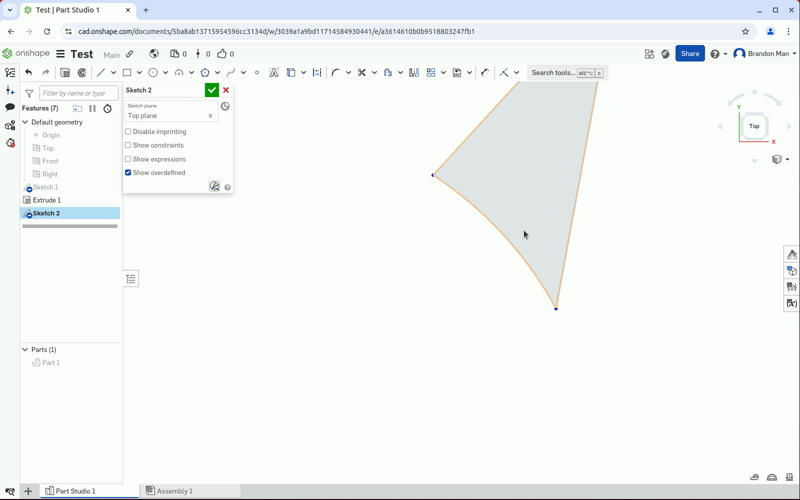
scroll(6)
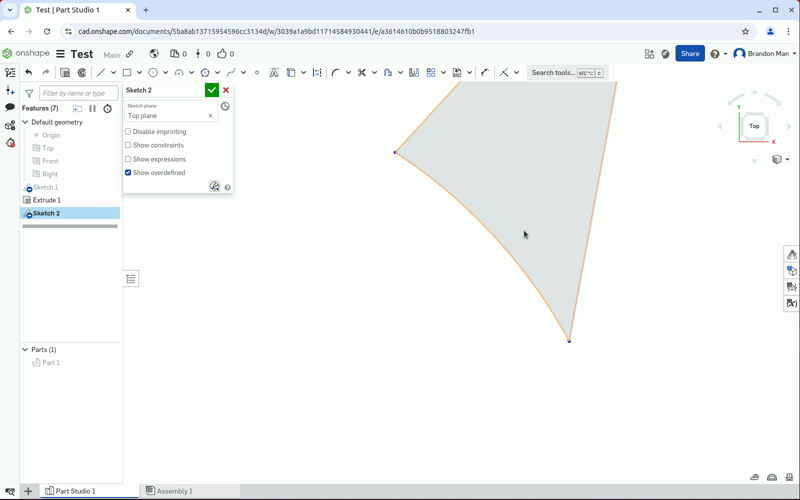
scroll(6)
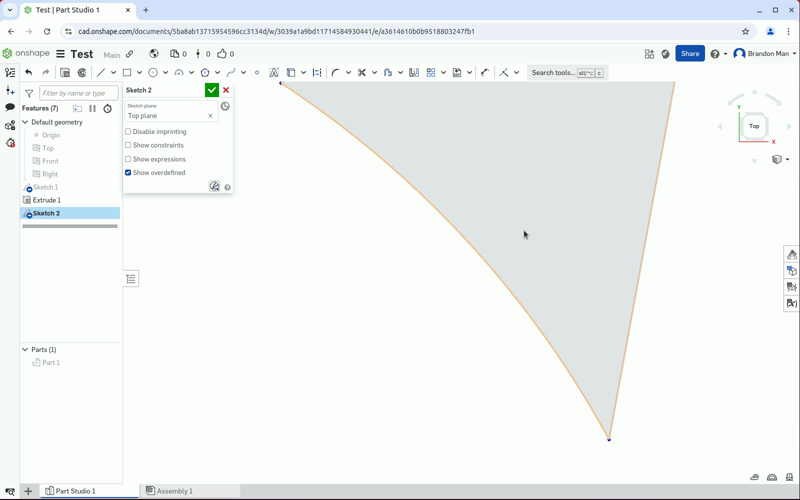
click(524, 230)
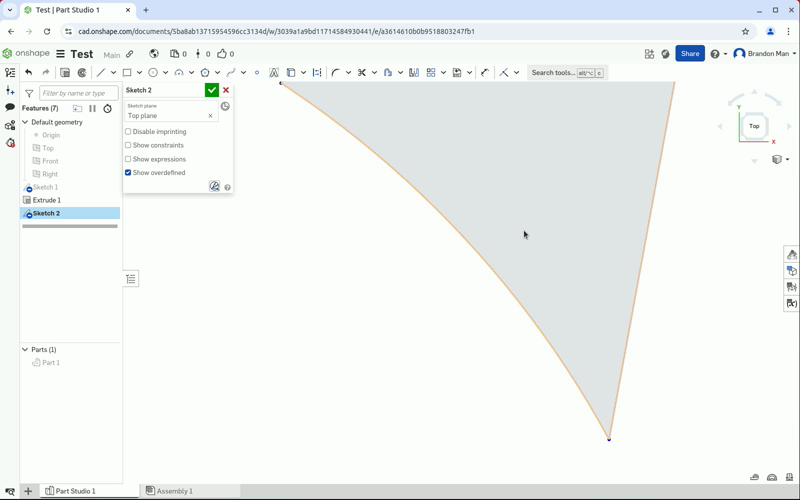
scroll(-6)
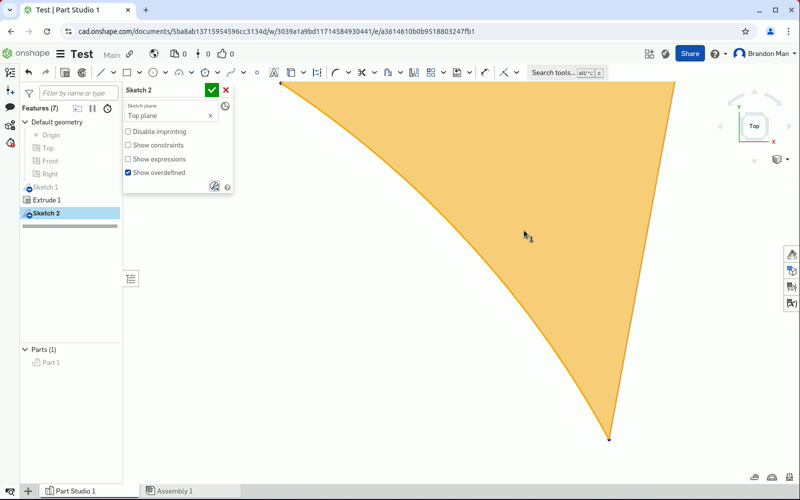
scroll(-6)
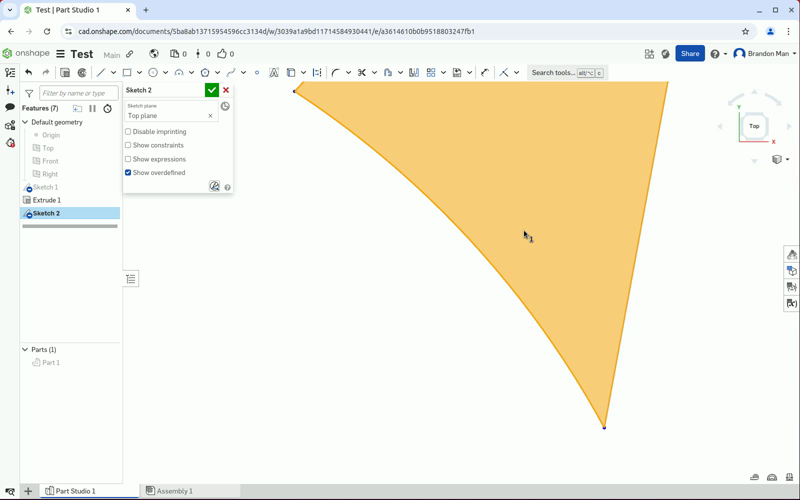
scroll(-6)
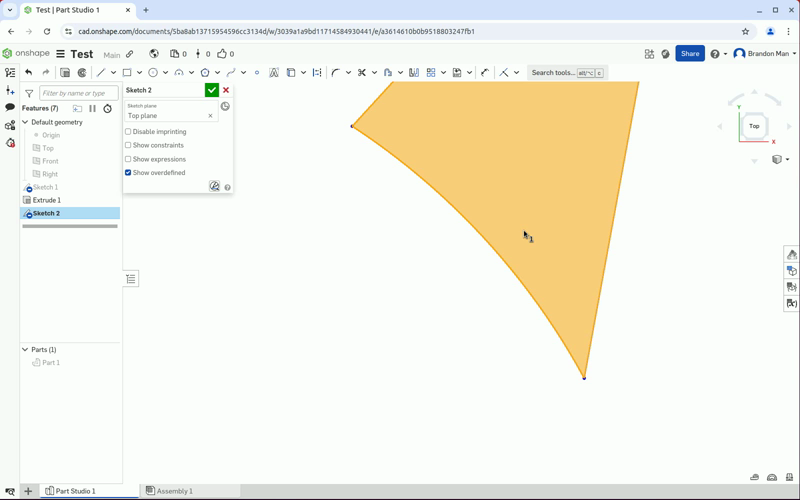
scroll(-6)
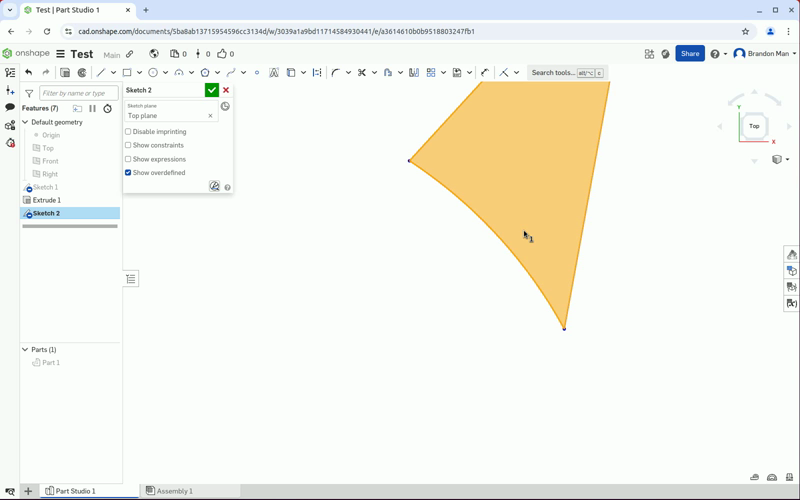
scroll(-6)
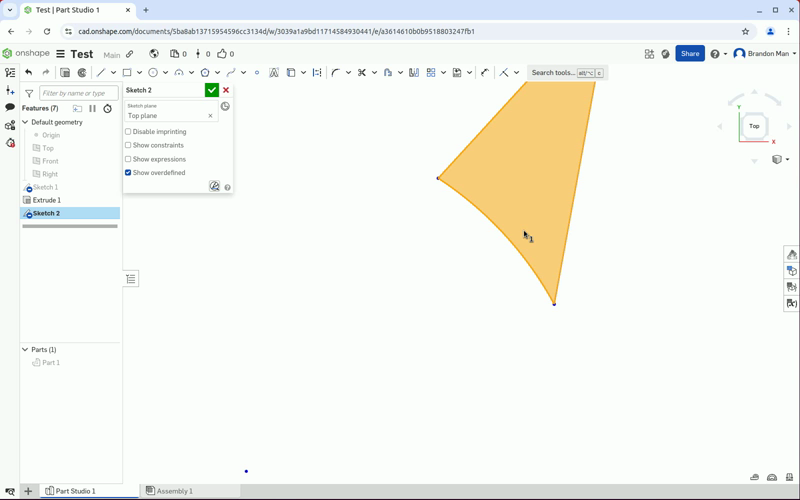
scroll(-6)
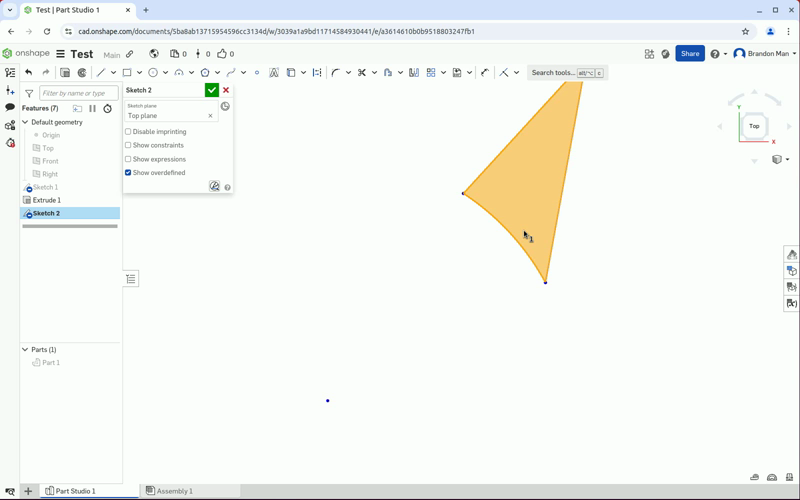
scroll(-6)
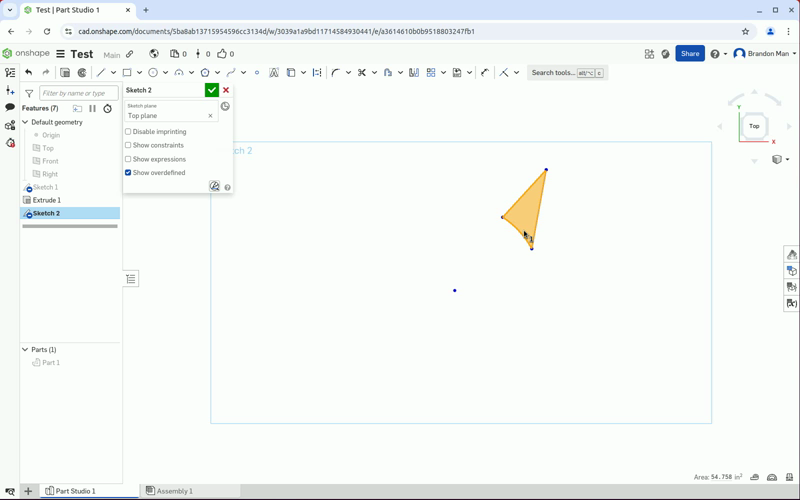
mouse_move(73, 352)
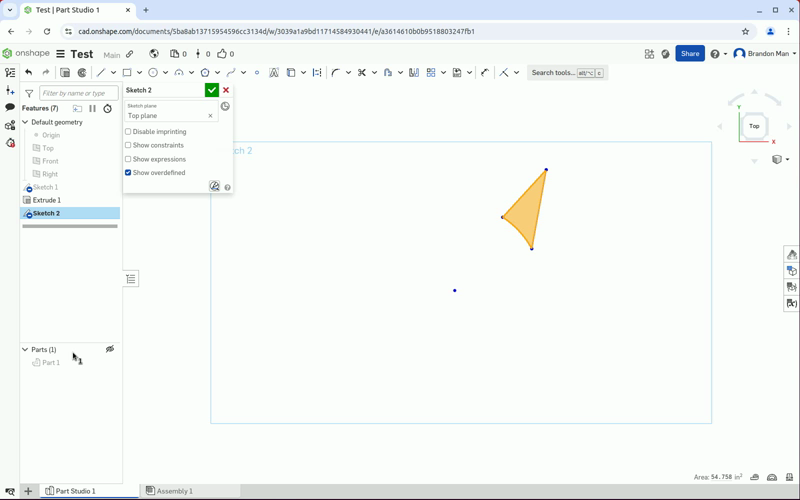
key(shift+y)
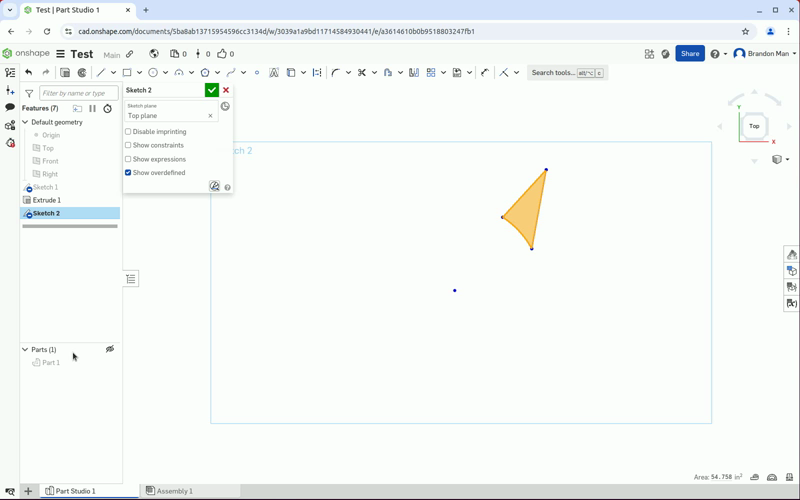
key(shift+e)
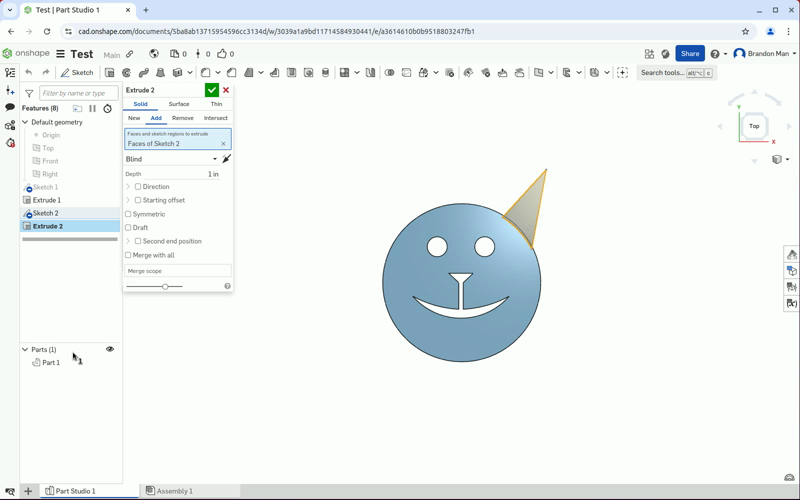
mouse_move(143, 106)
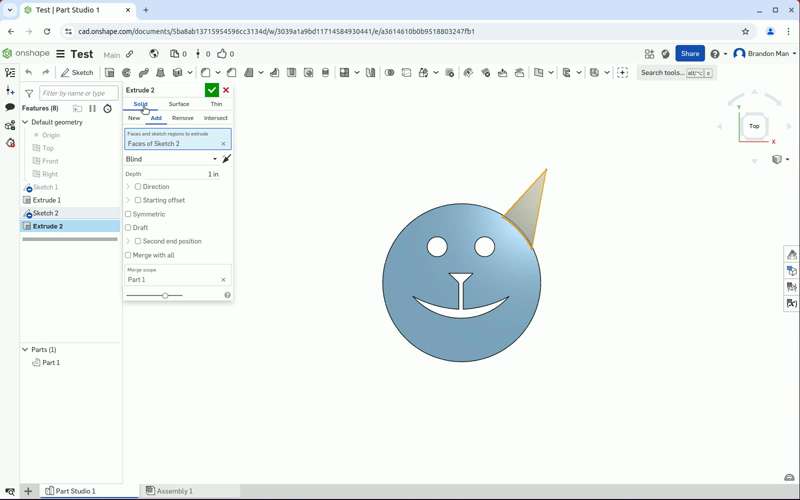
click(143, 106)
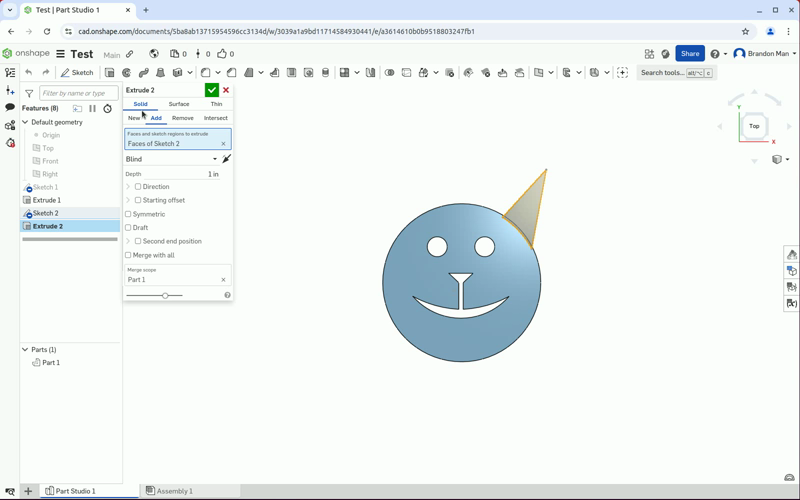
mouse_move(137, 120)
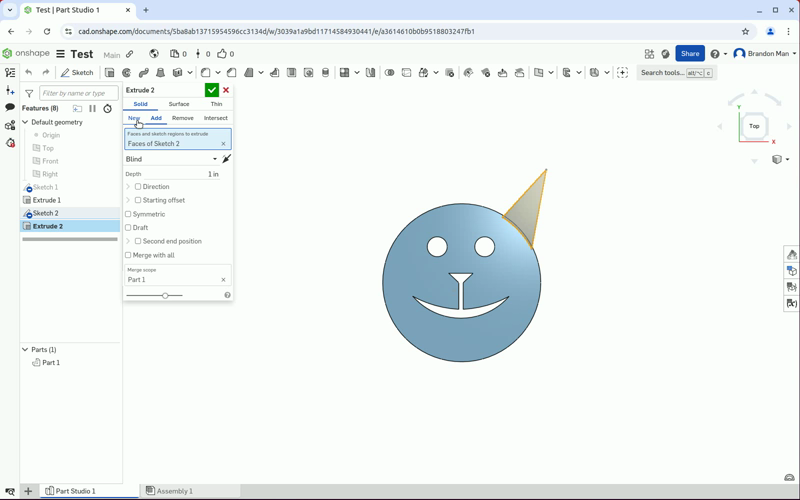
click(137, 120)
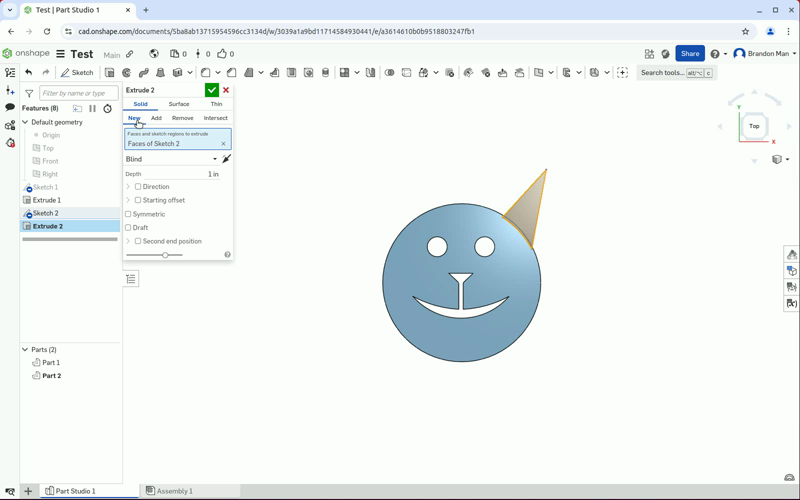
key(tab, 4)
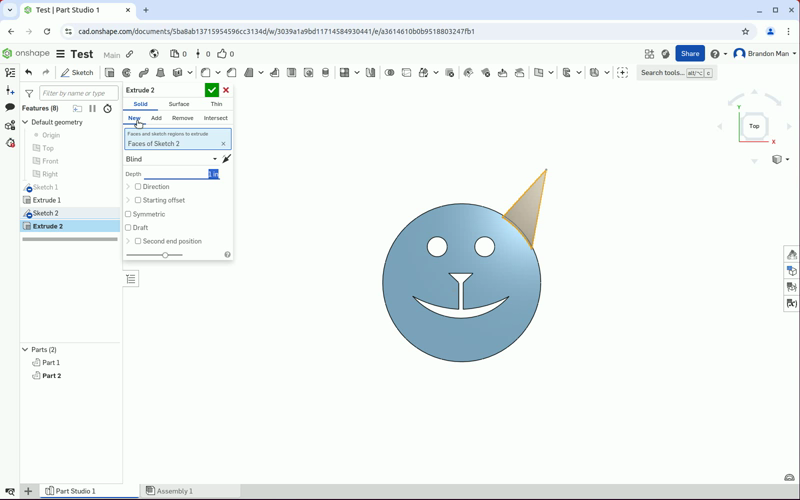
text(4.333)
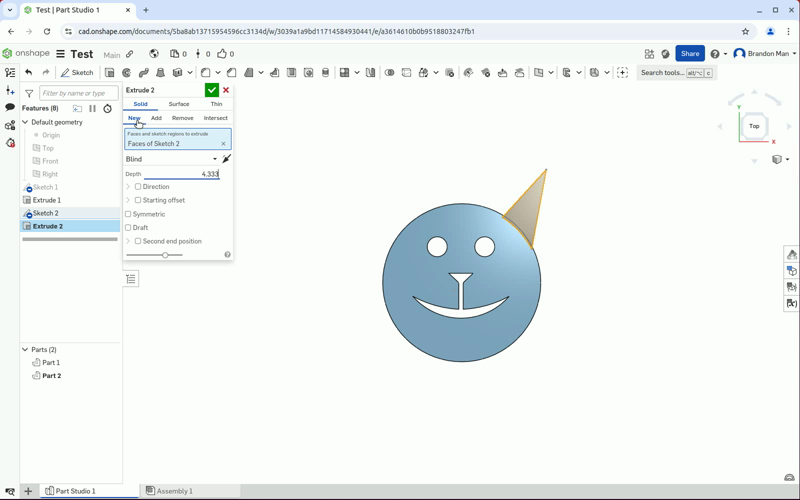
key(enter)
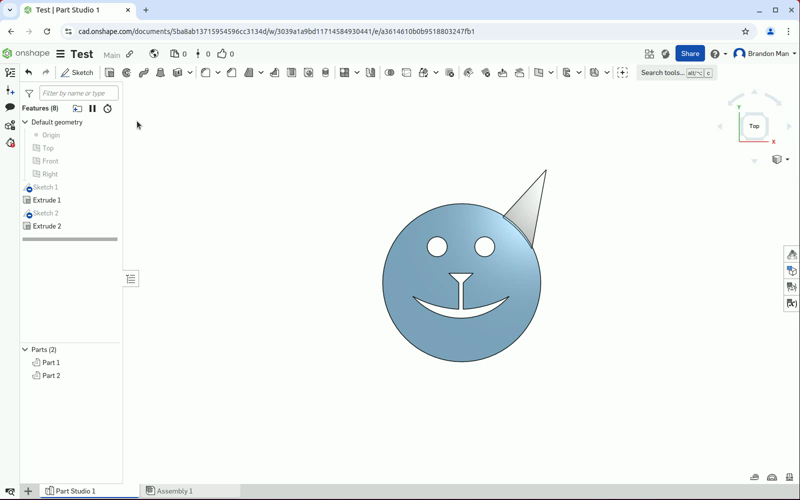
key(shift+h)
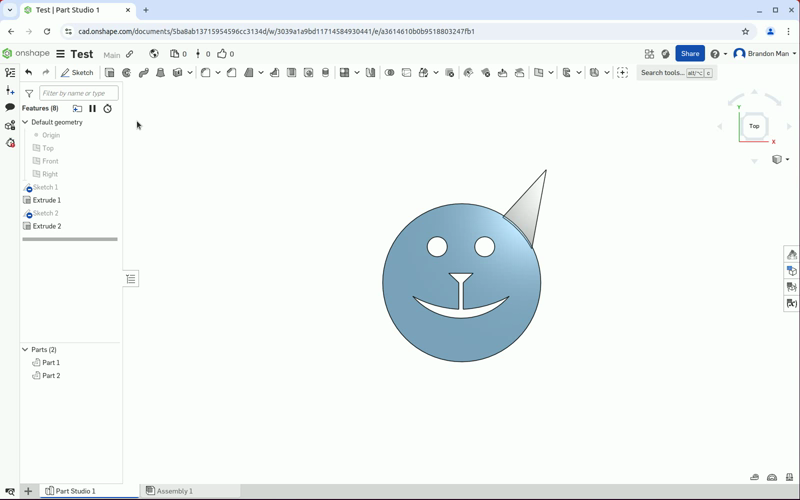
key(shift+h)
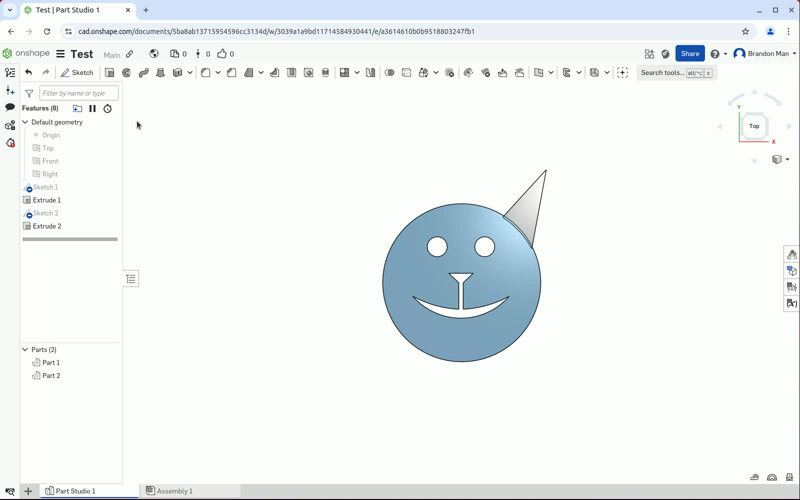
mouse_move(73, 189)
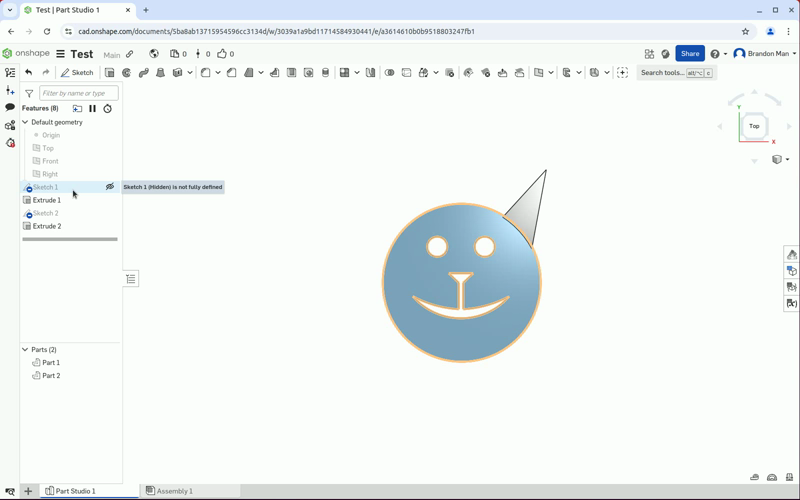
click(73, 189)
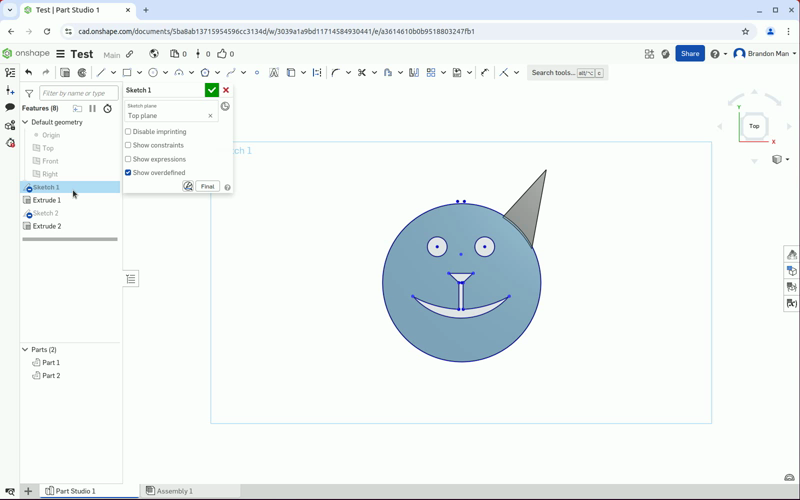
mouse_move(229, 92)
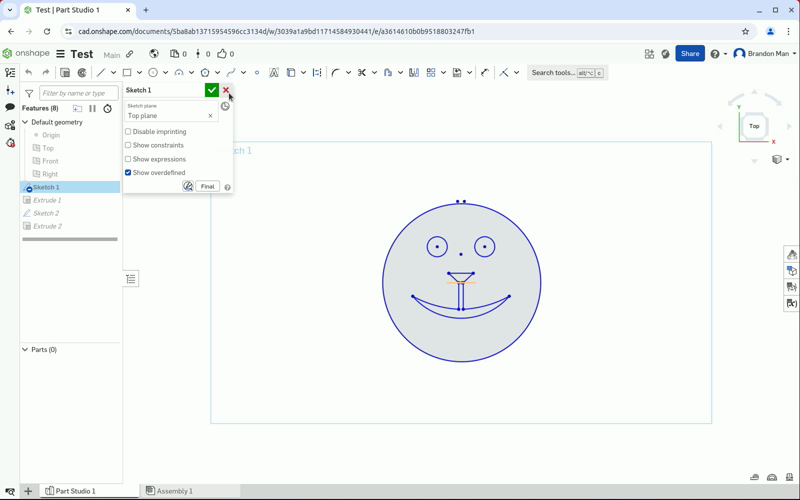
click(229, 92)
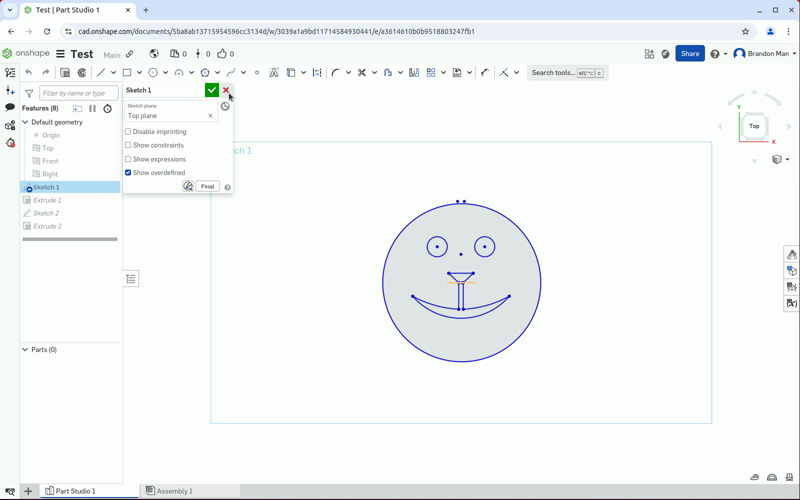
key(shift+s)
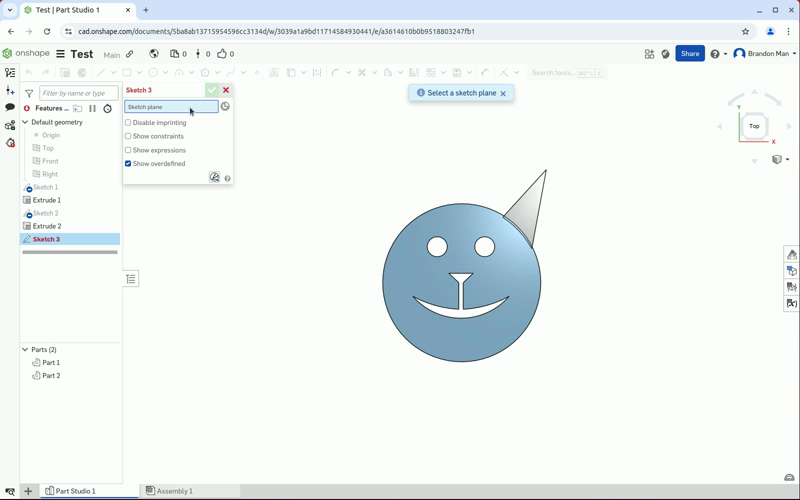
mouse_move(73, 150)
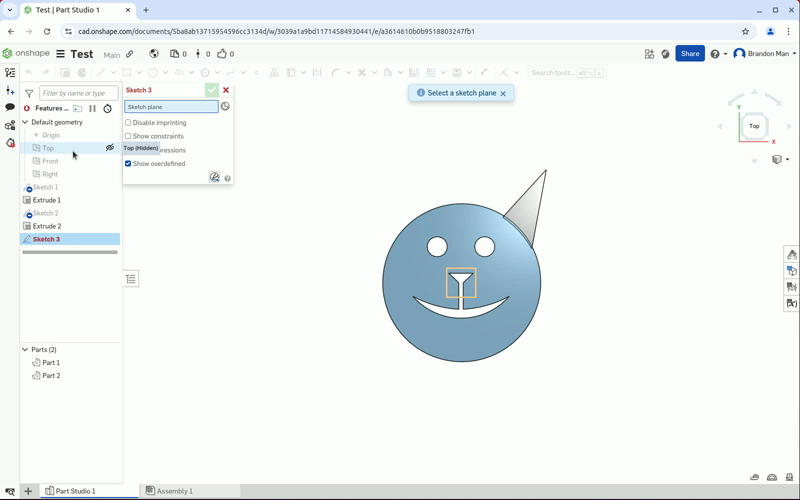
click(73, 150)
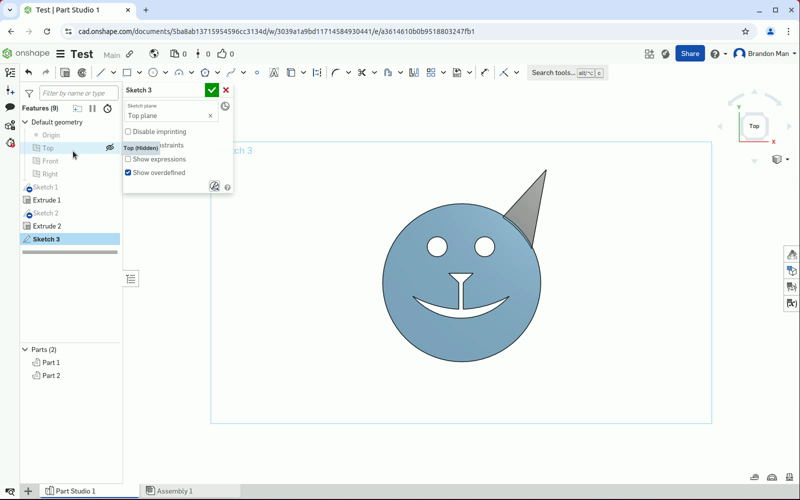
mouse_move(73, 352)
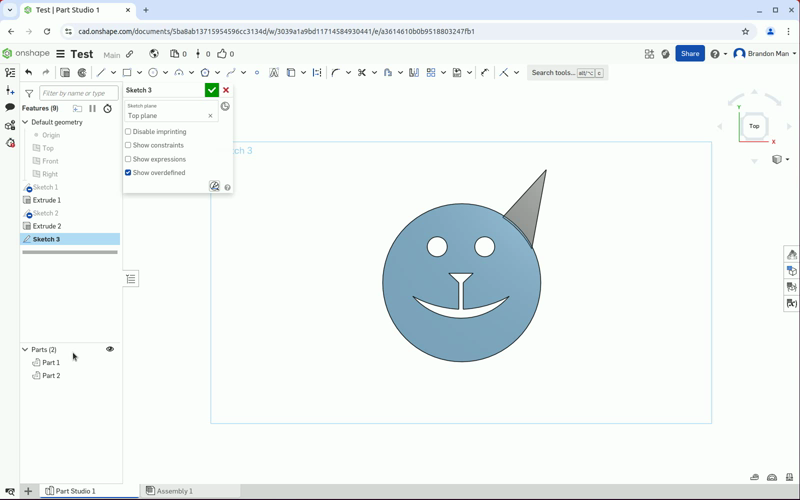
key(y)
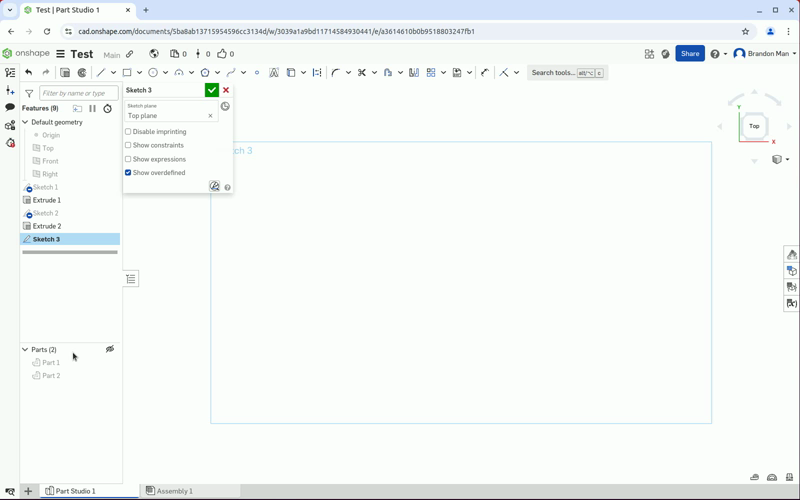
key(l)
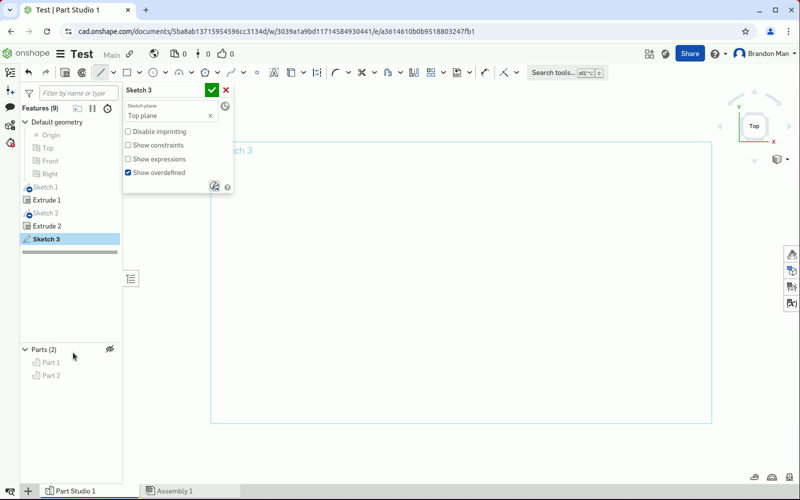
key_down(shift)
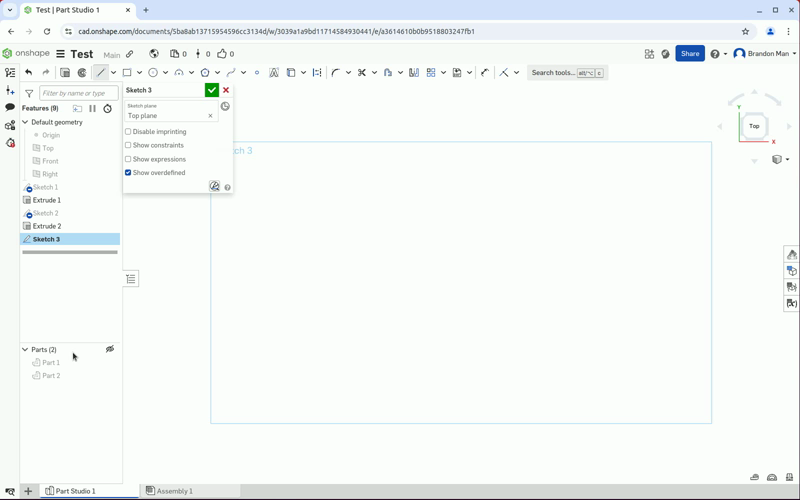
mouse_move(376, 170)
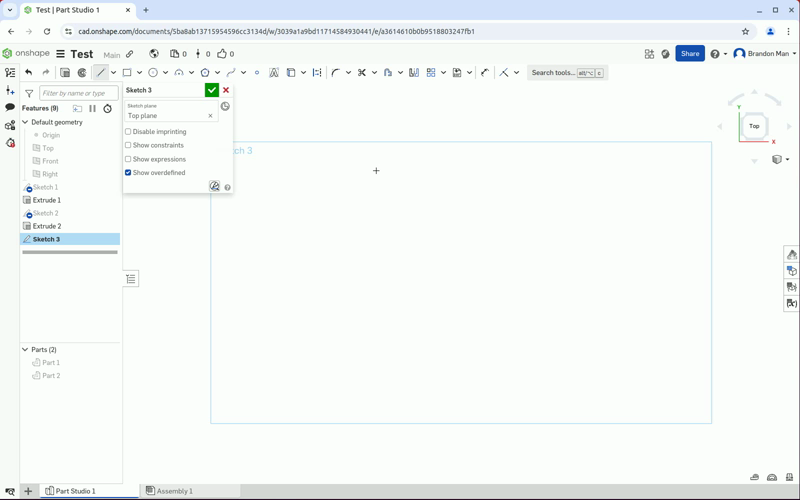
click(376, 170)
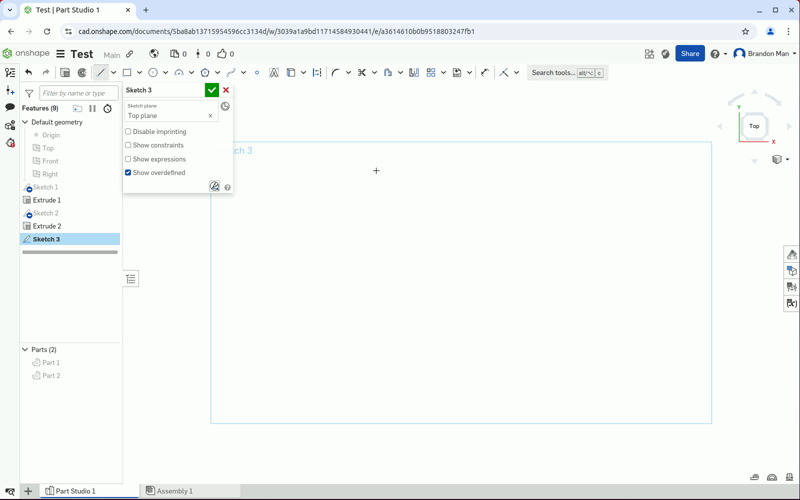
key_up(shift)
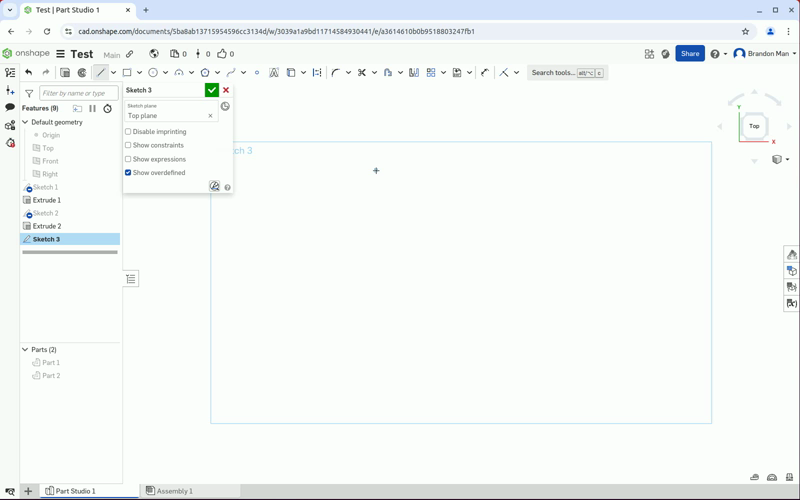
key_down(shift)
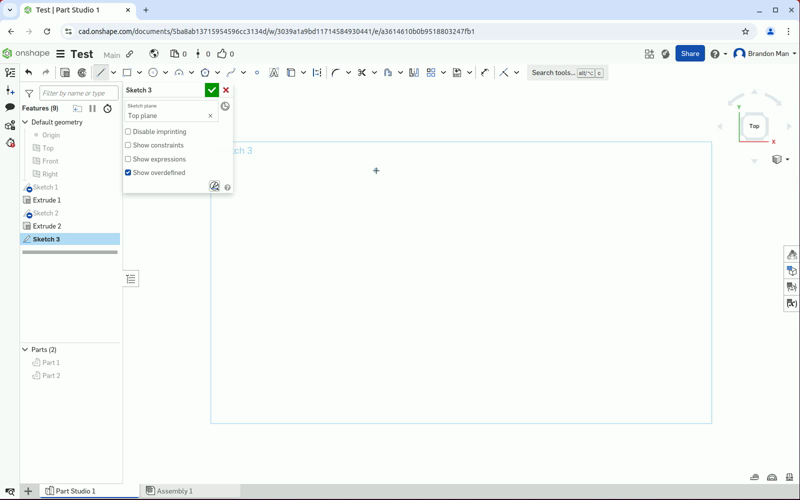
mouse_move(391, 249)
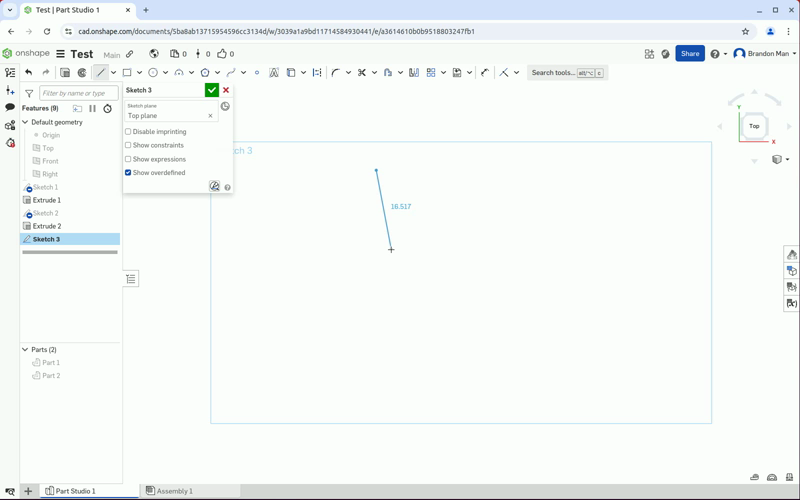
click(391, 249)
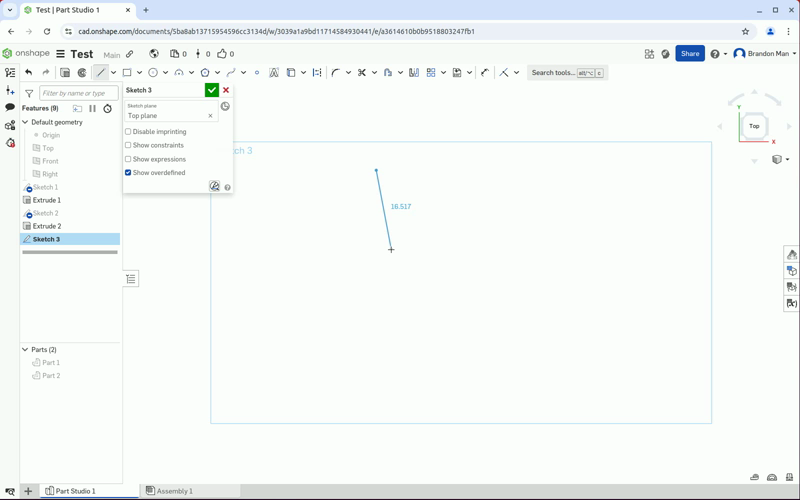
key_up(shift)
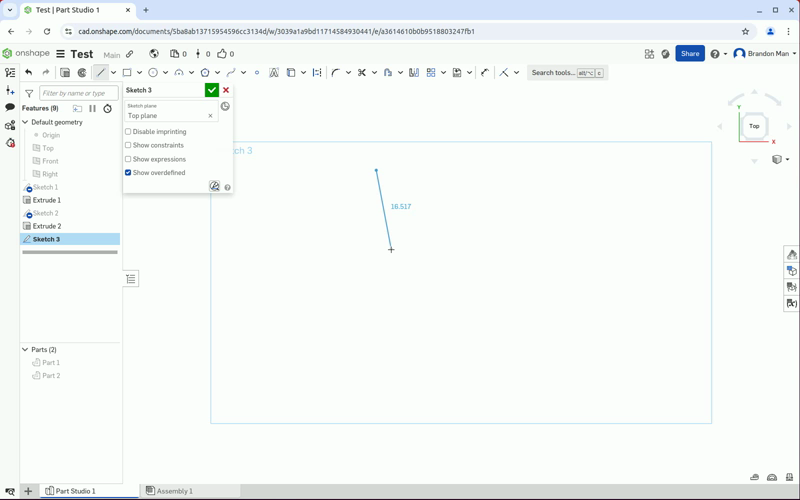
key(esc)
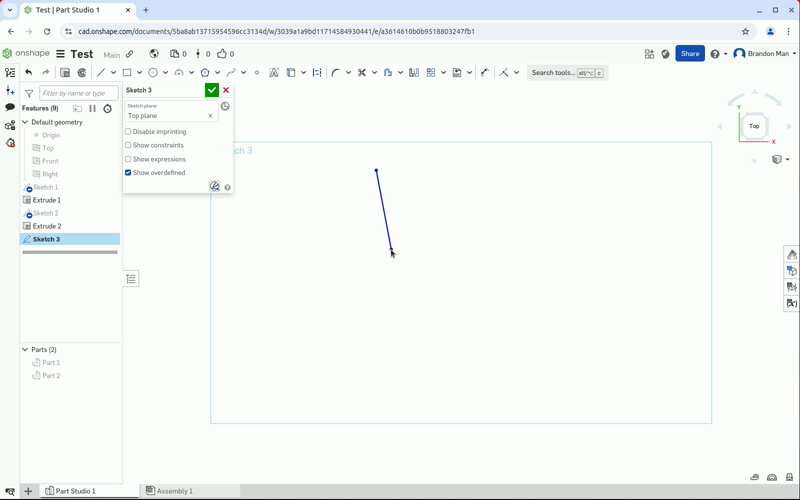
key(a)
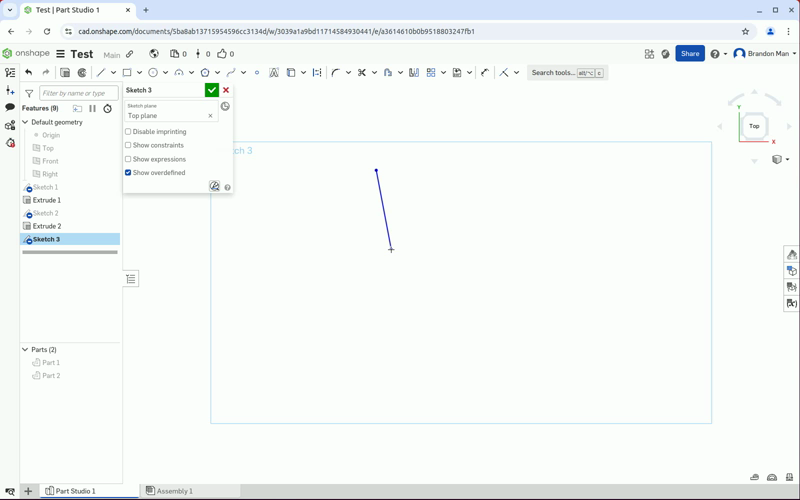
mouse_move(391, 249)
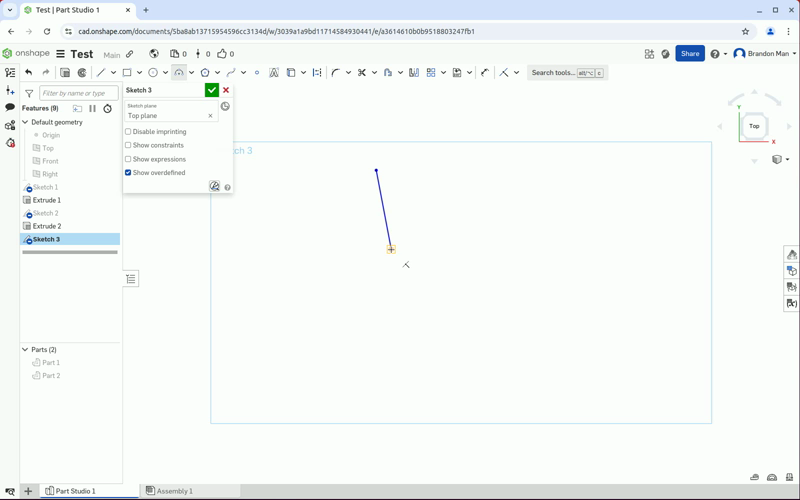
click(391, 249)
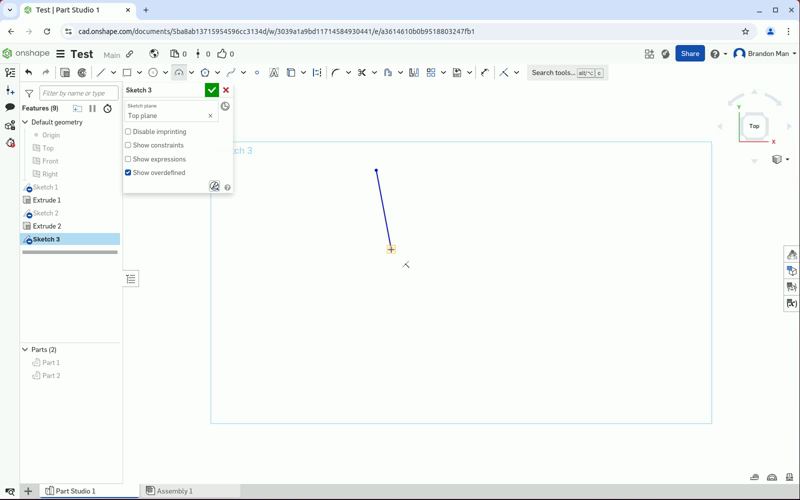
key_down(shift)
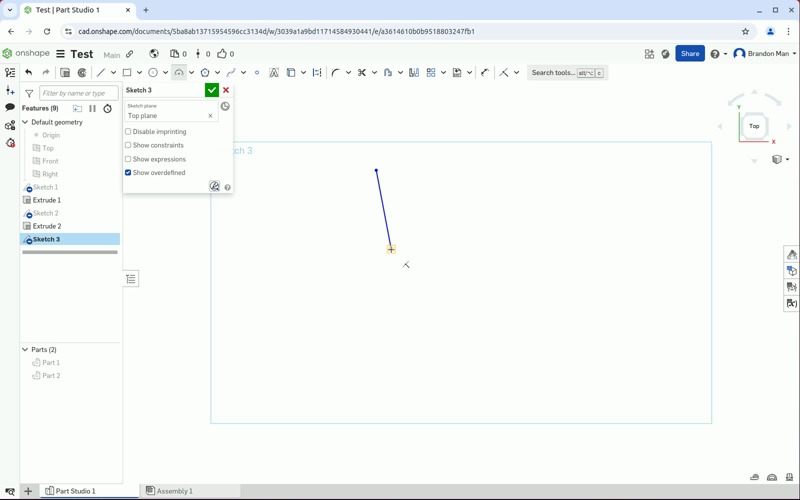
mouse_move(419, 217)
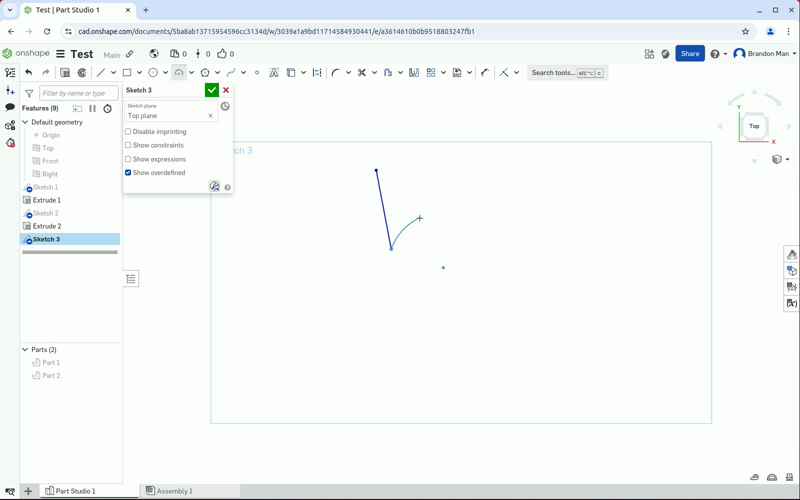
click(419, 217)
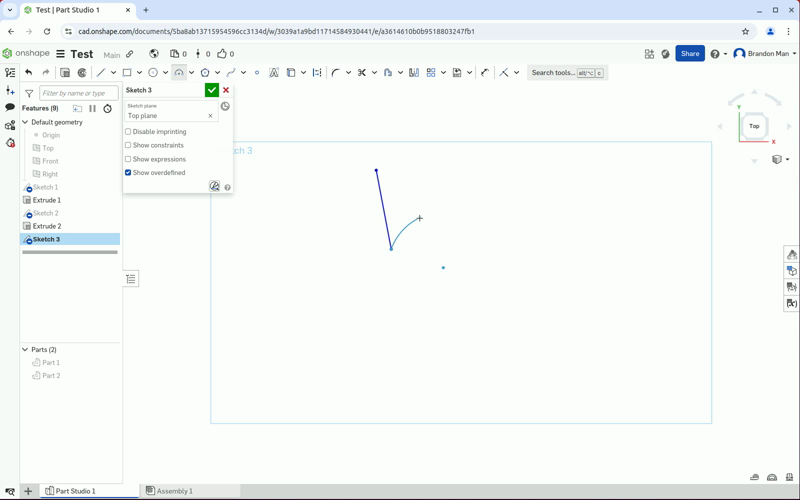
mouse_move(403, 231)
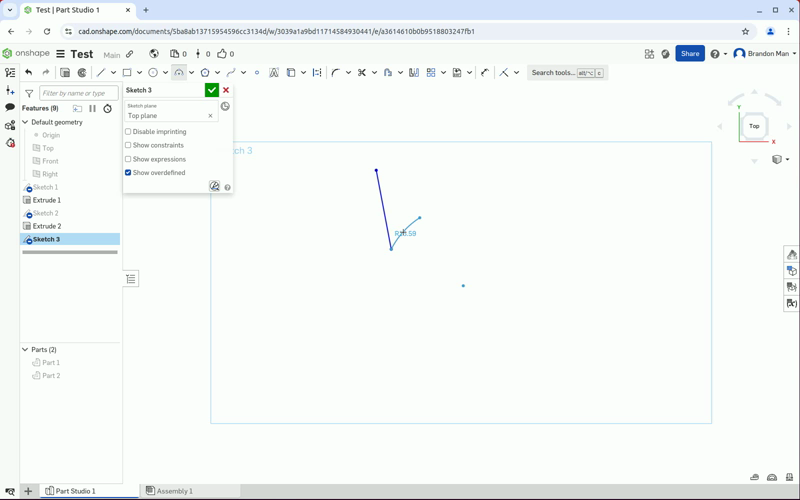
click(403, 231)
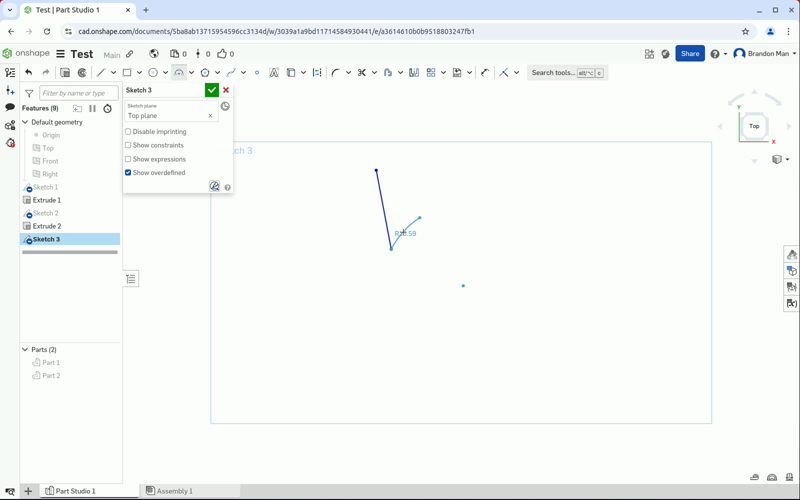
key_up(shift)
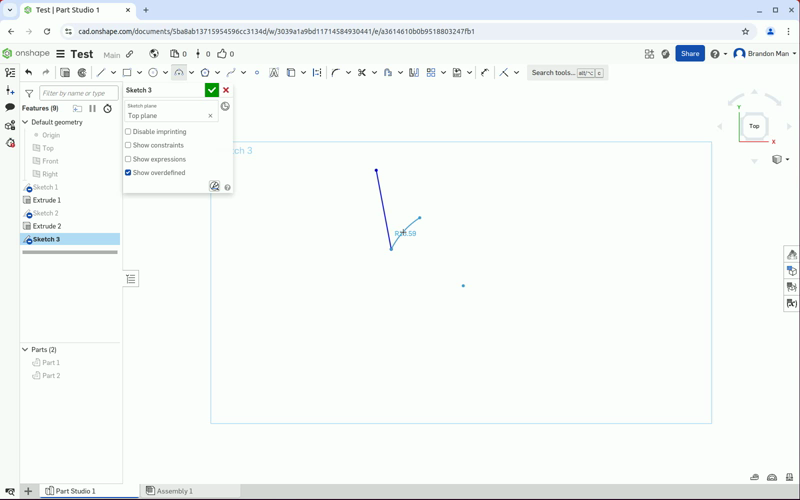
key(esc)
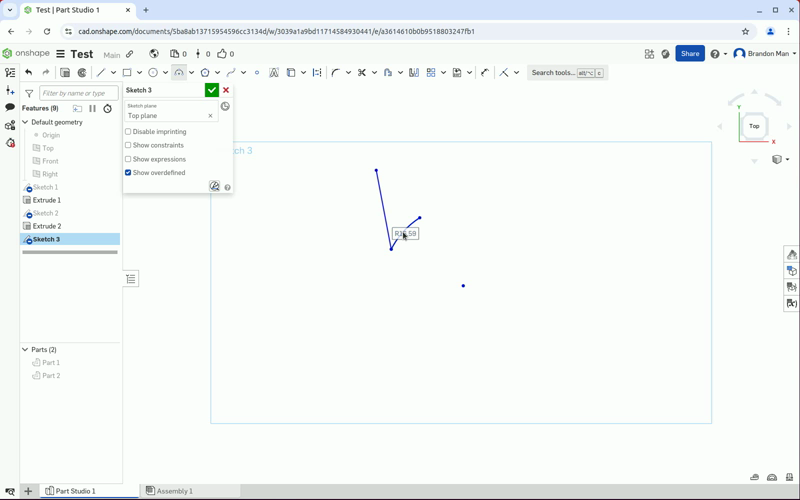
key(l)
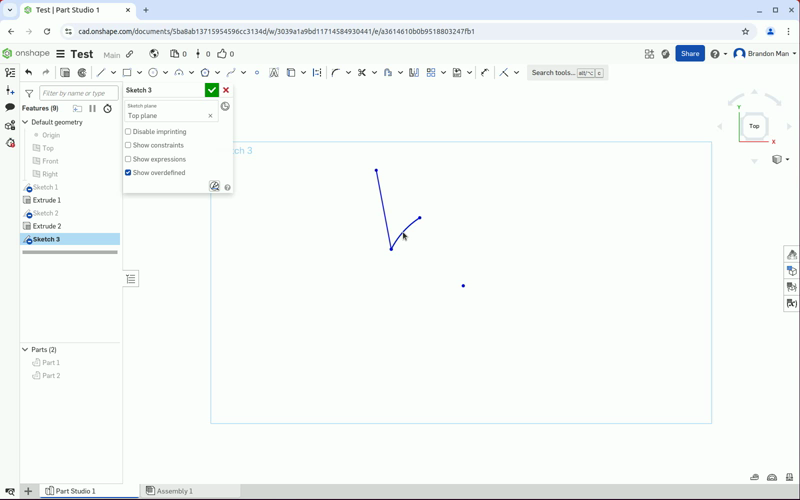
mouse_move(419, 217)
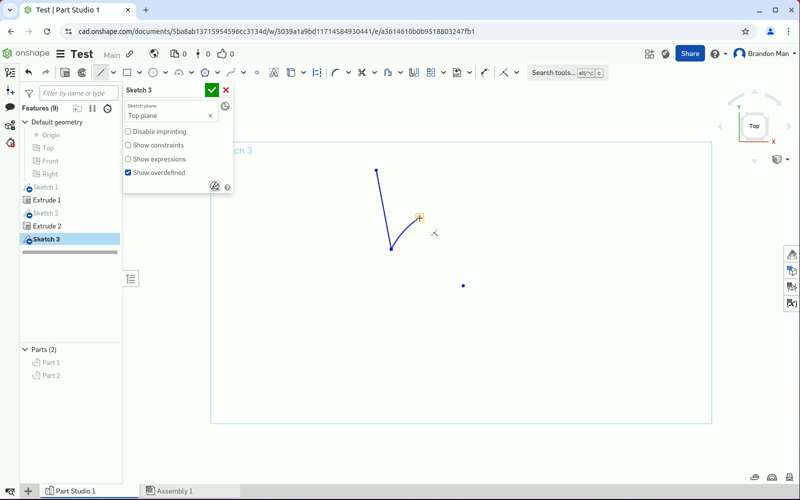
click(419, 217)
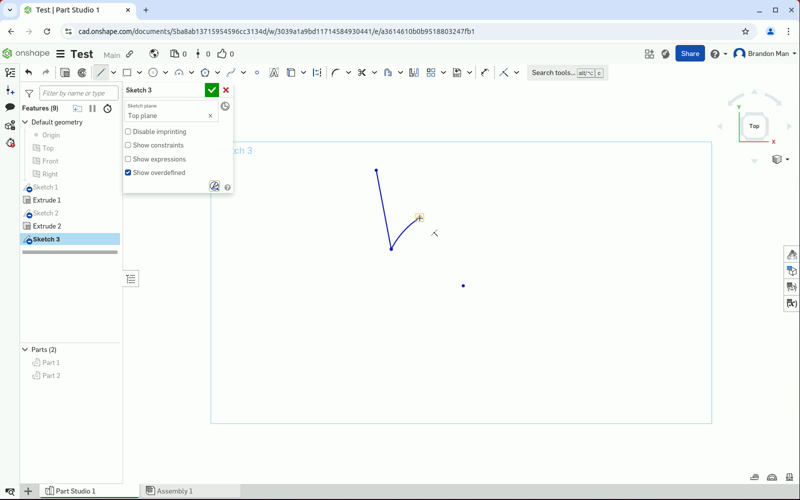
key_down(shift)
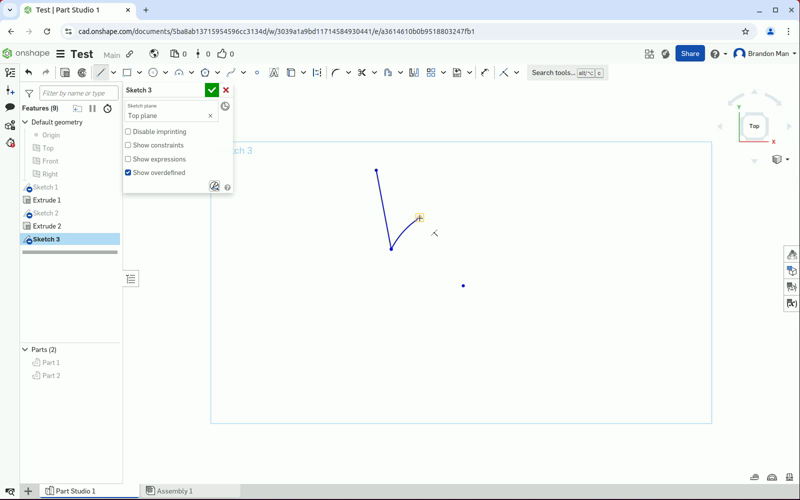
mouse_move(376, 170)
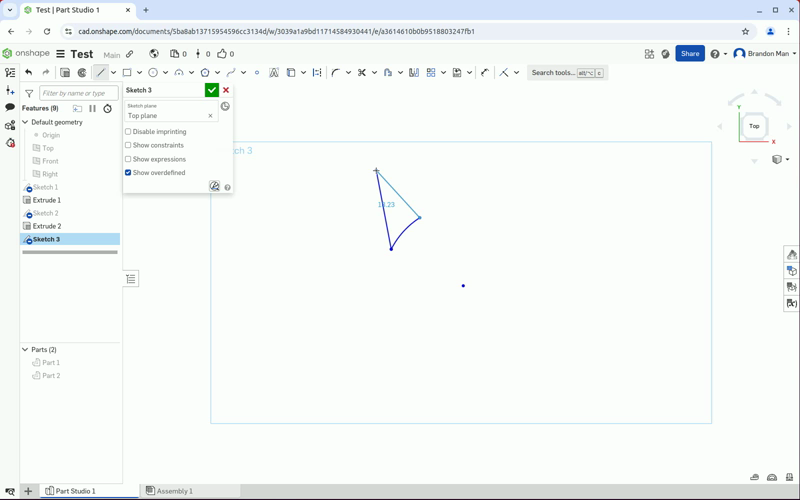
key_up(shift)
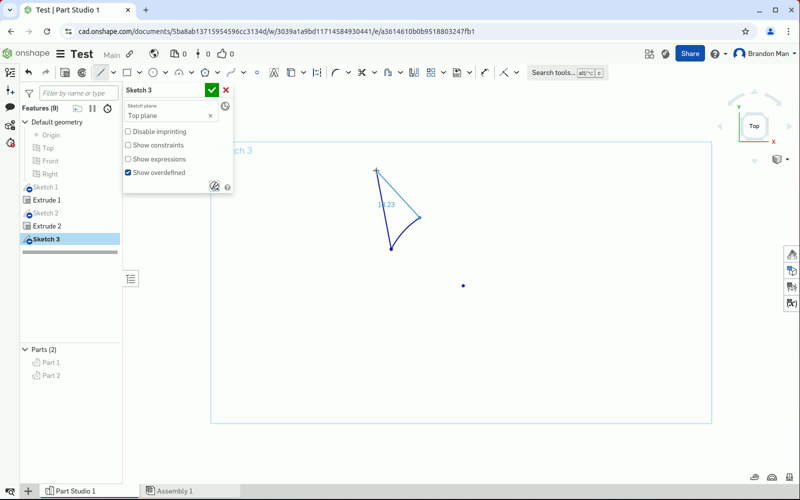
click(376, 170)
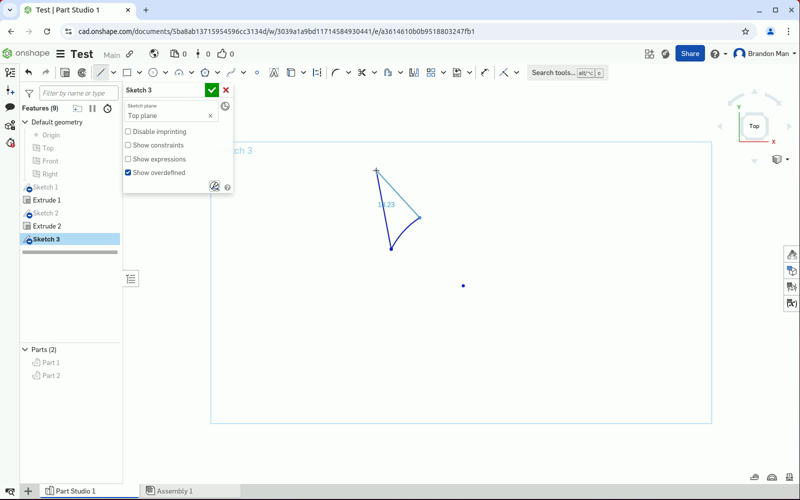
key(esc)
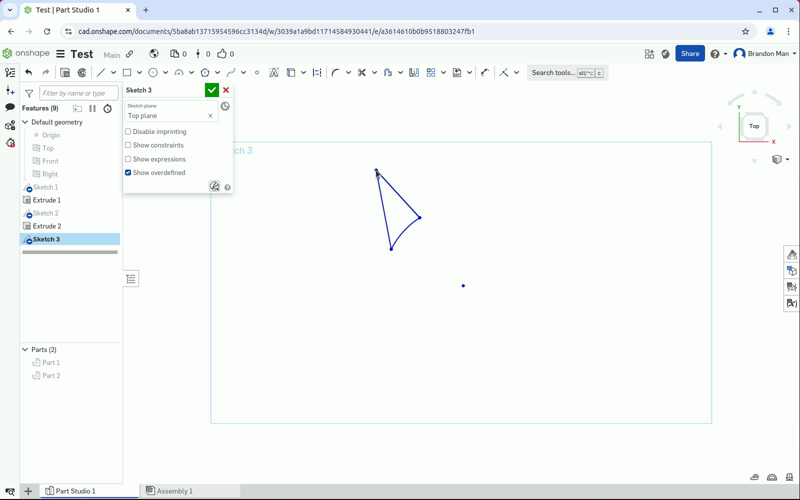
mouse_move(398, 213)
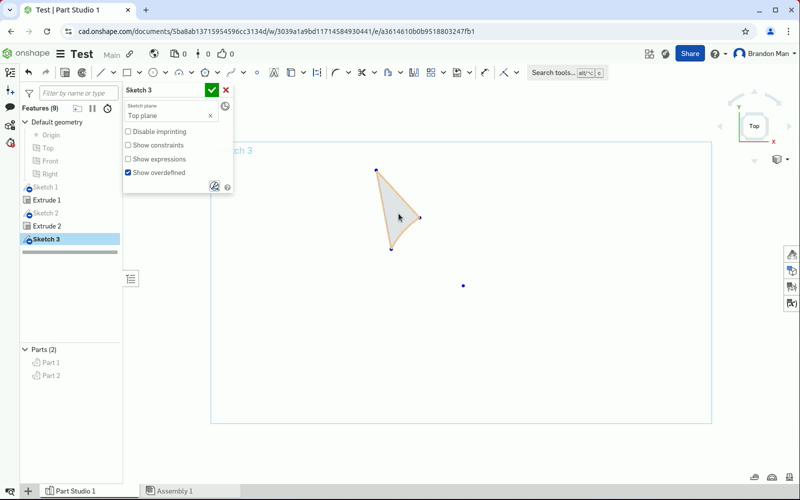
scroll(6)
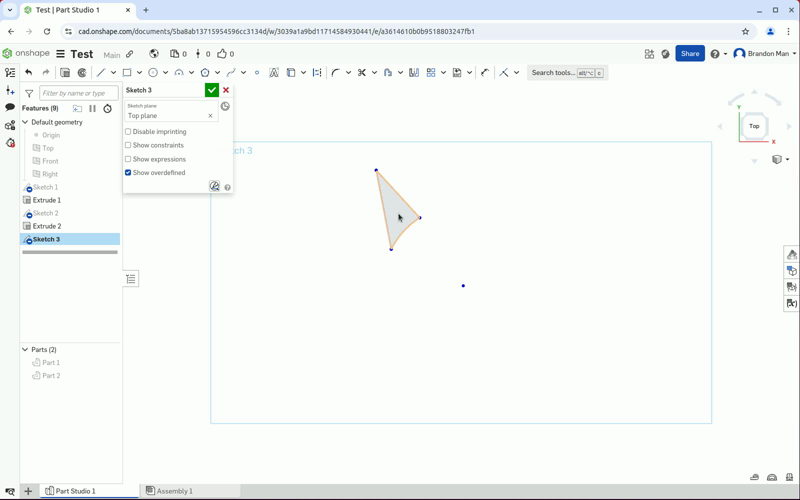
scroll(6)
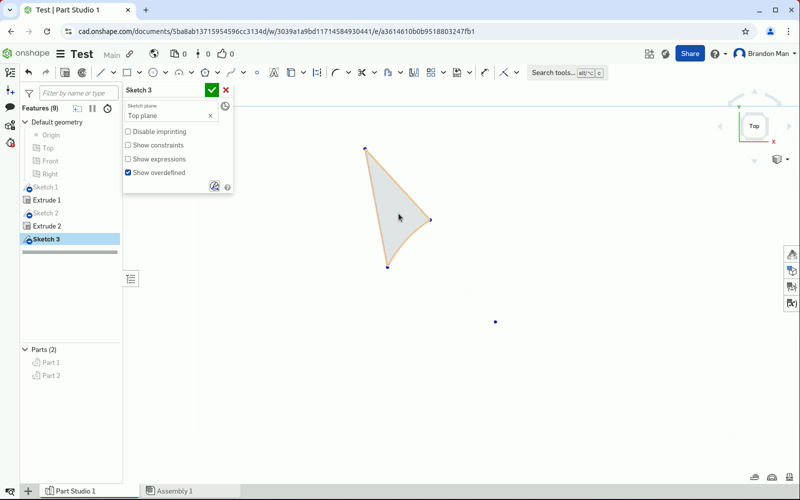
scroll(6)
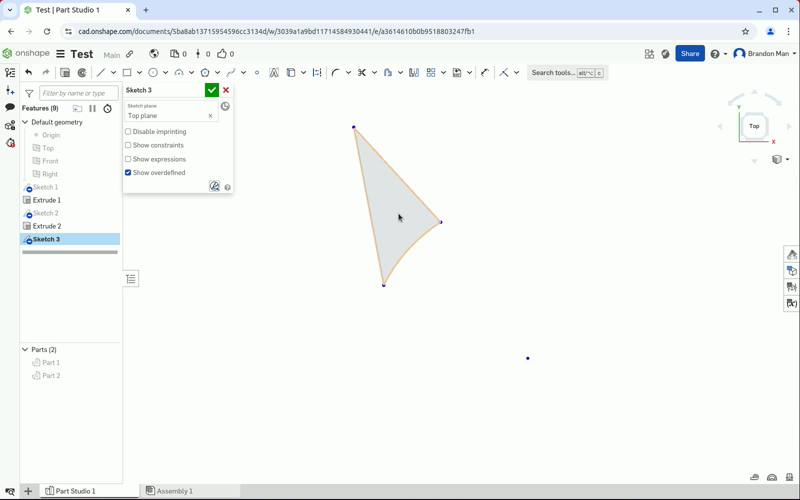
scroll(6)
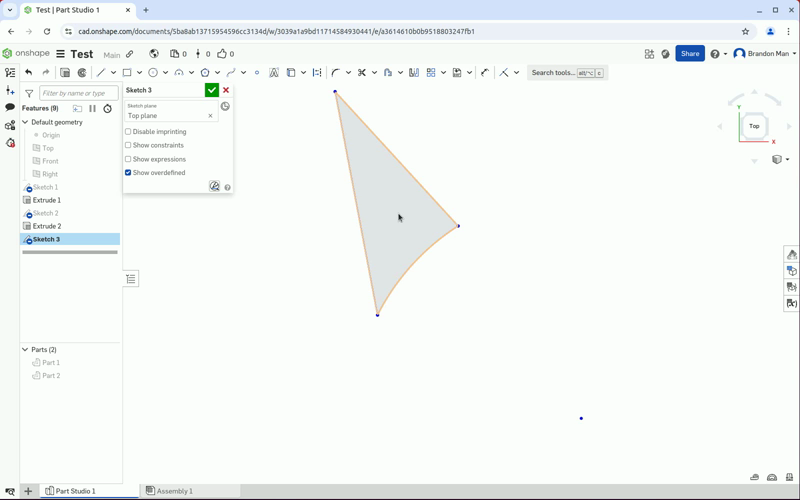
scroll(6)
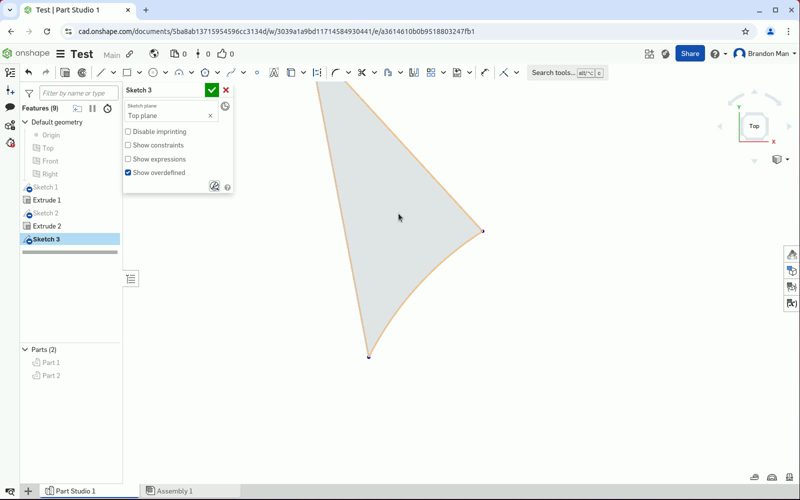
scroll(6)
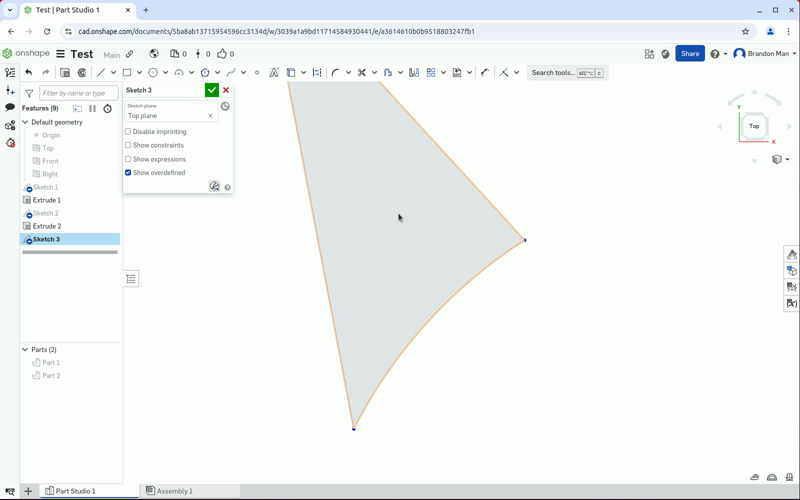
scroll(6)
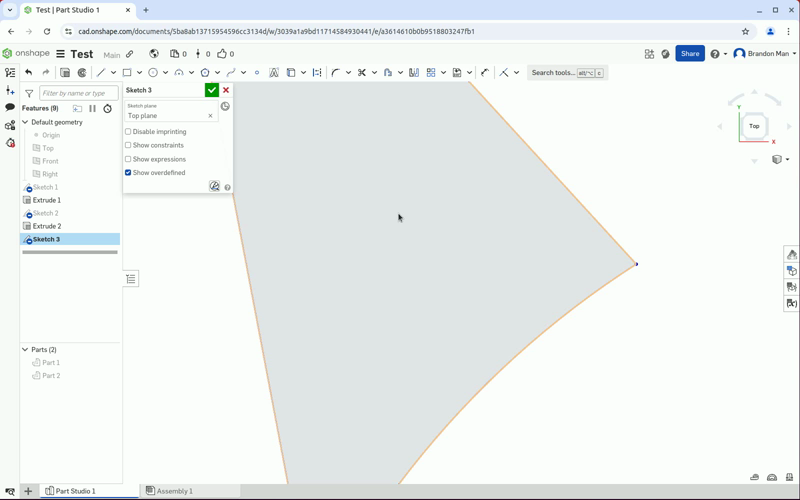
click(398, 213)
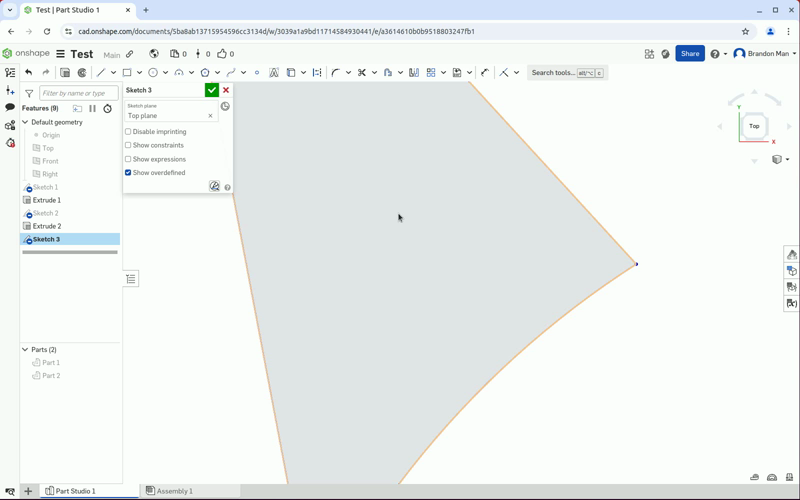
scroll(-6)
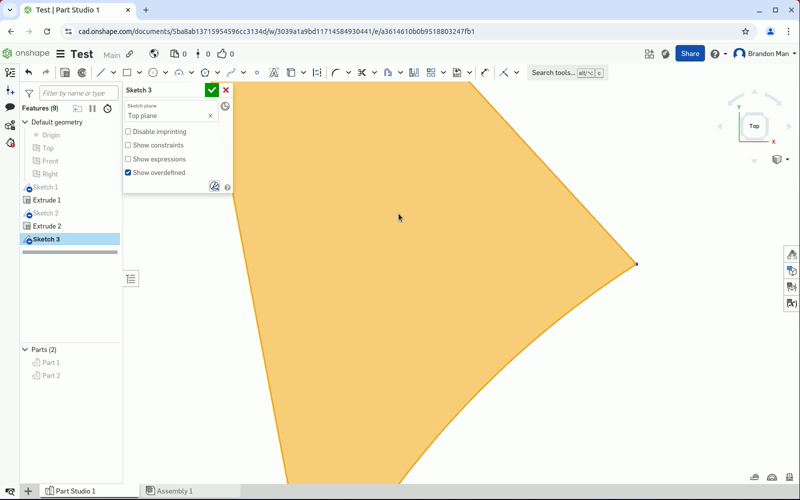
scroll(-6)
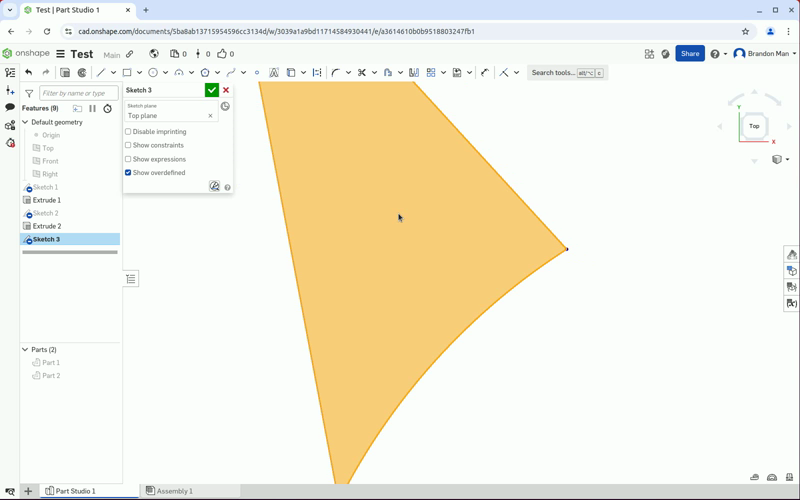
scroll(-6)
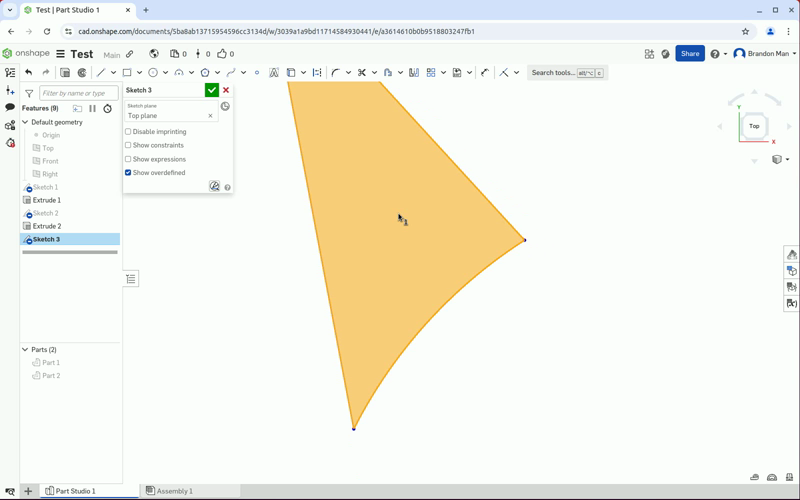
scroll(-6)
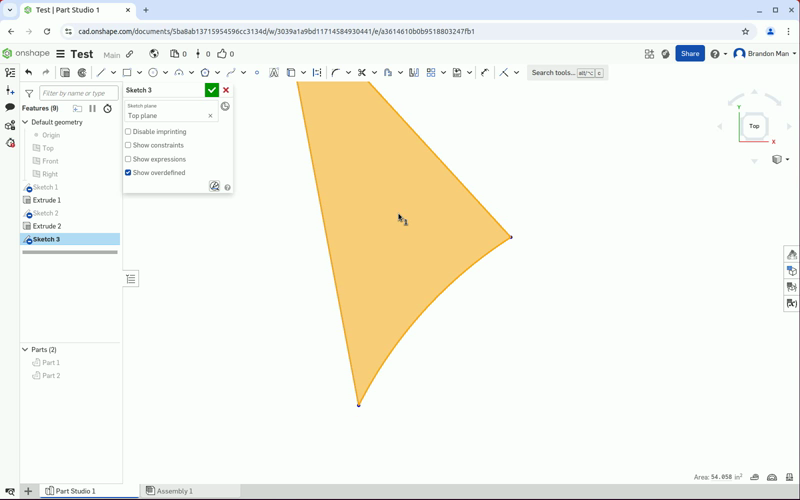
scroll(-6)
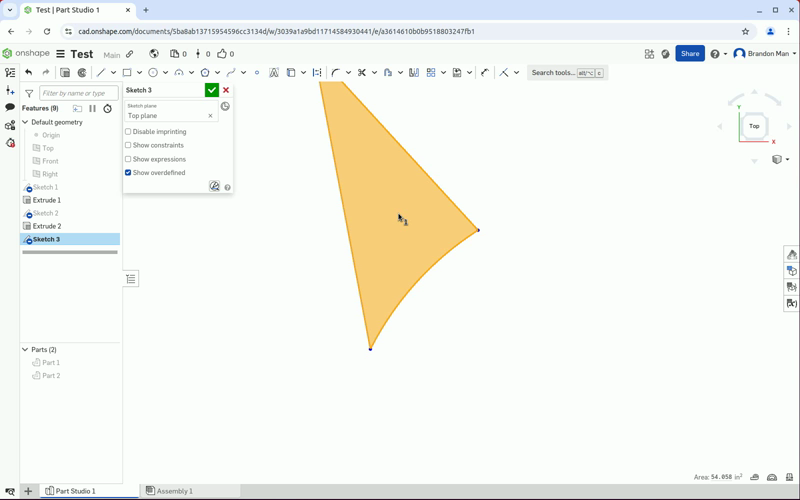
scroll(-6)
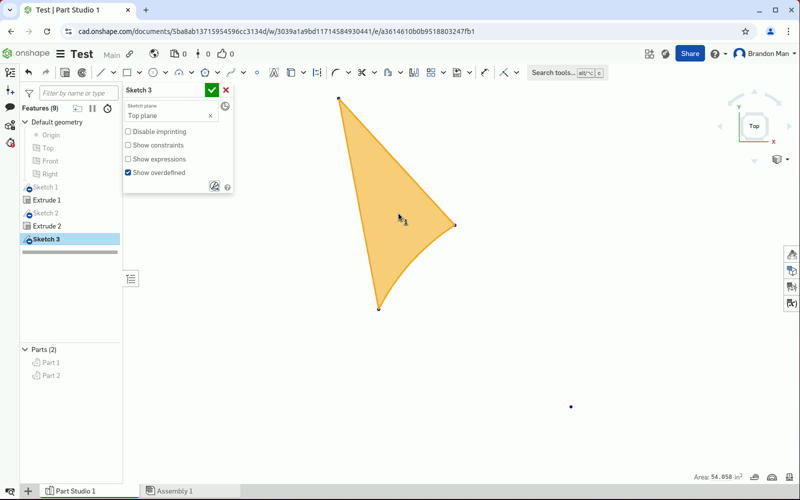
scroll(-6)
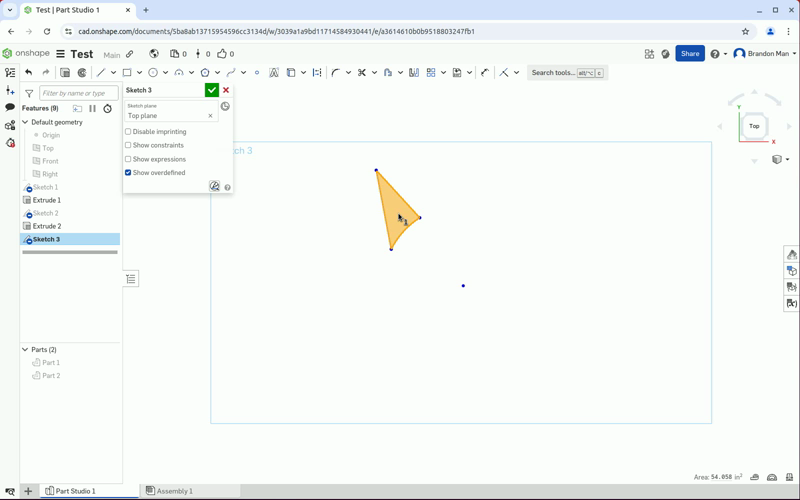
mouse_move(73, 352)
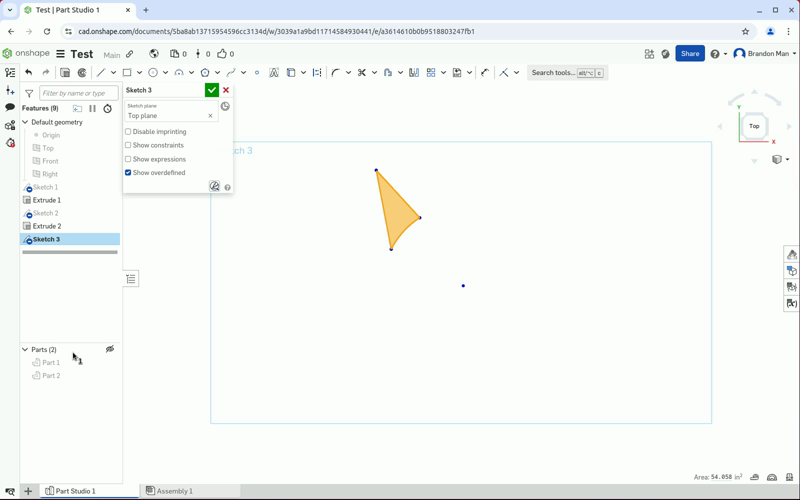
key(shift+y)
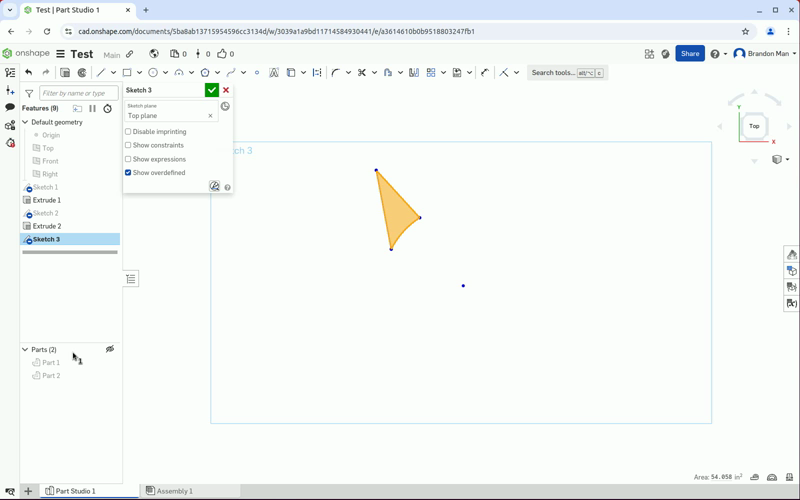
key(shift+e)
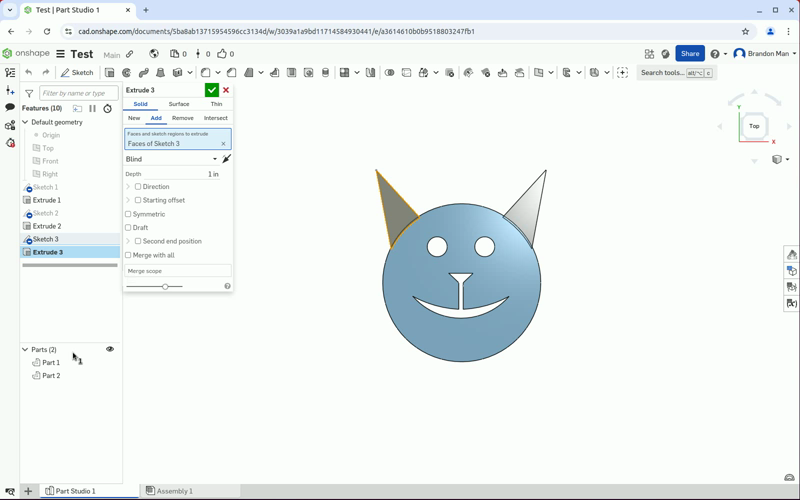
mouse_move(143, 106)
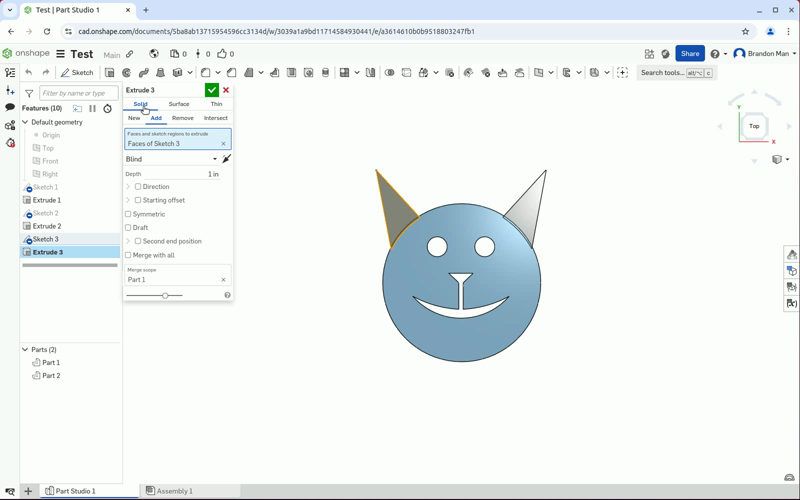
click(143, 106)
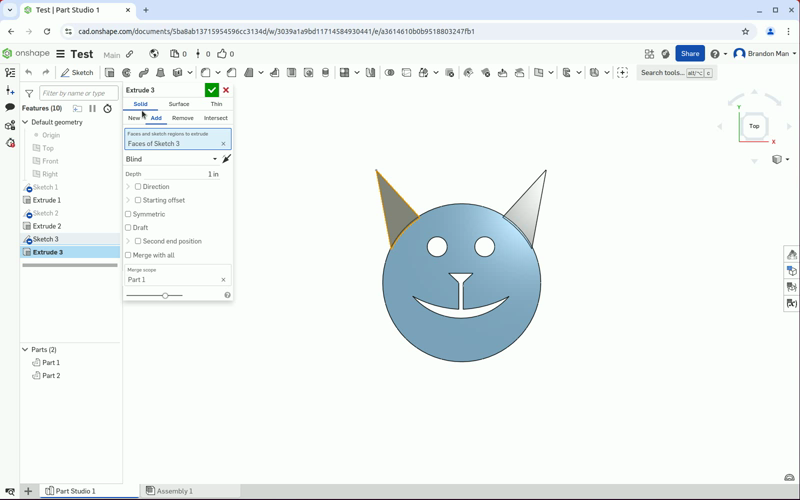
mouse_move(137, 120)
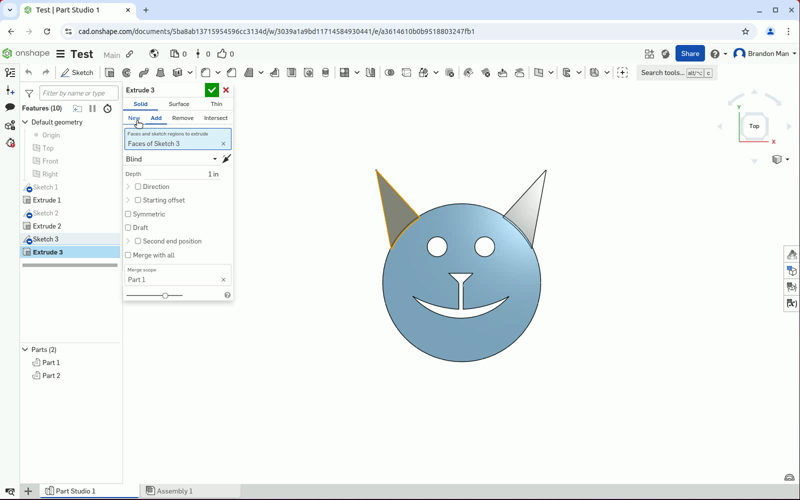
click(137, 120)
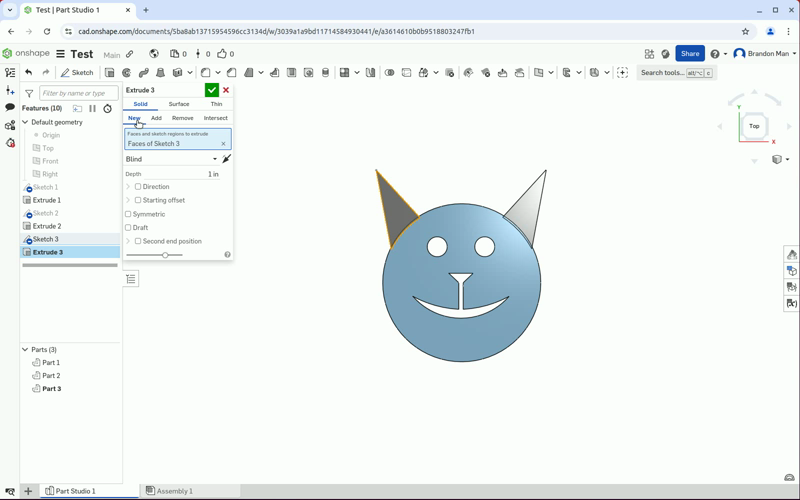
key(tab, 4)
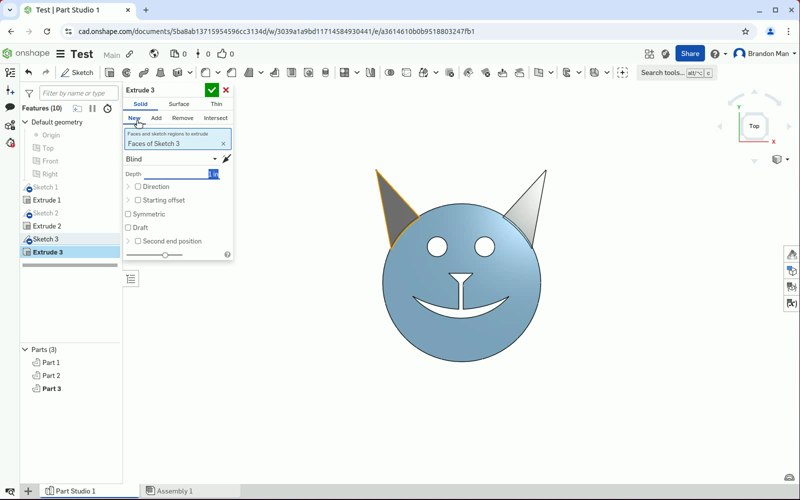
text(4.333)
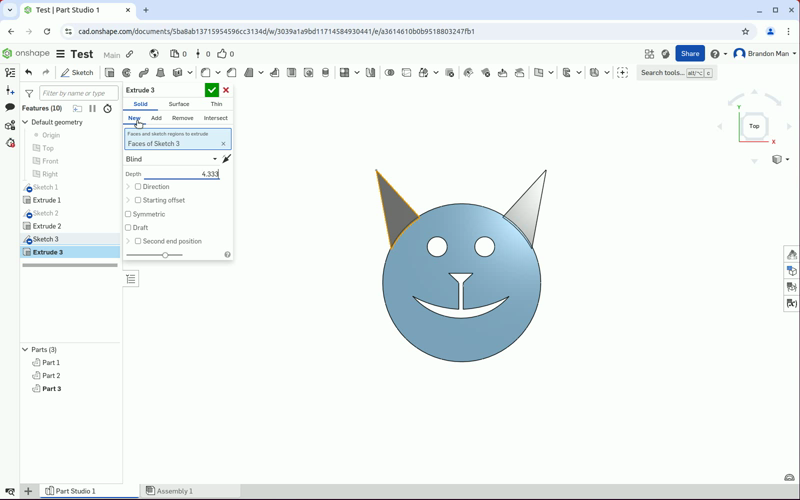
key(enter)
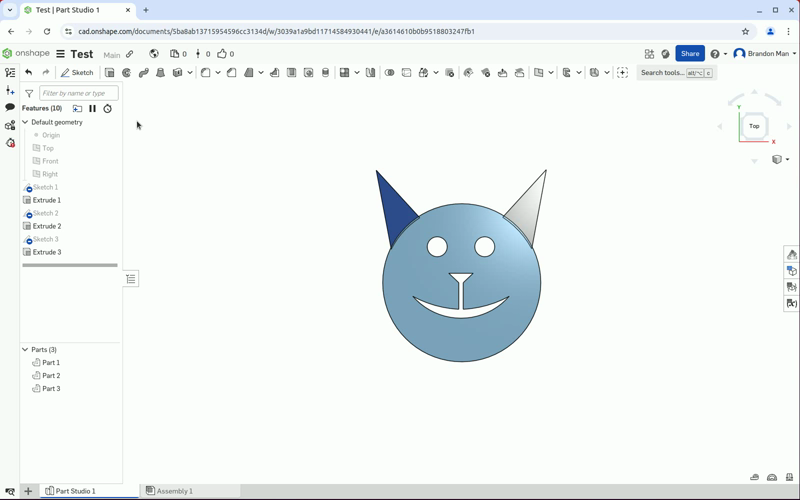
key(shift+h)
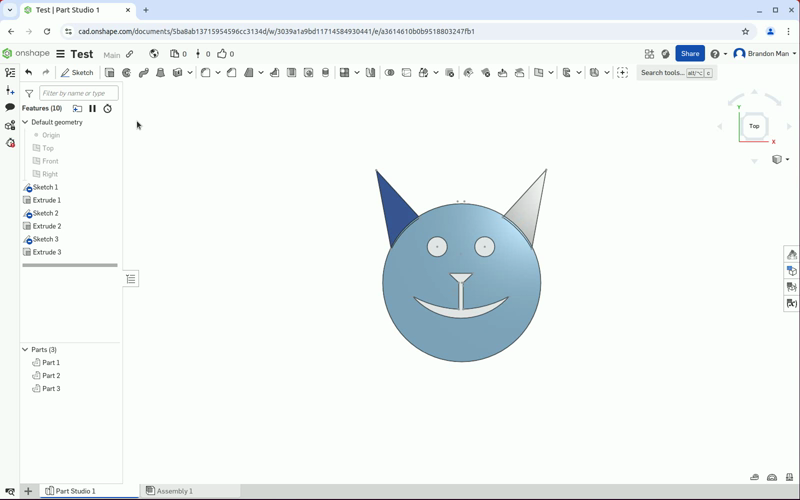
key(shift+h)
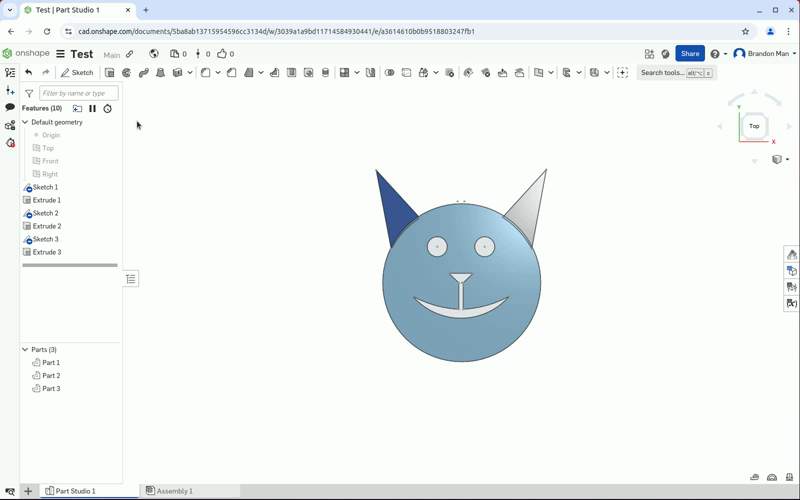
key(shift+7)
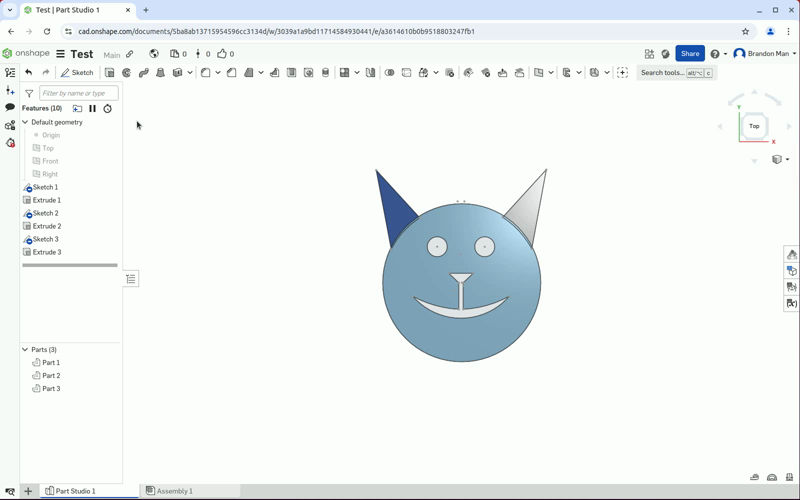
key(up, 3)
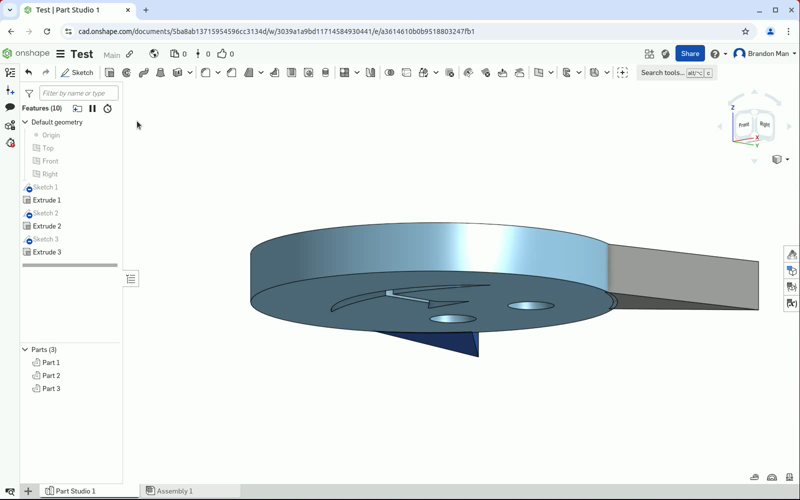
key(left, 3)
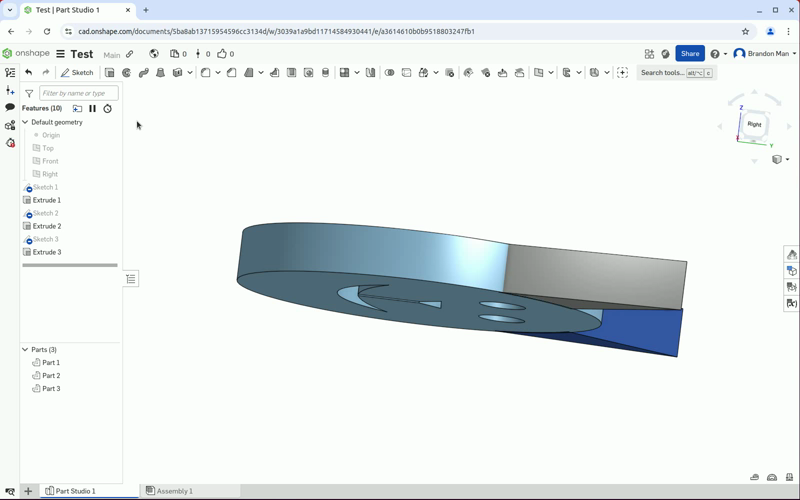
key(right, 3)
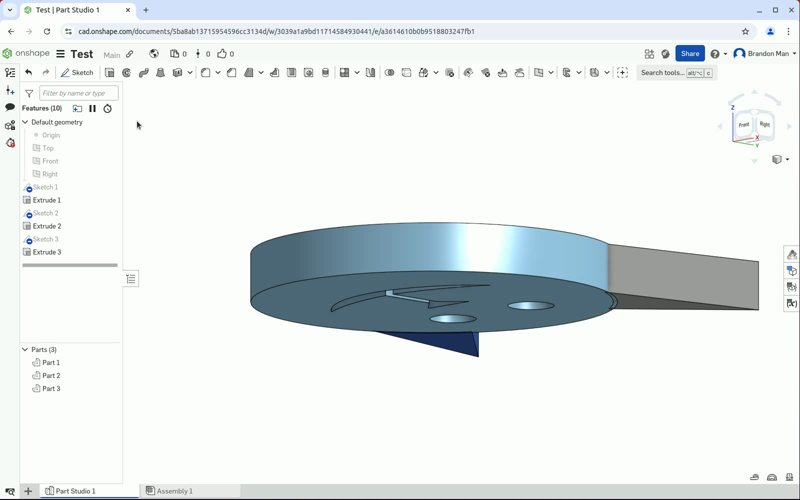
key(down, 3)
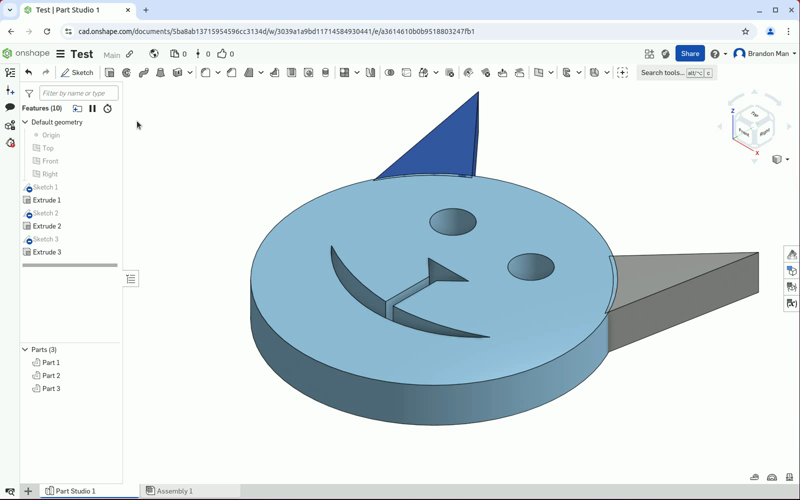
mouse_move(73, 189)
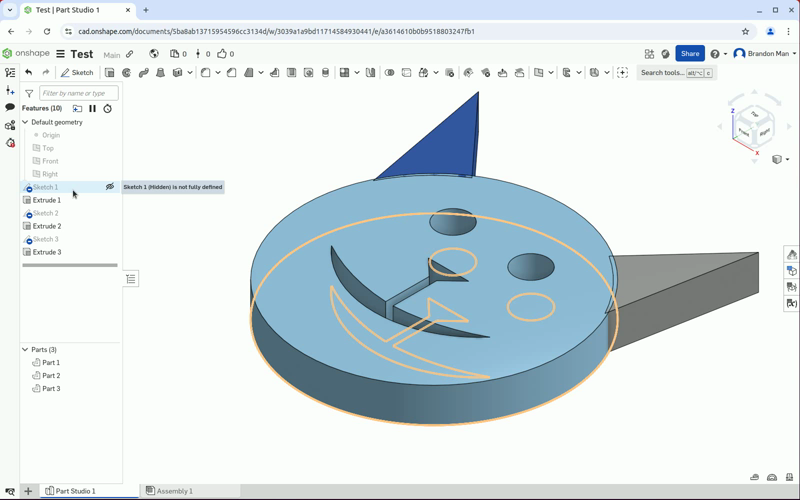
click(73, 189)